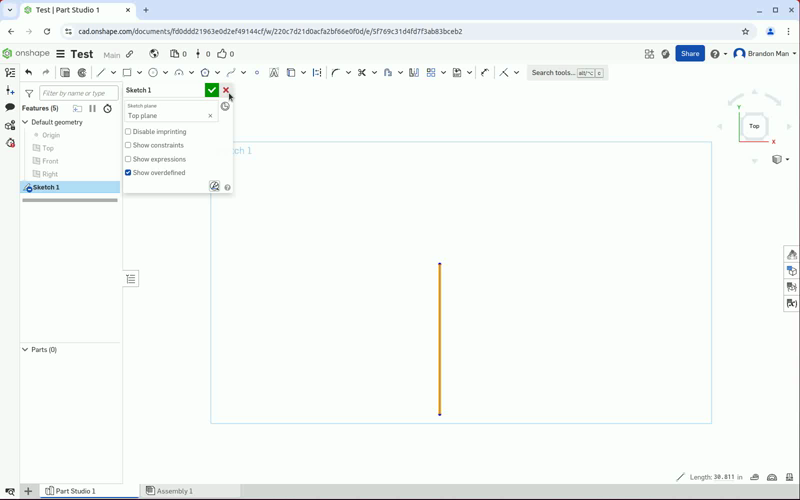
key(shift+h)
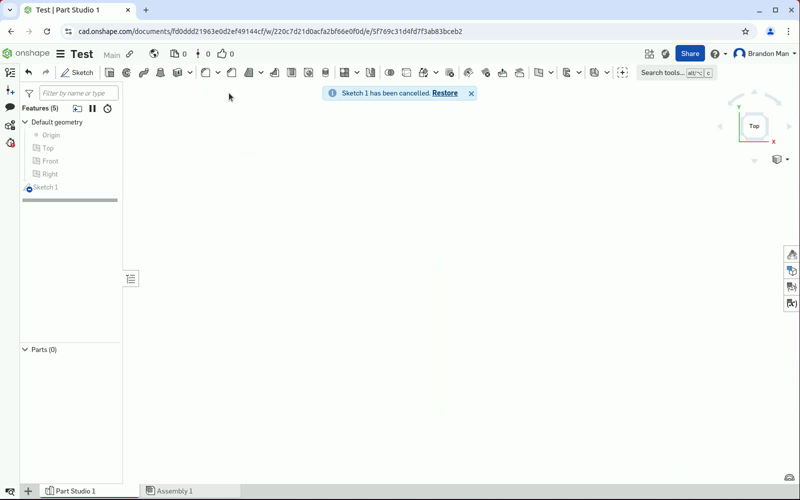
mouse_move(73, 352)
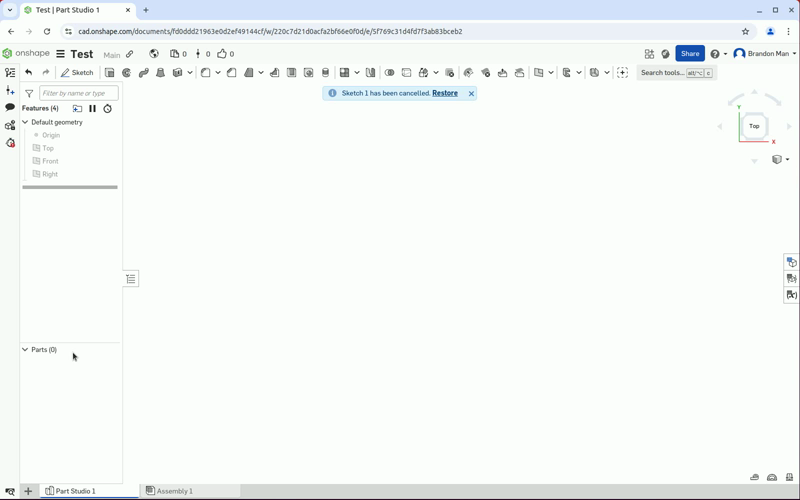
key(y)
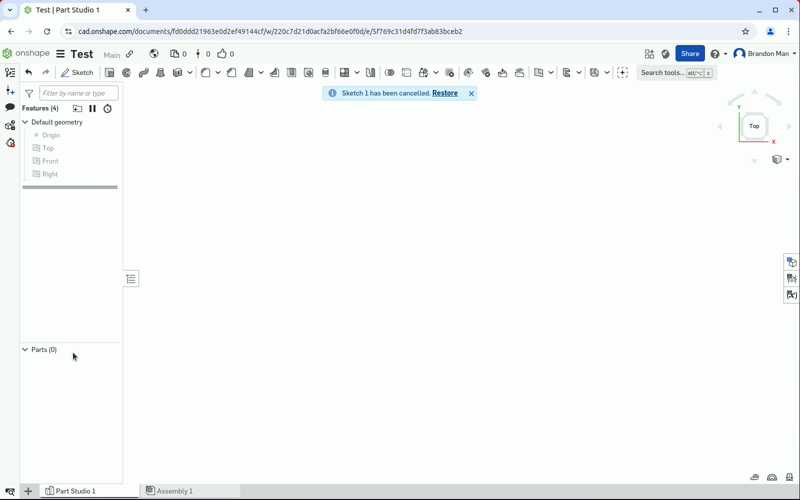
key(shift+p)
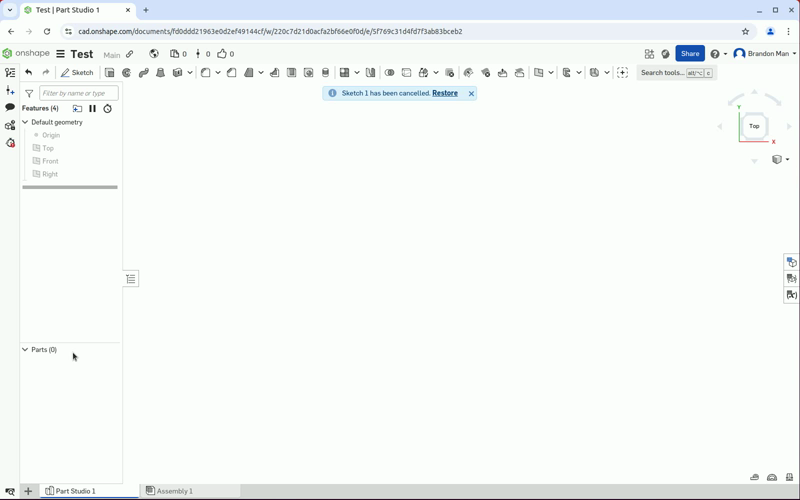
key(space)
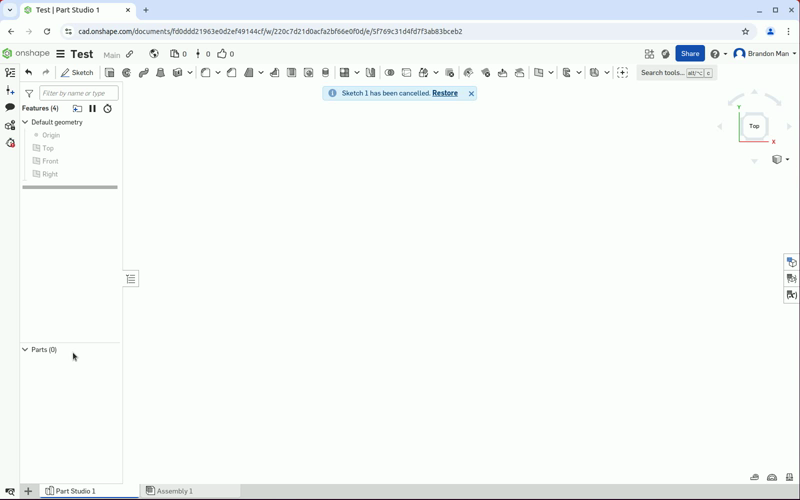
key_down(shift)
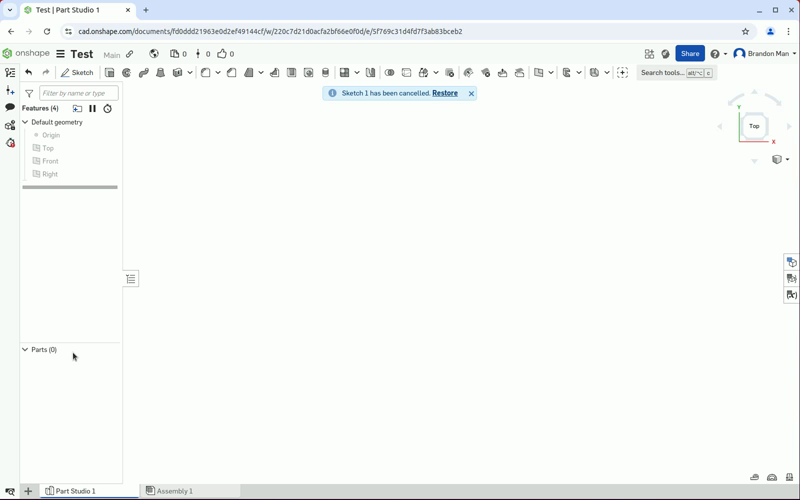
key(up)
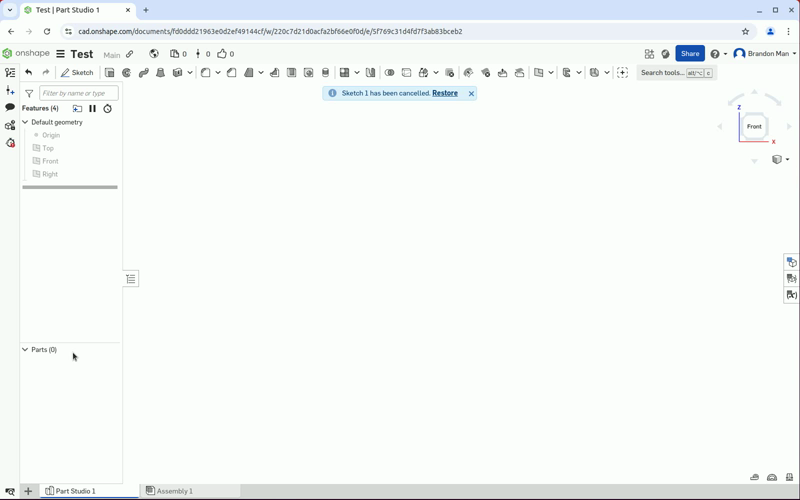
key_up(shift)
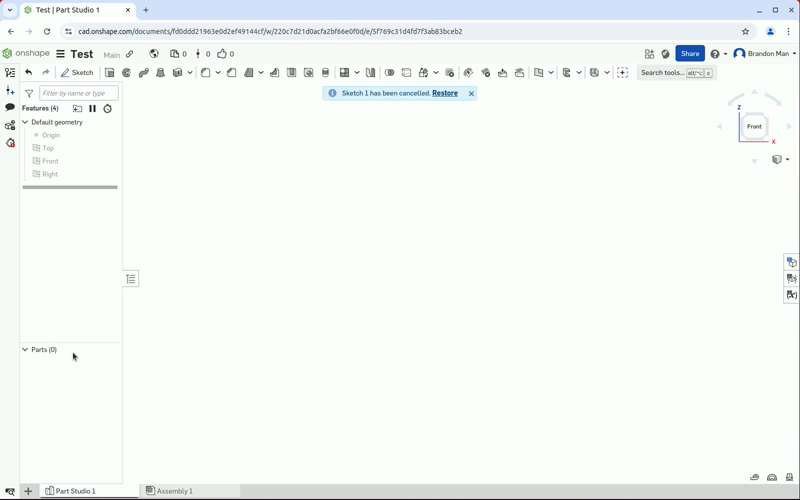
mouse_move(73, 352)
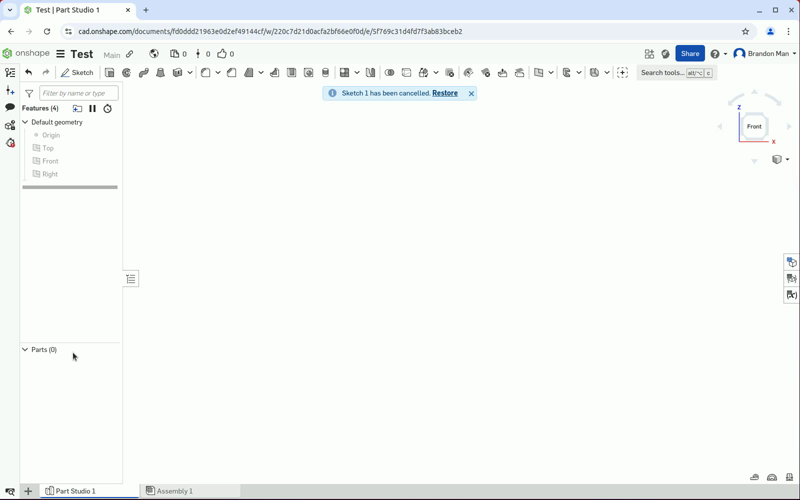
key(shift+y)
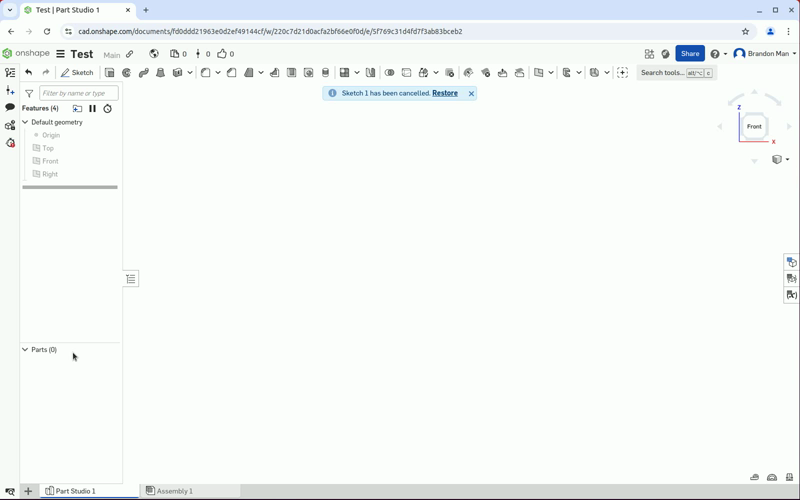
key(shift+s)
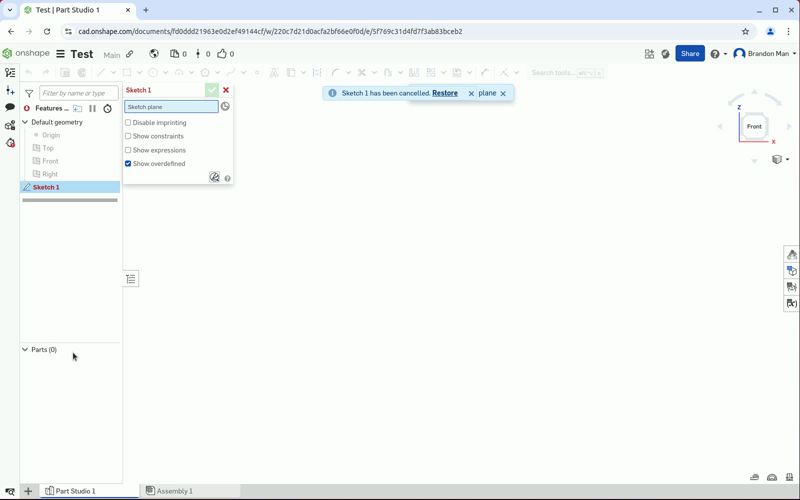
mouse_move(73, 163)
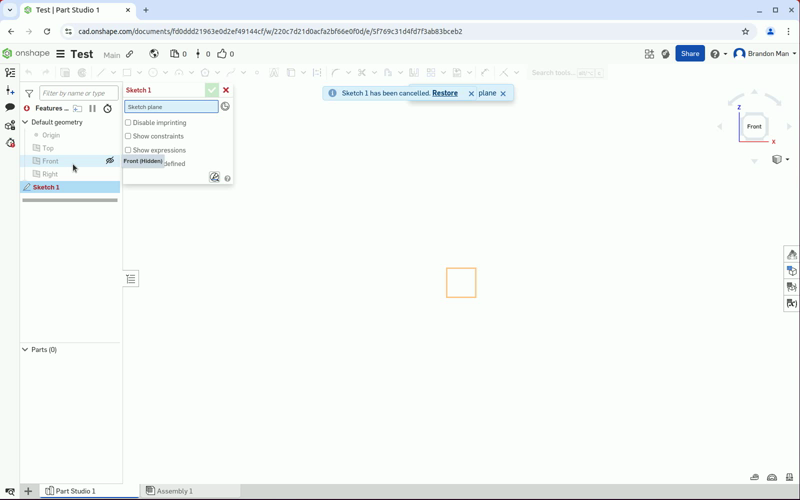
click(73, 163)
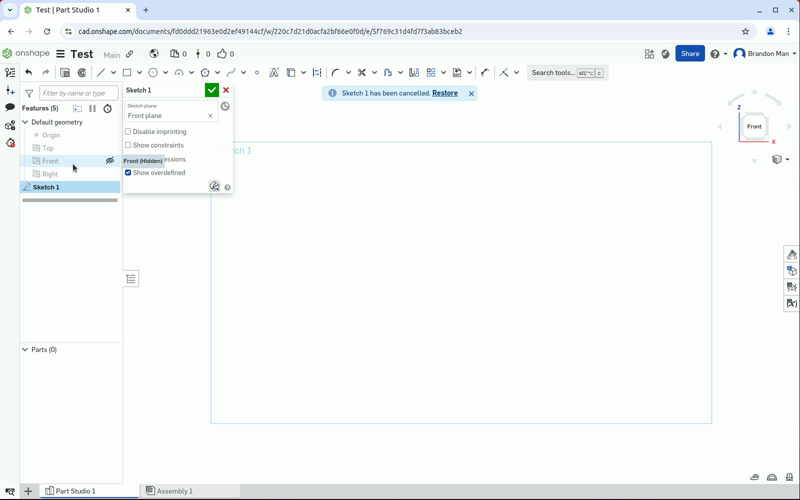
mouse_move(73, 352)
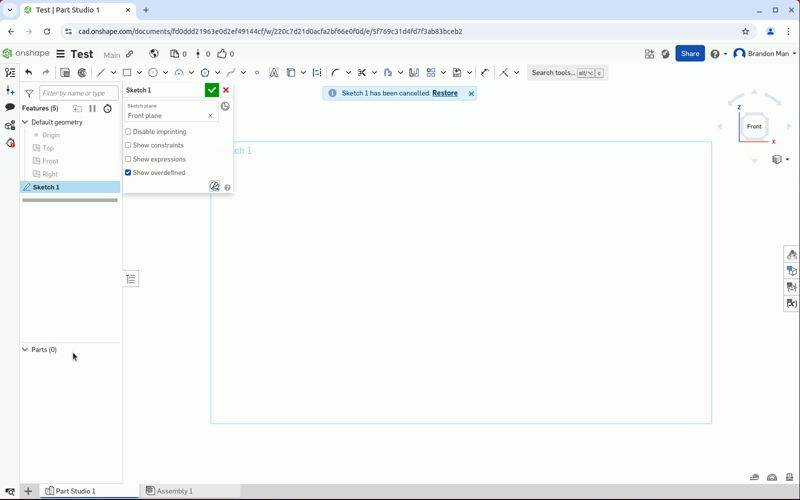
key(y)
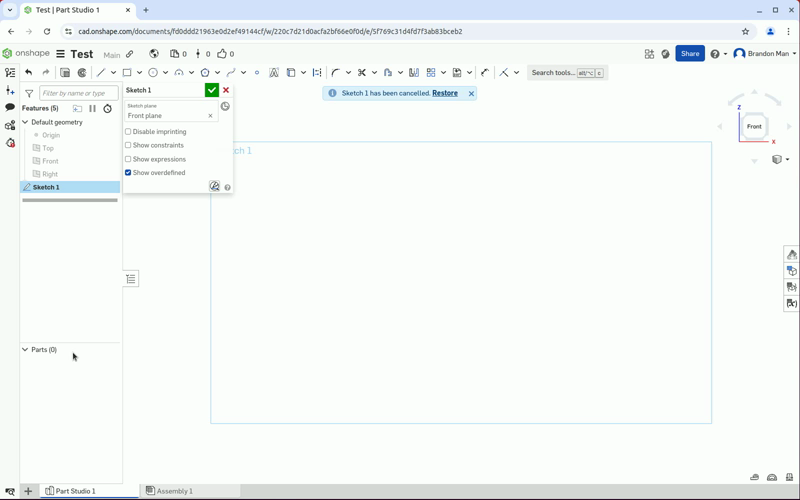
key(l)
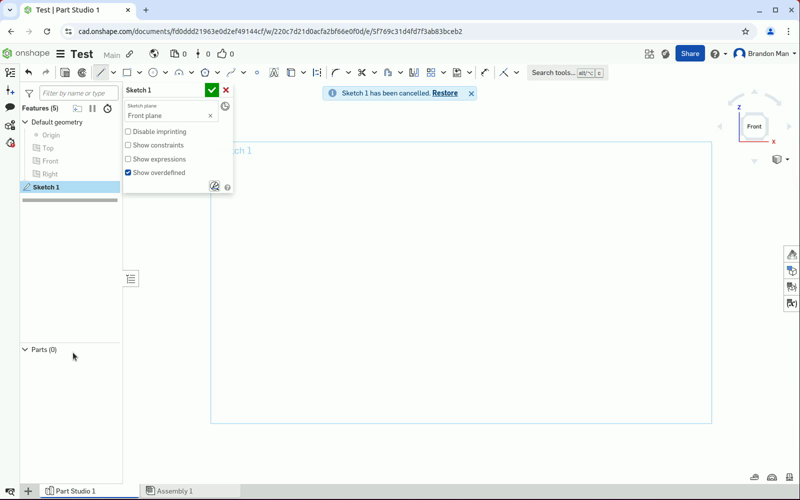
key_down(shift)
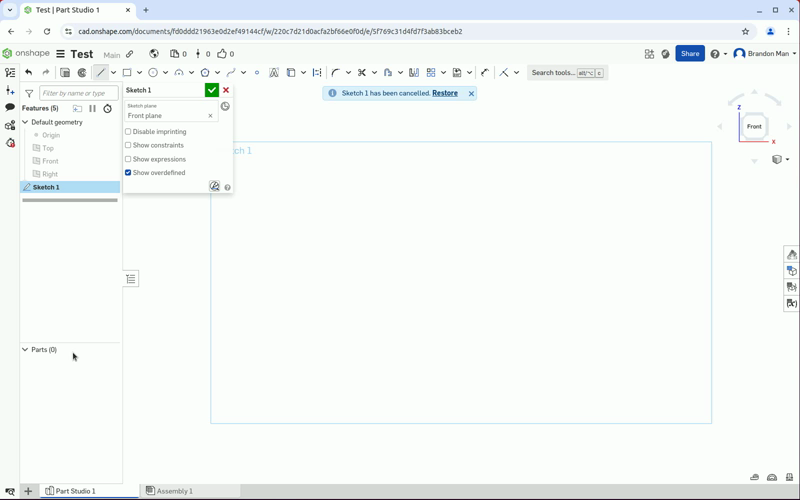
mouse_move(410, 340)
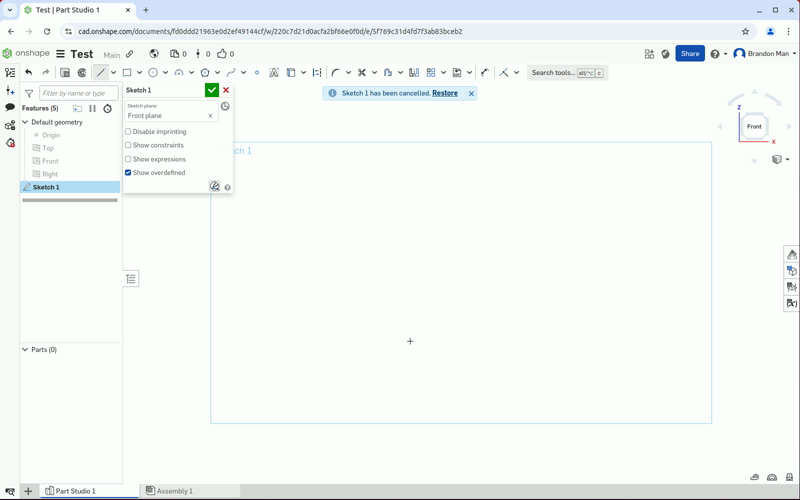
click(410, 340)
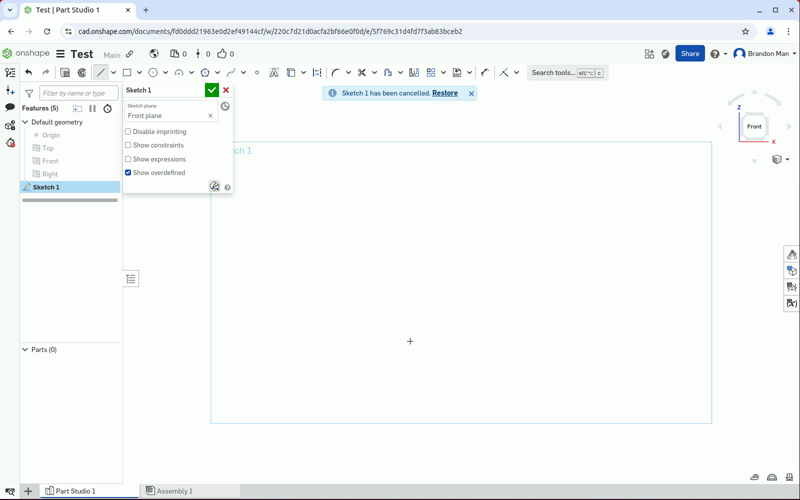
key_up(shift)
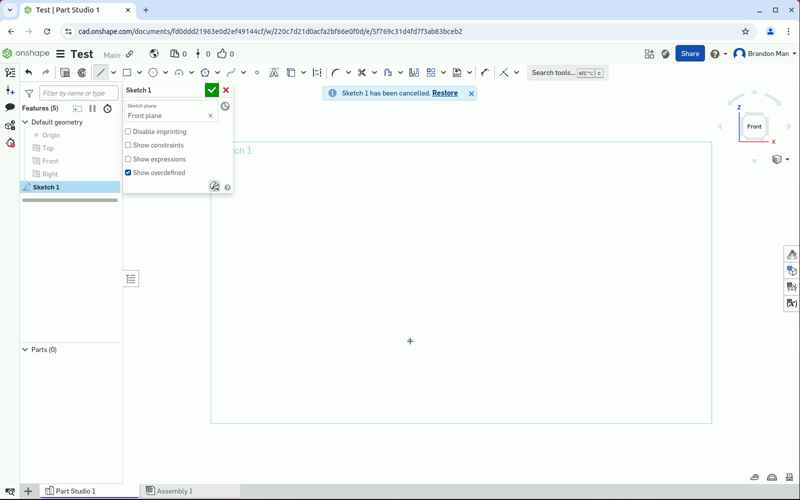
key_down(shift)
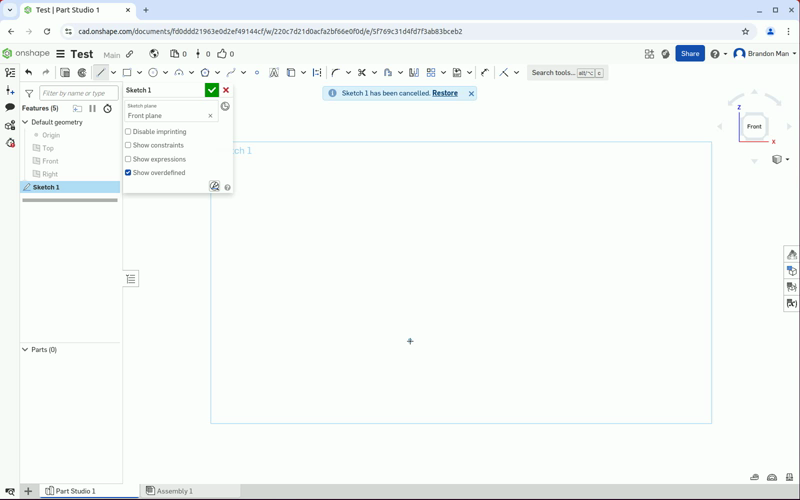
mouse_move(440, 340)
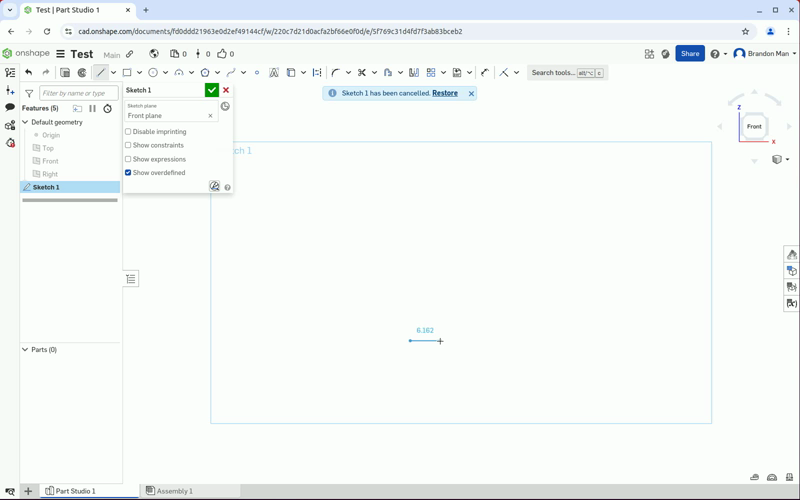
mouse_move(415, 340)
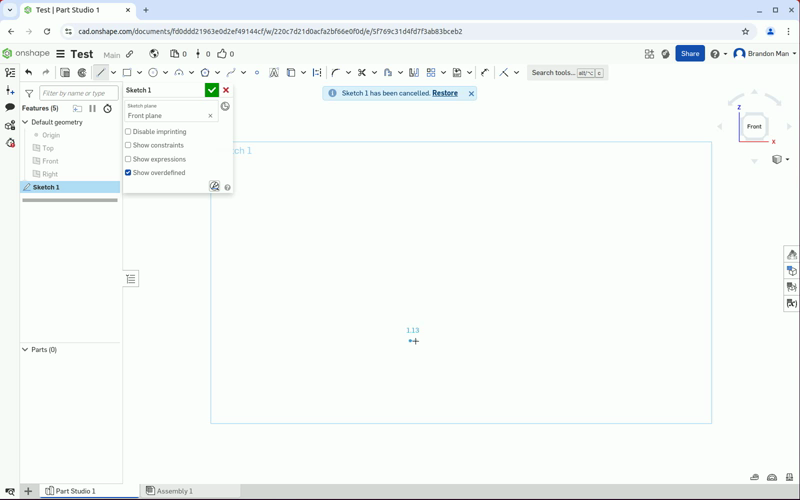
scroll(6)
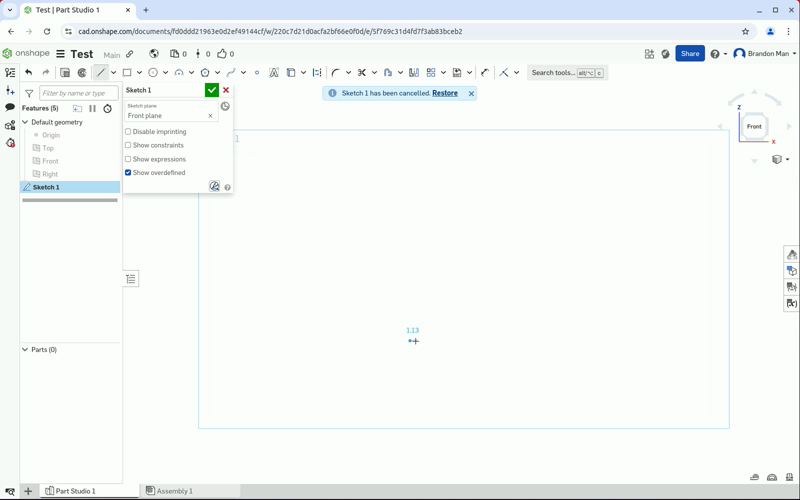
scroll(6)
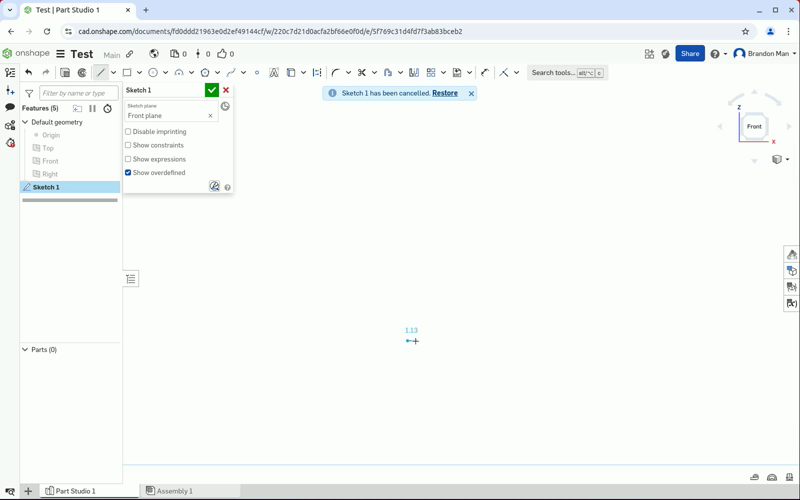
scroll(6)
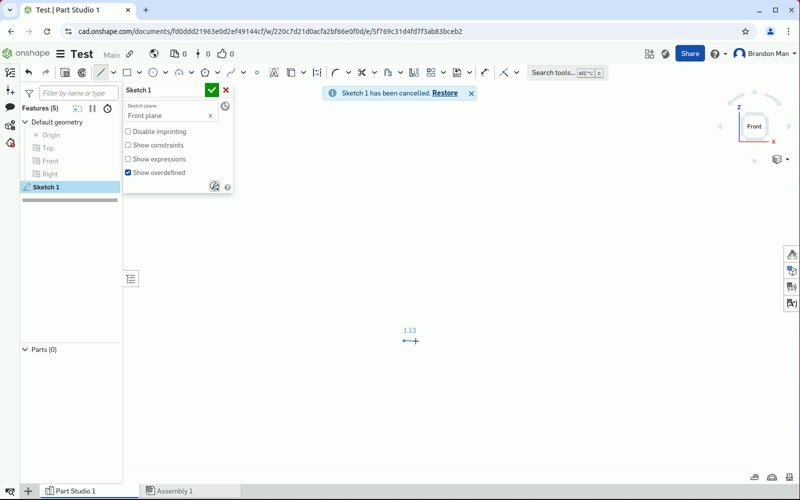
scroll(6)
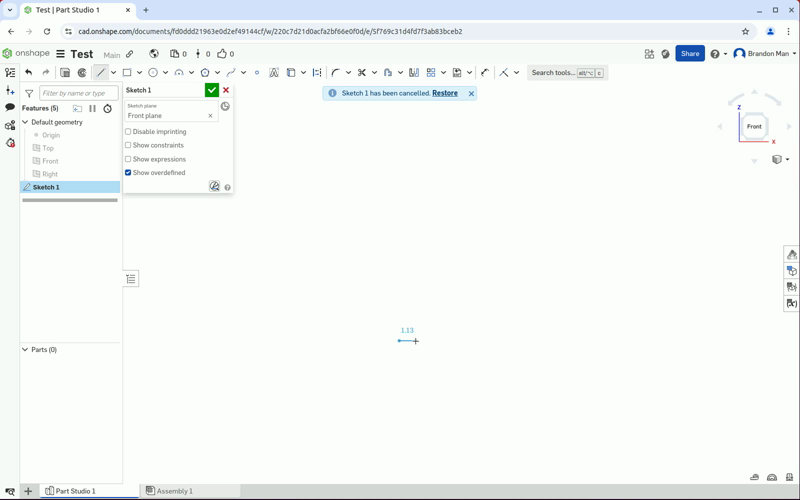
scroll(6)
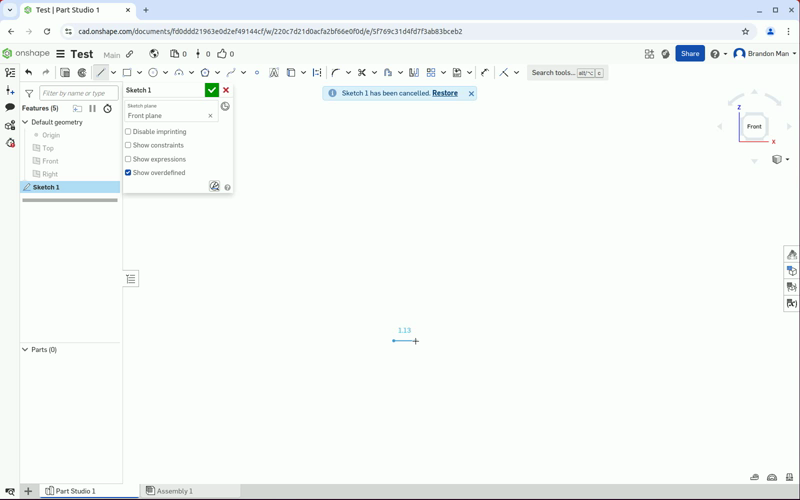
scroll(6)
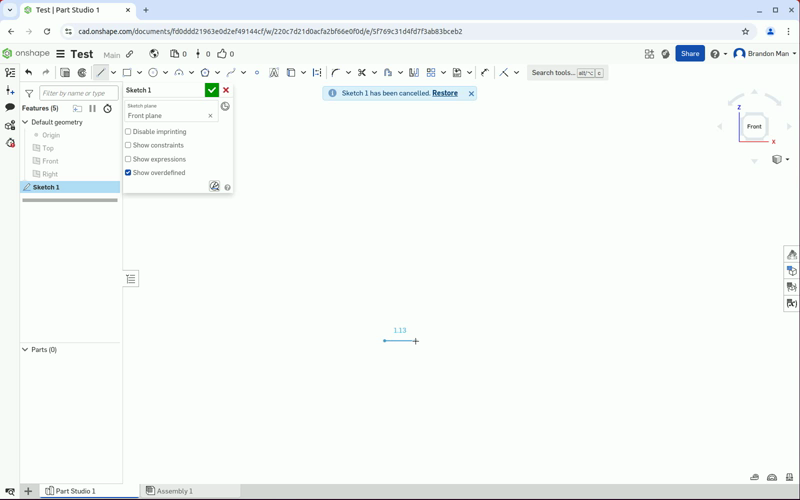
scroll(6)
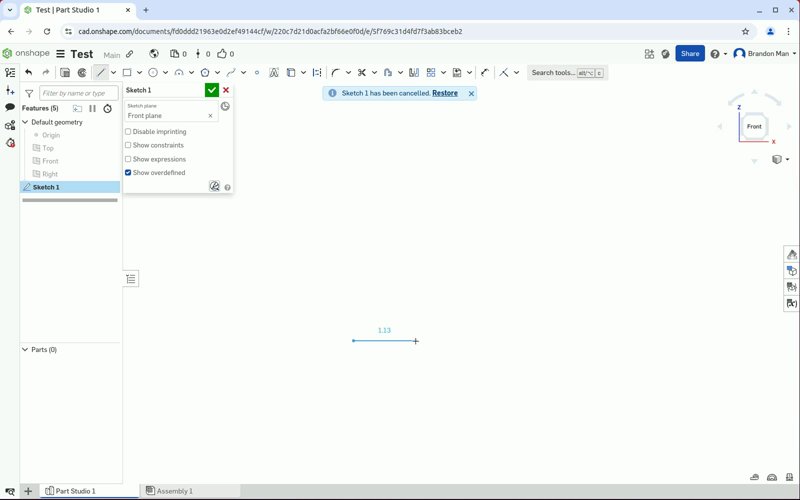
click(415, 340)
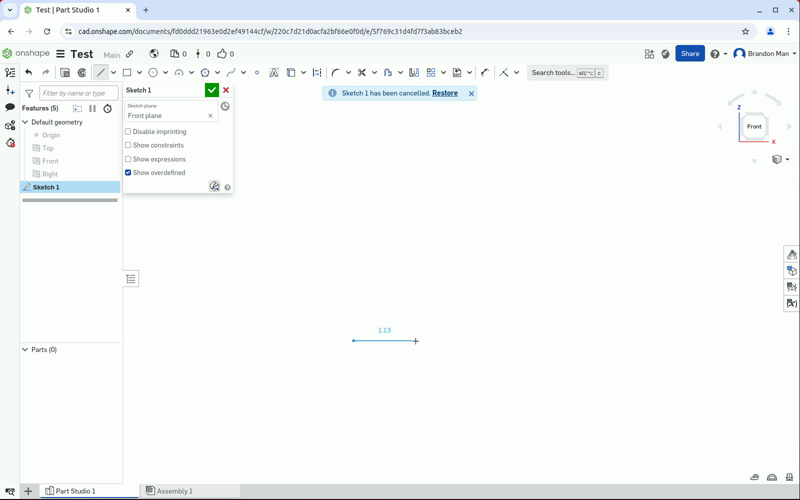
scroll(-6)
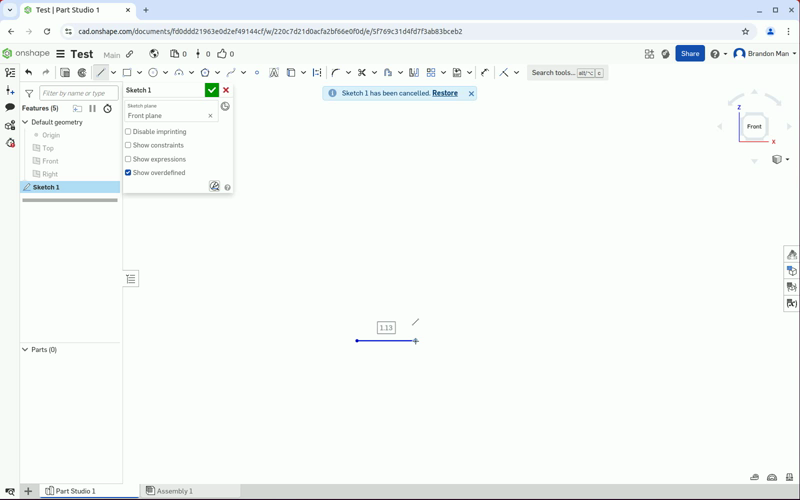
scroll(-6)
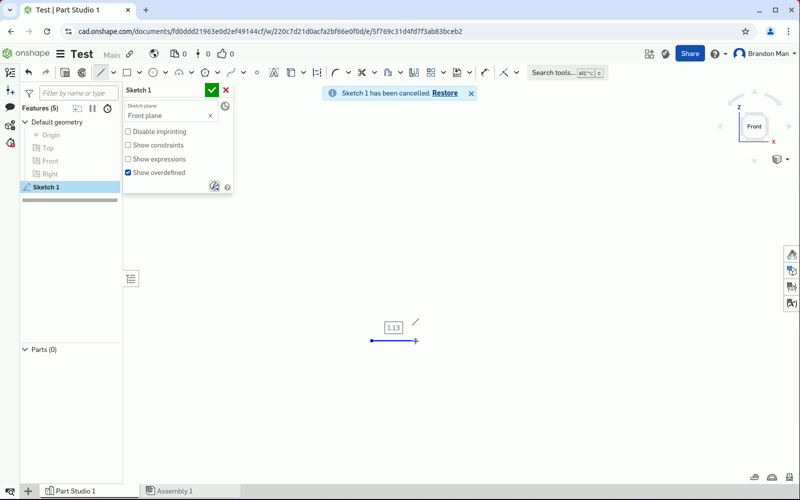
scroll(-6)
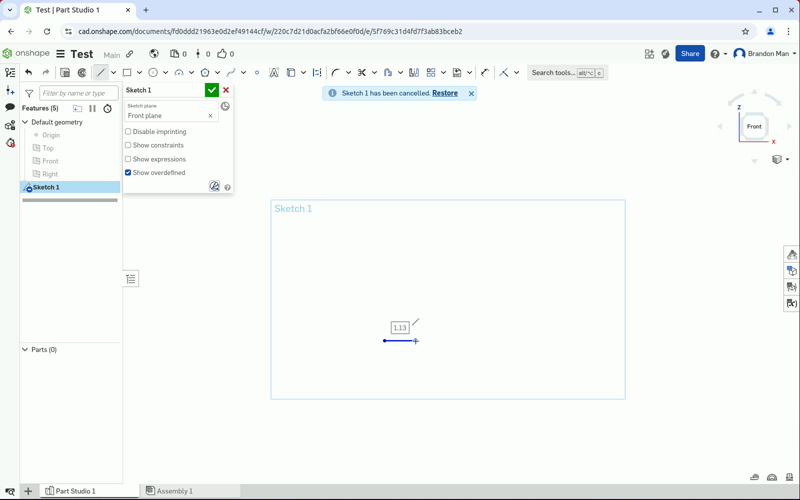
scroll(-6)
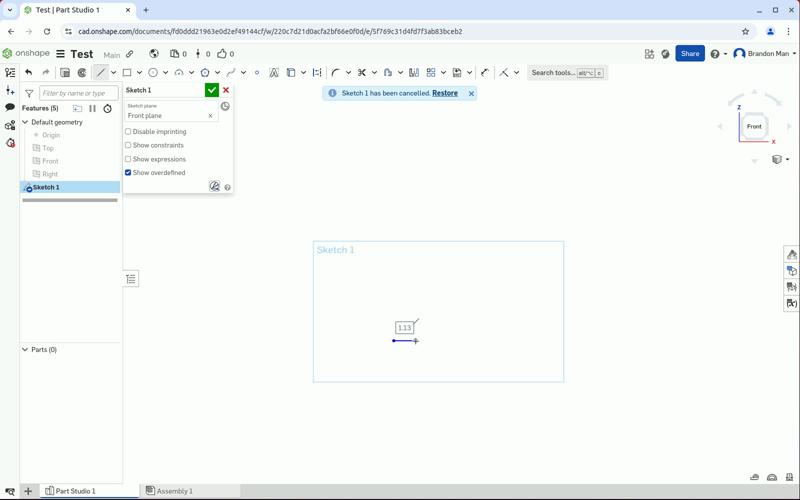
scroll(-6)
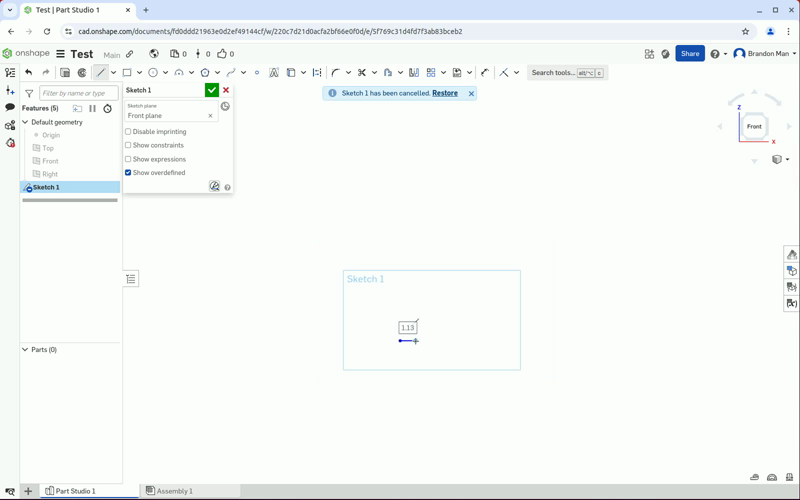
scroll(-6)
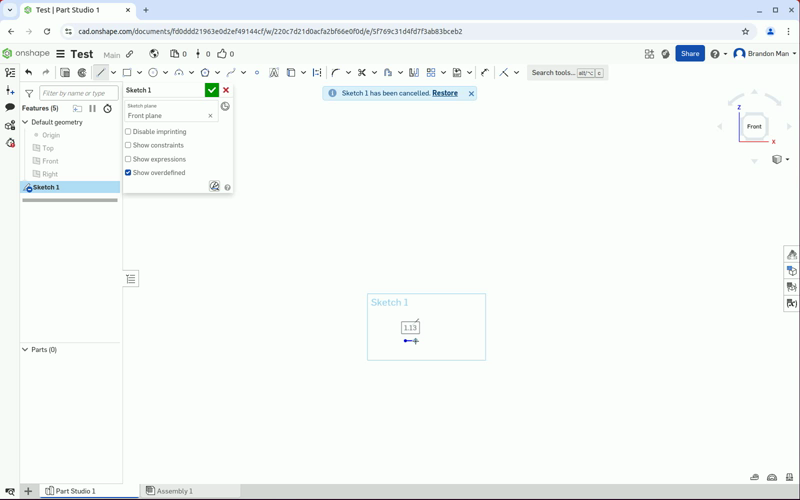
scroll(-6)
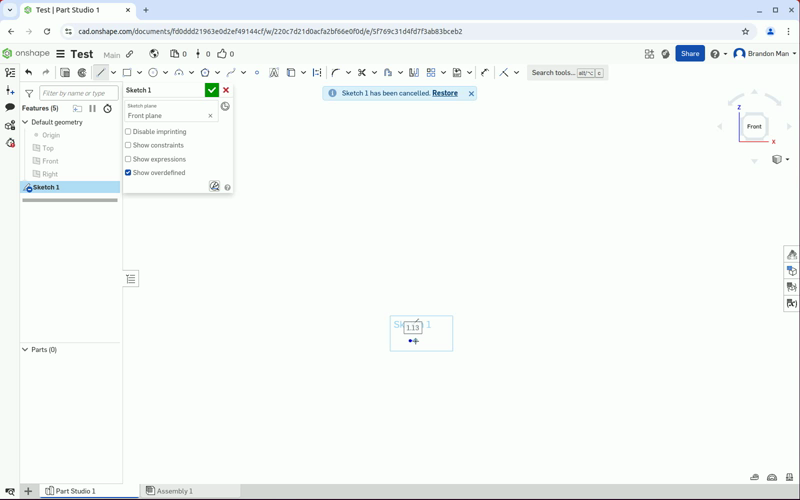
key_up(shift)
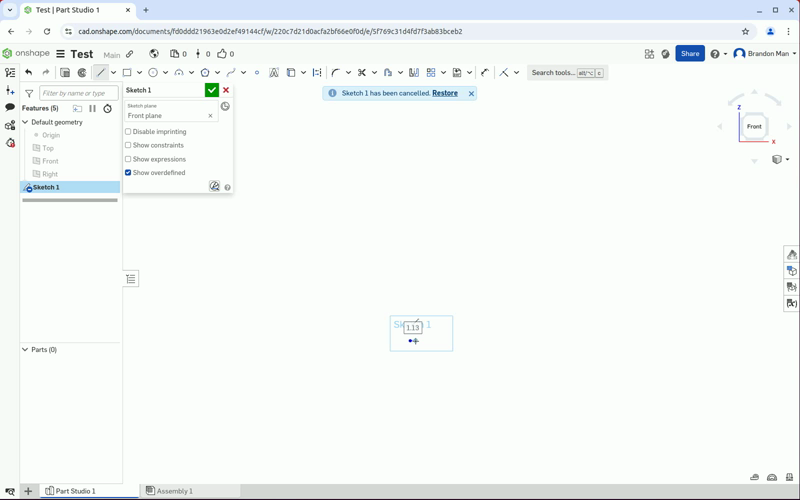
key_down(shift)
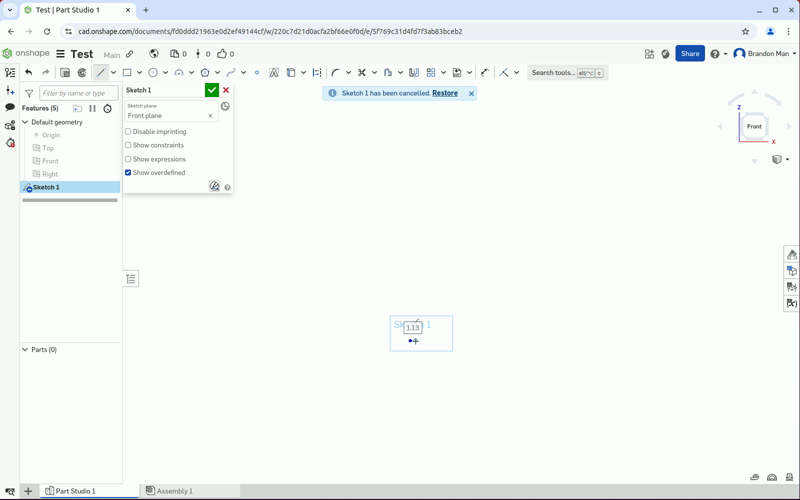
mouse_move(415, 183)
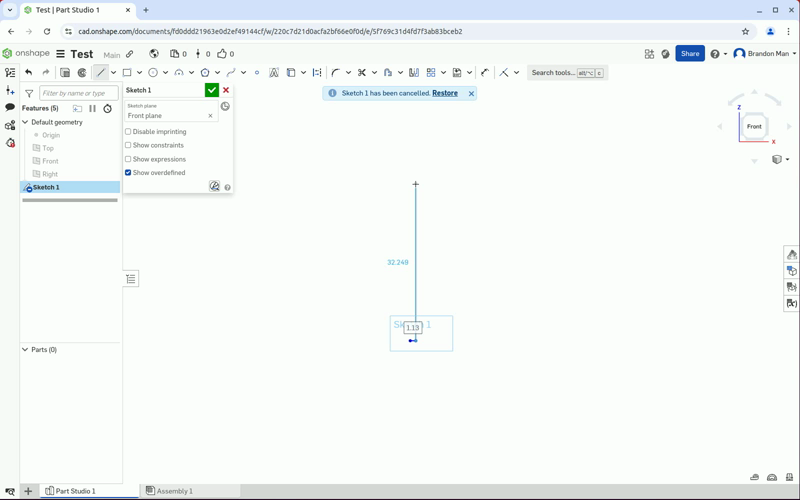
click(415, 183)
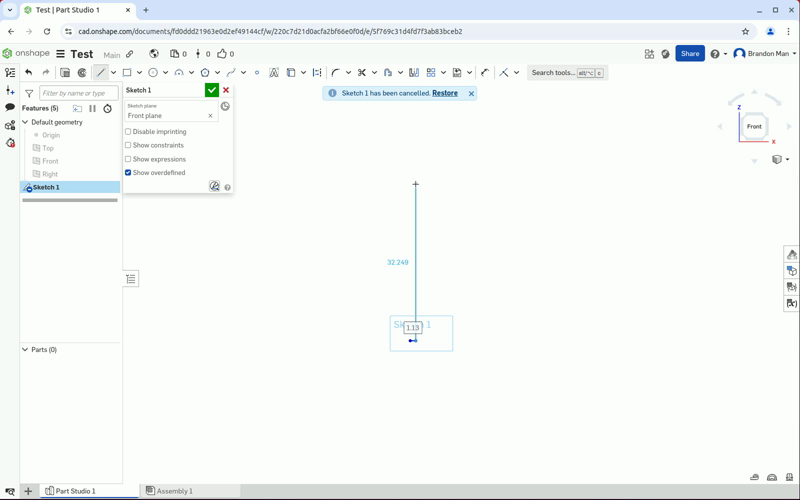
key_up(shift)
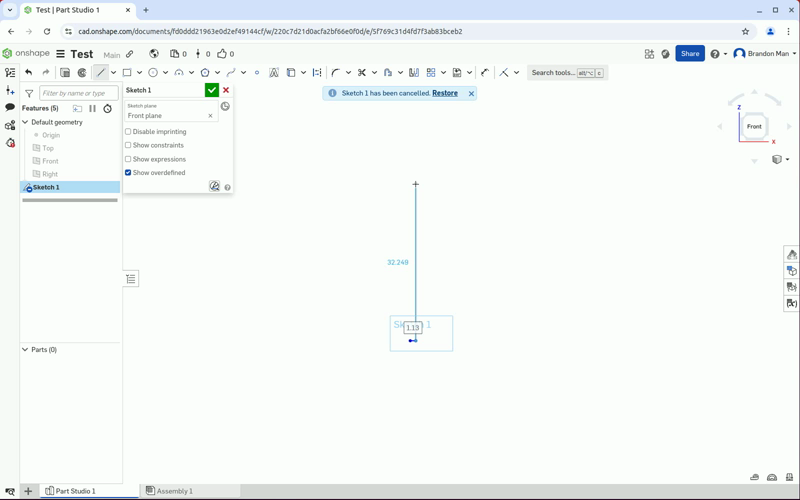
key(esc)
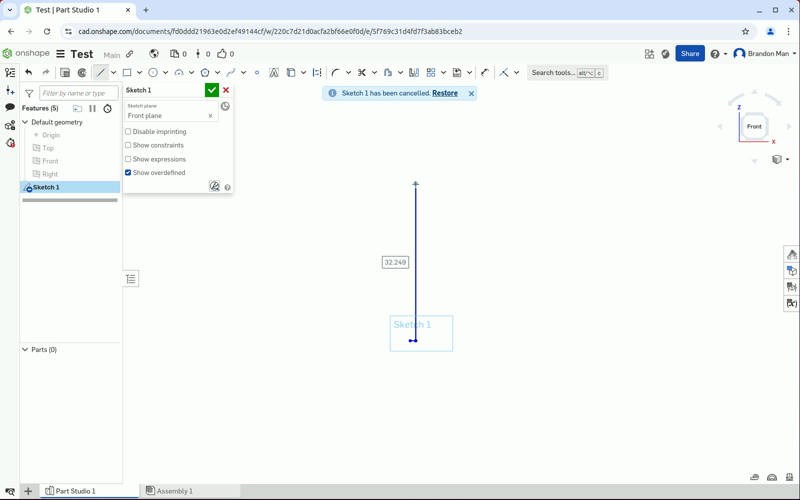
key(a)
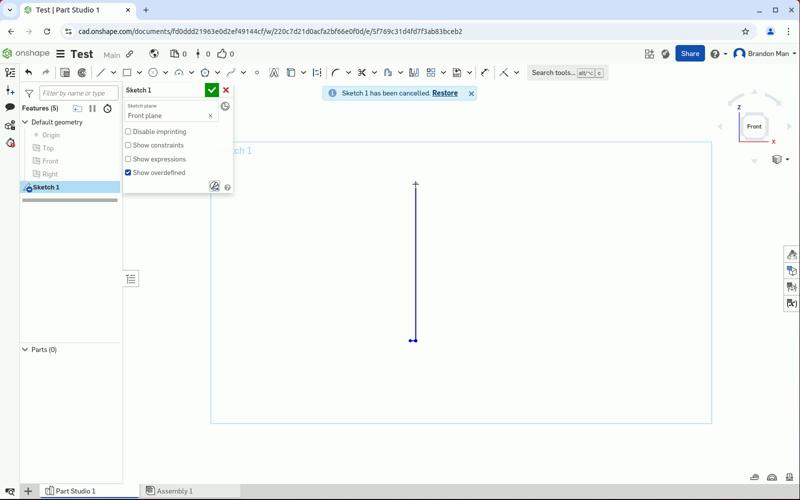
mouse_move(415, 183)
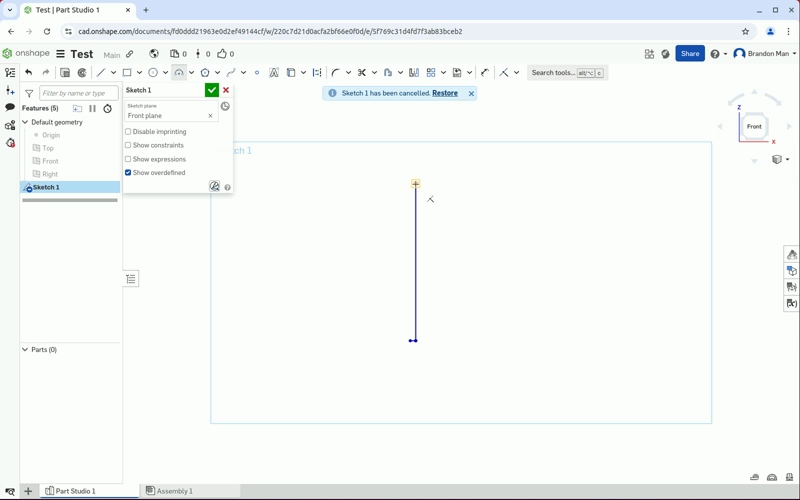
click(415, 183)
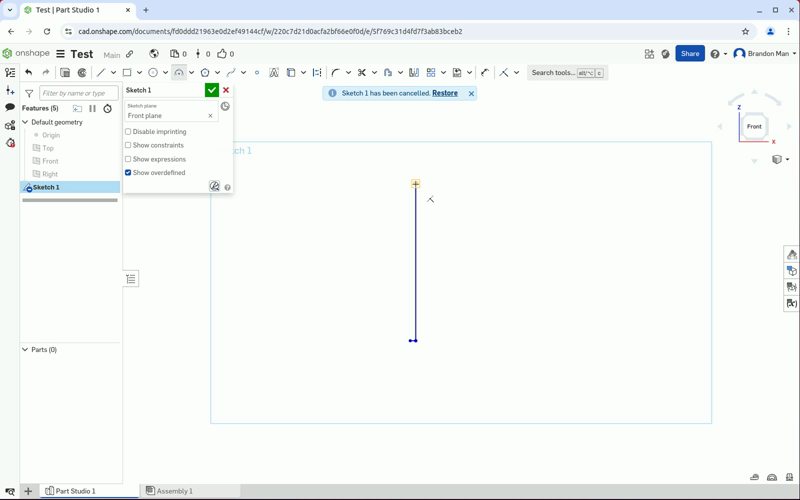
key_down(shift)
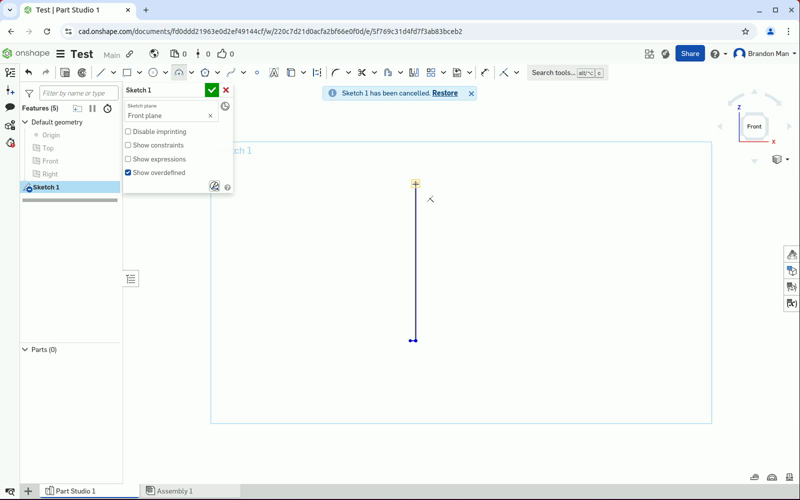
mouse_move(422, 176)
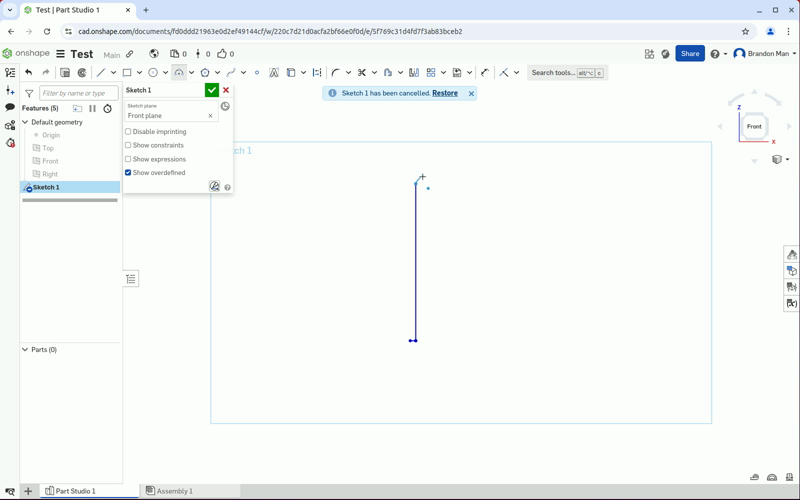
click(422, 176)
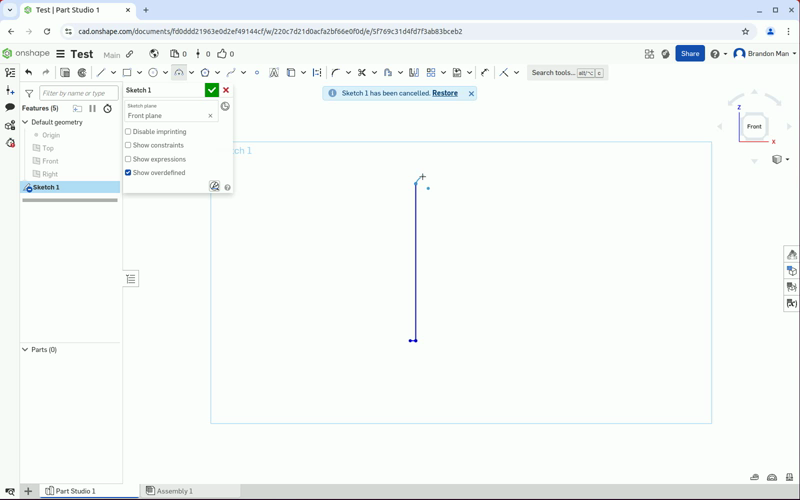
mouse_move(417, 178)
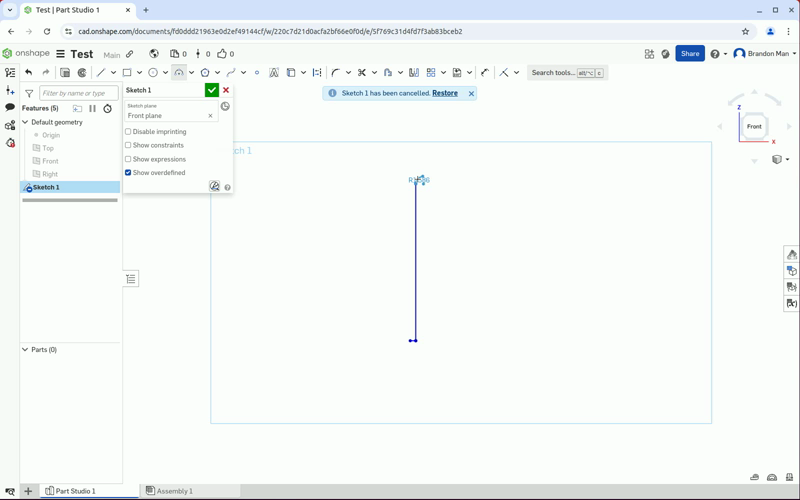
click(417, 178)
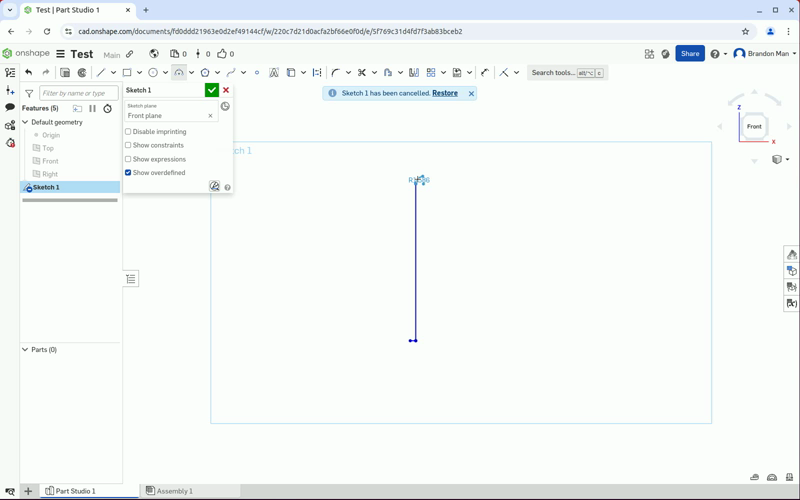
key_up(shift)
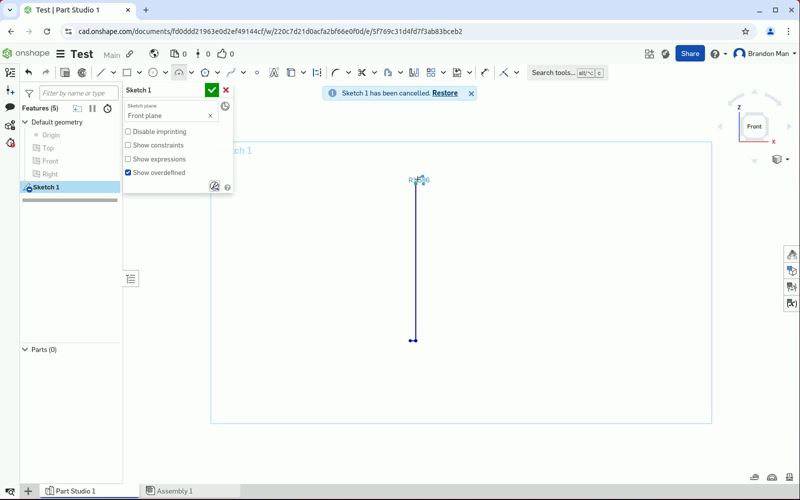
key(esc)
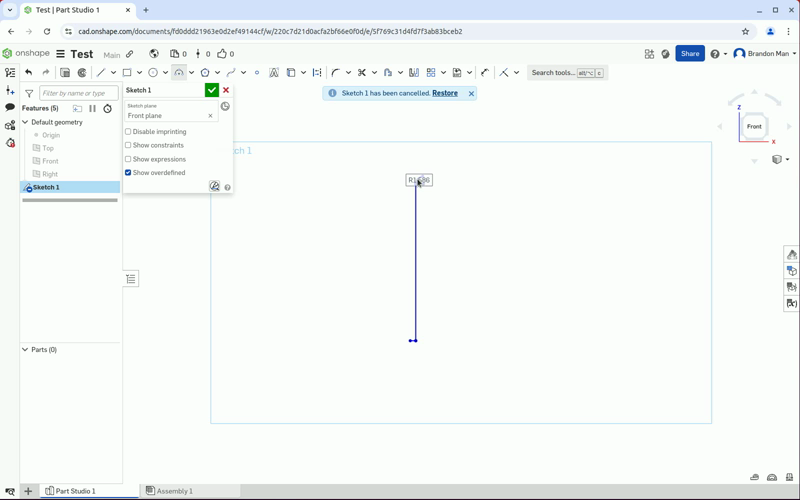
key(l)
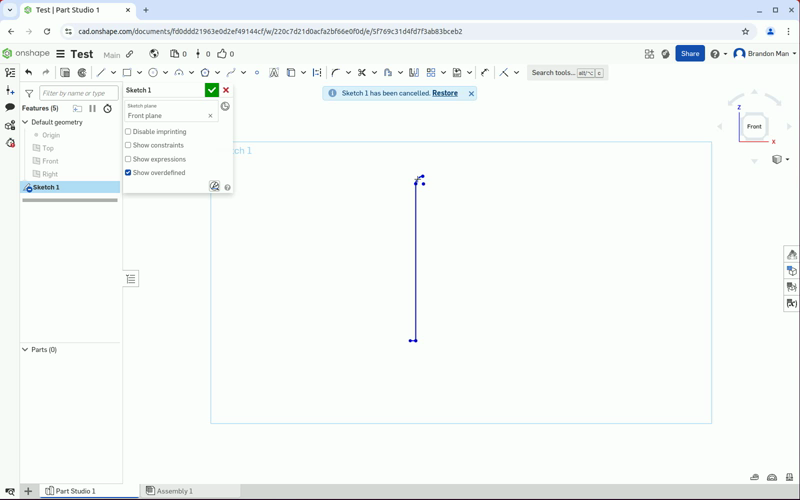
mouse_move(422, 176)
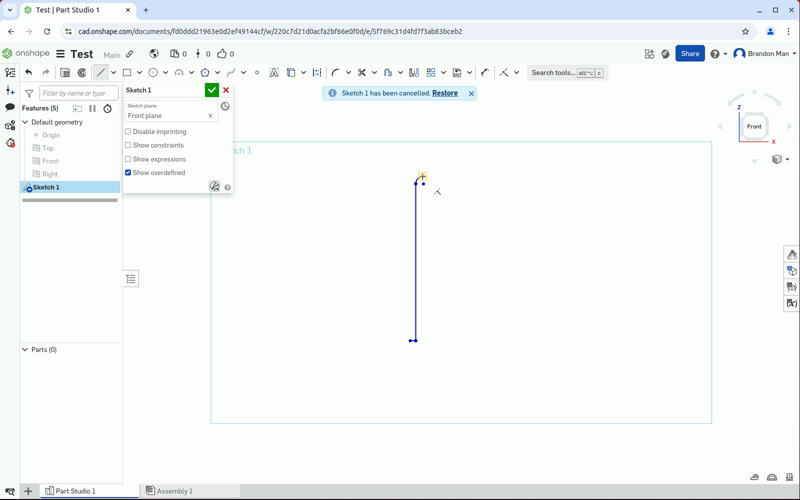
click(422, 176)
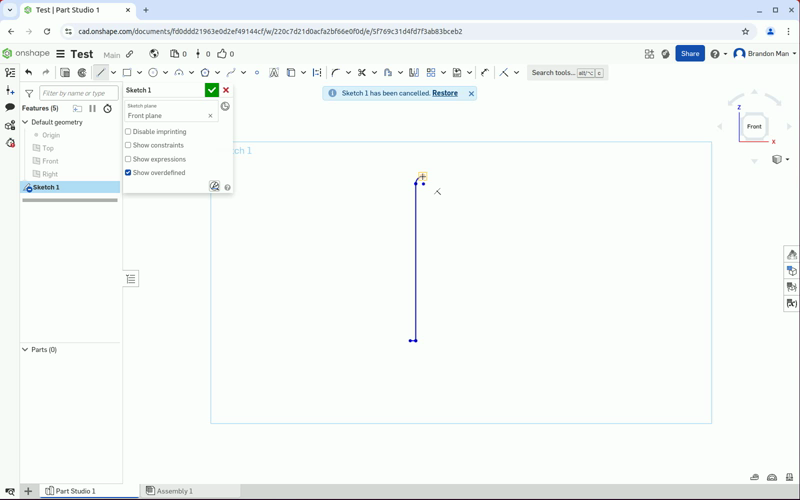
key_down(shift)
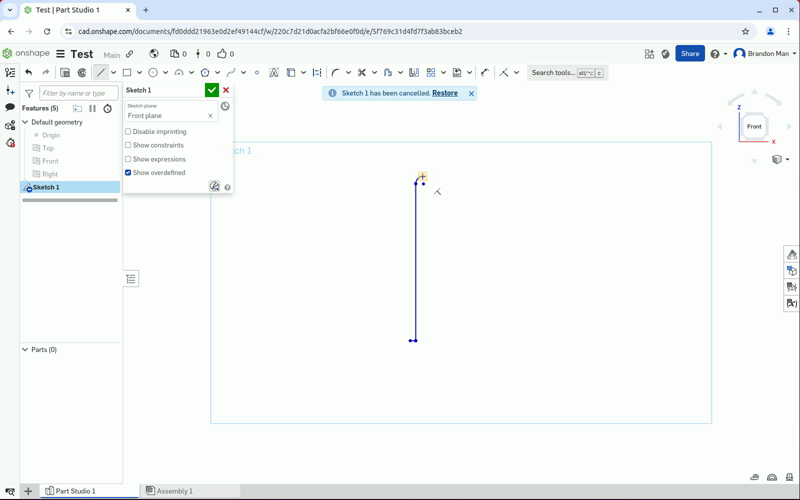
mouse_move(453, 176)
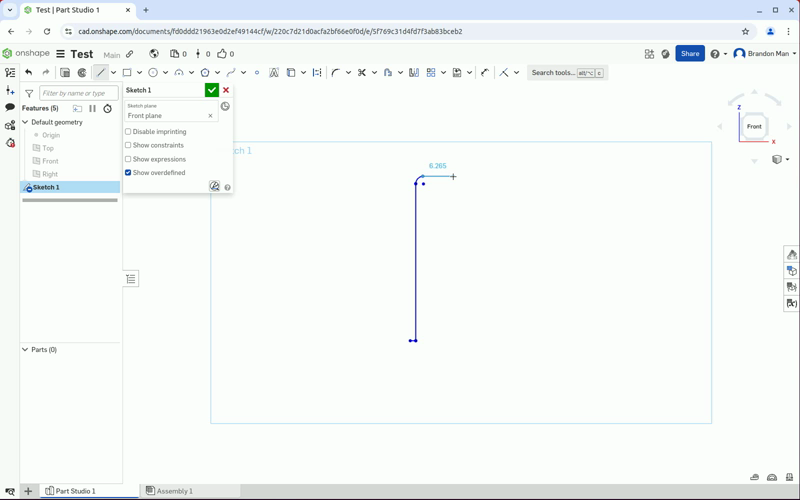
mouse_move(481, 176)
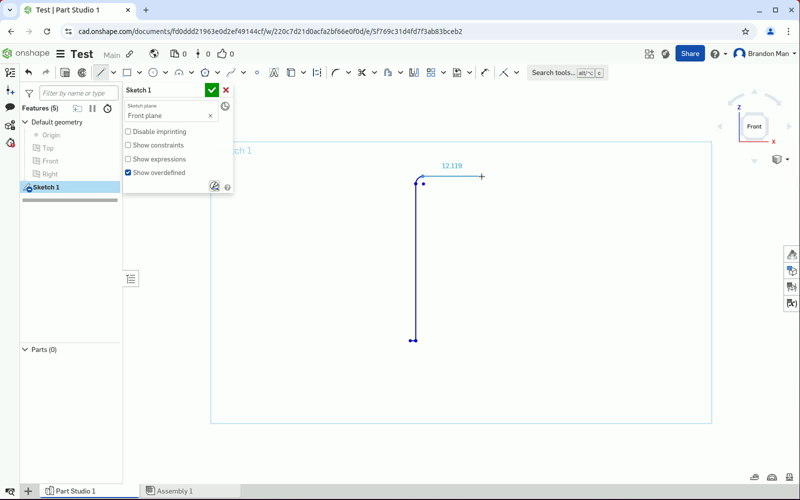
click(481, 176)
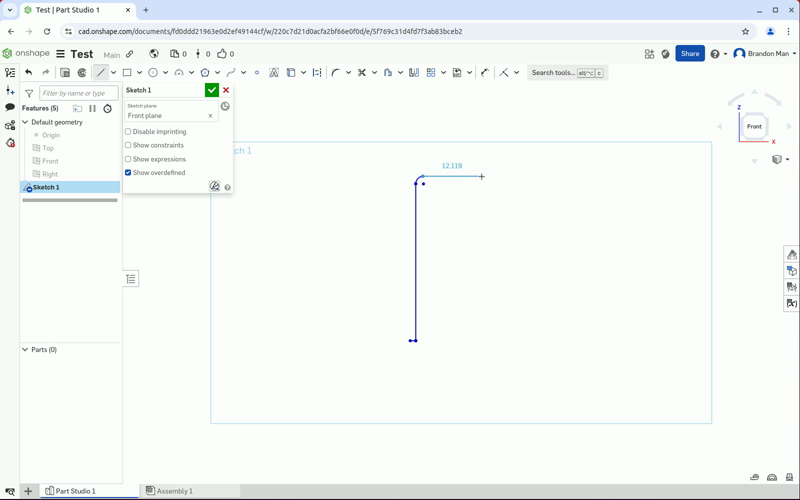
key_up(shift)
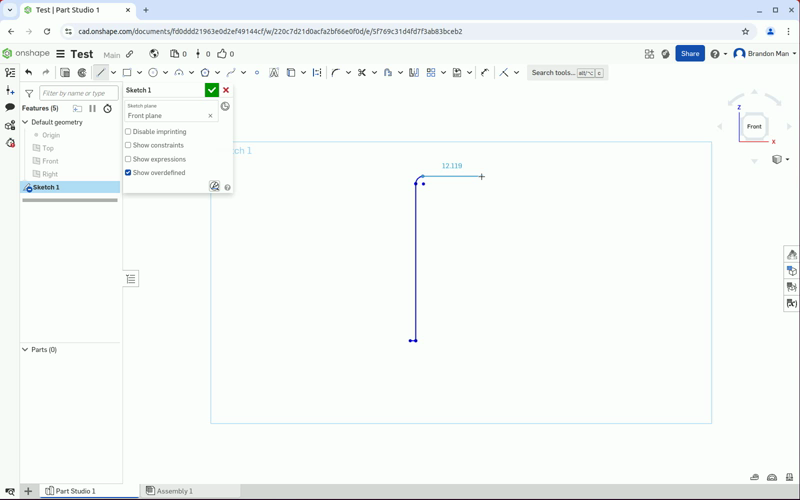
key(esc)
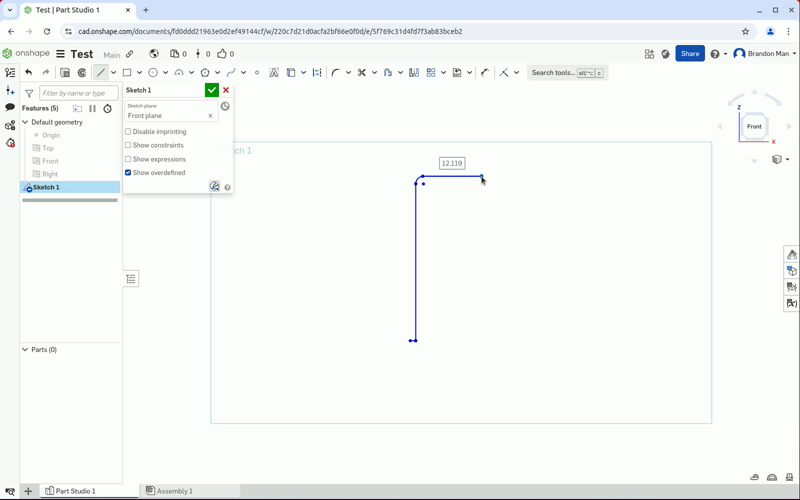
key(a)
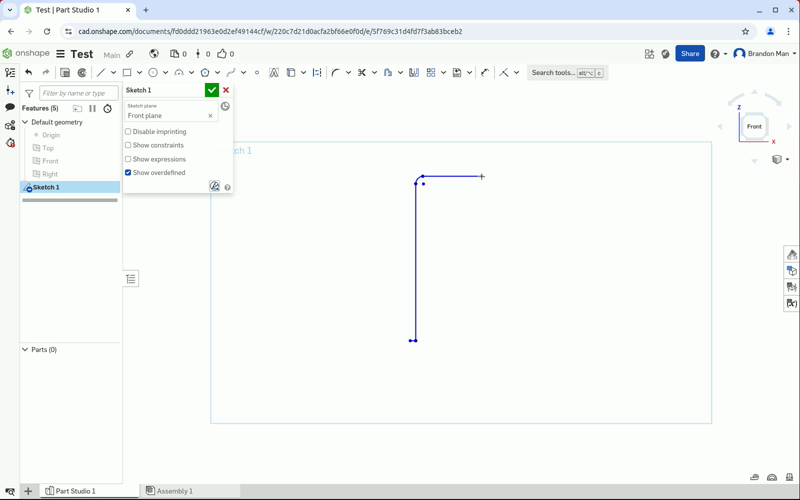
mouse_move(481, 176)
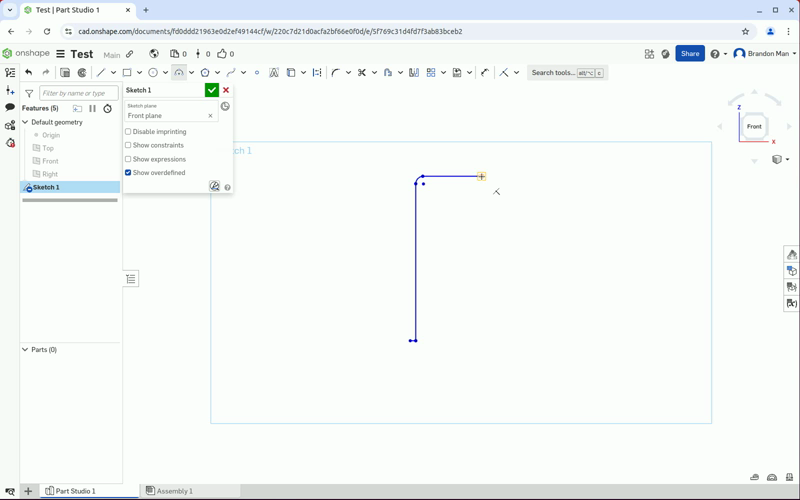
click(481, 176)
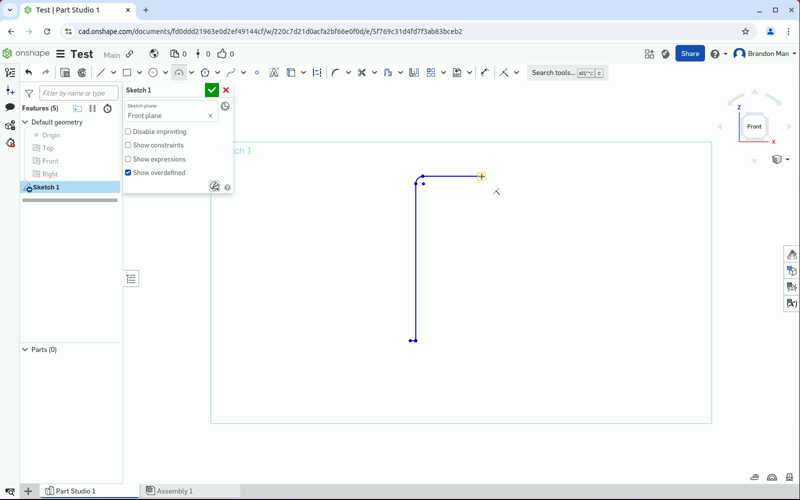
key_down(shift)
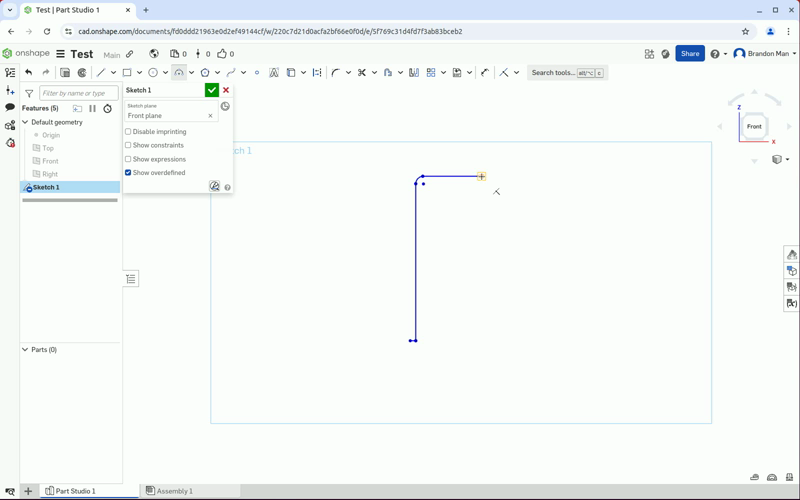
mouse_move(488, 183)
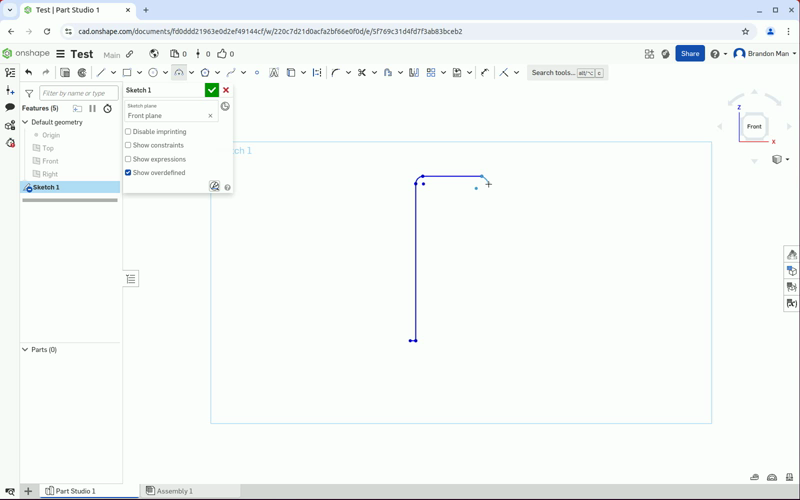
click(488, 183)
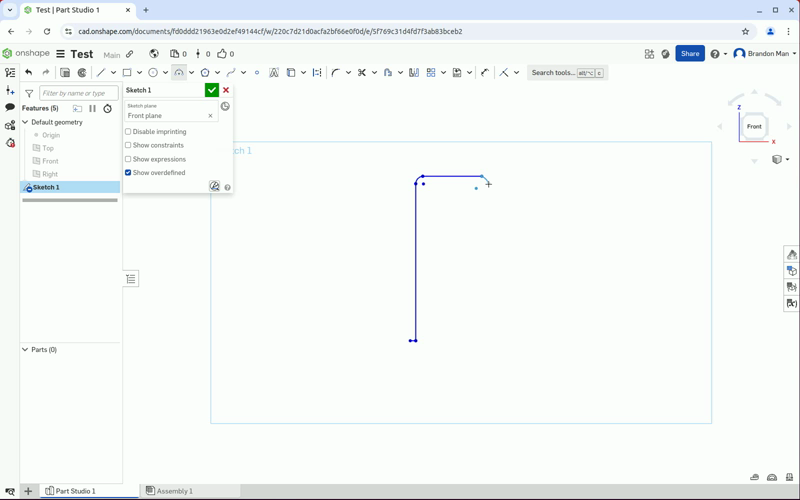
mouse_move(486, 178)
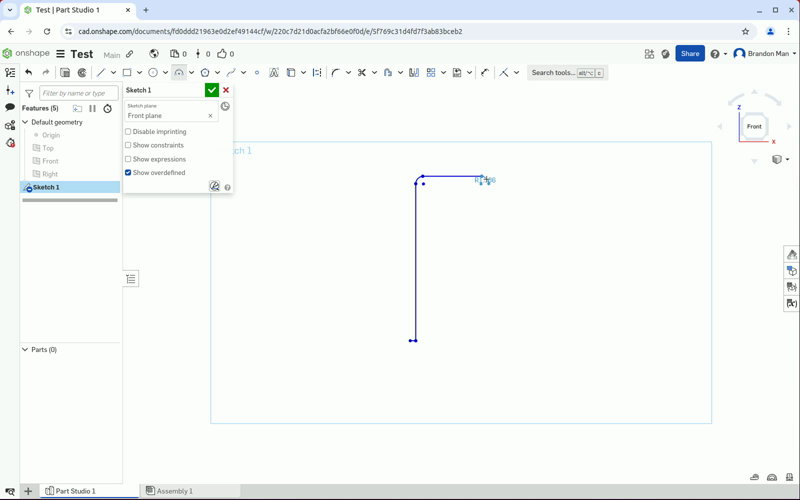
click(486, 178)
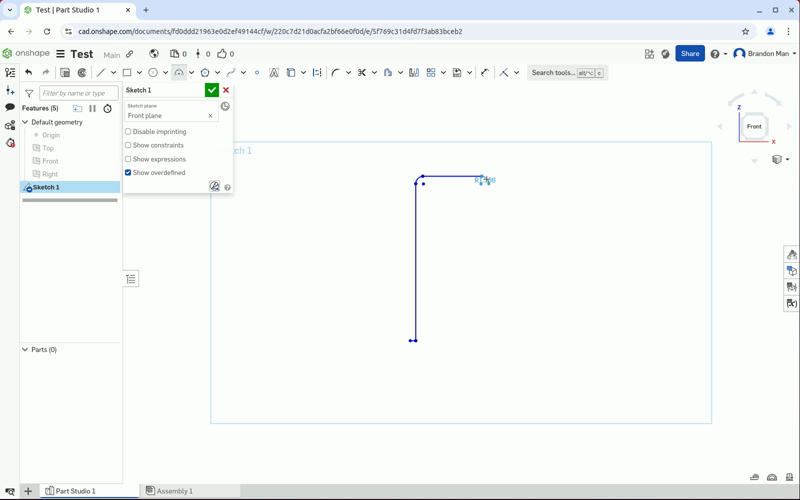
key_up(shift)
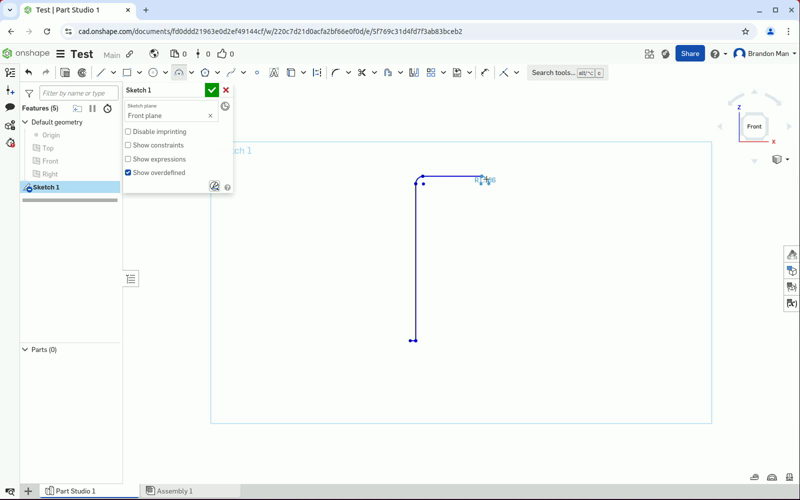
key(esc)
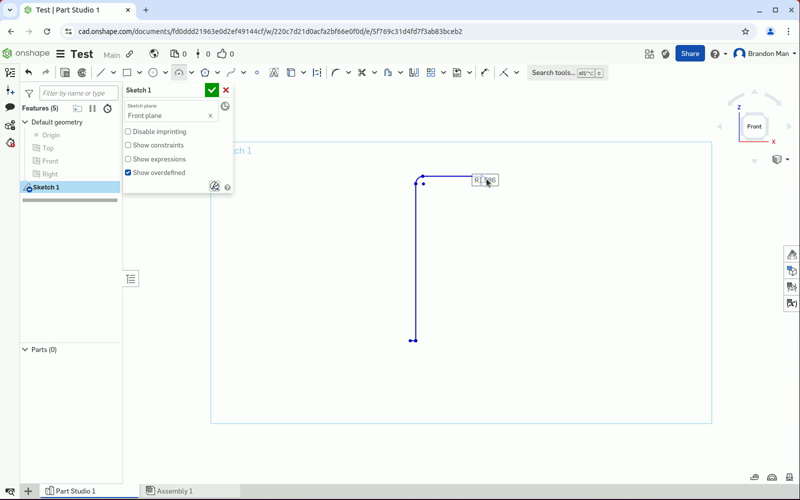
key(l)
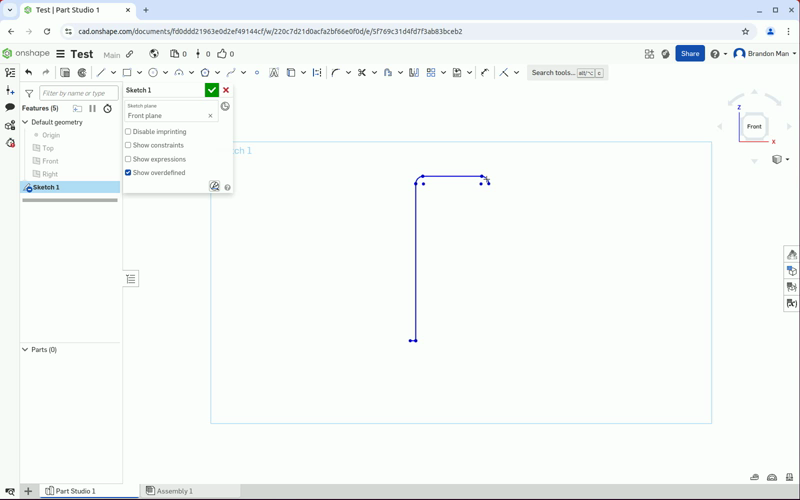
mouse_move(488, 183)
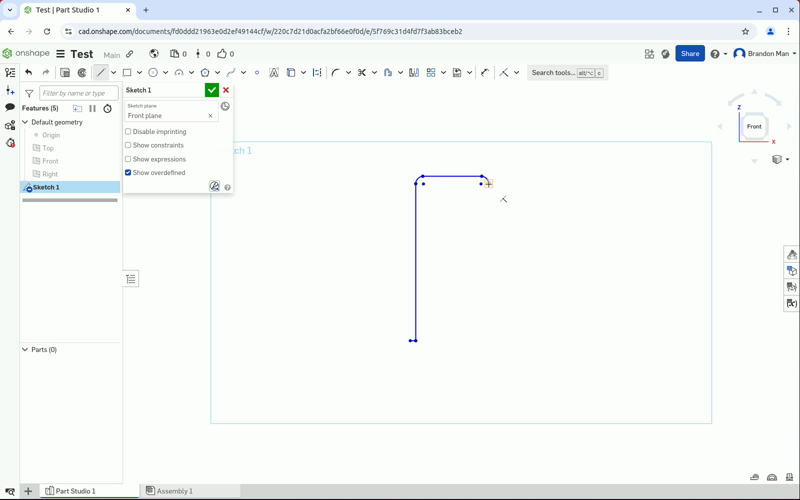
click(488, 183)
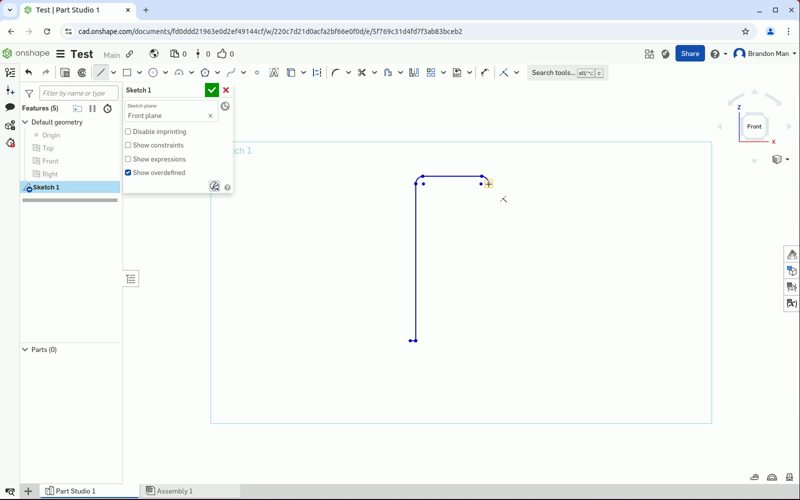
key_down(shift)
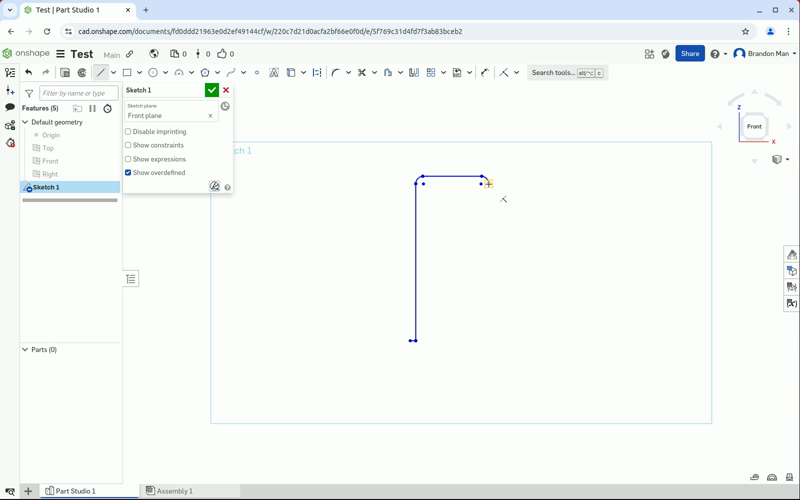
mouse_move(488, 340)
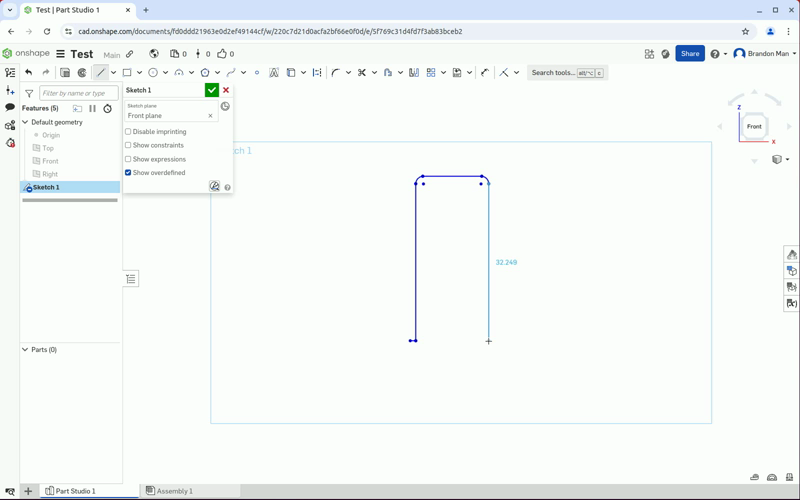
click(488, 340)
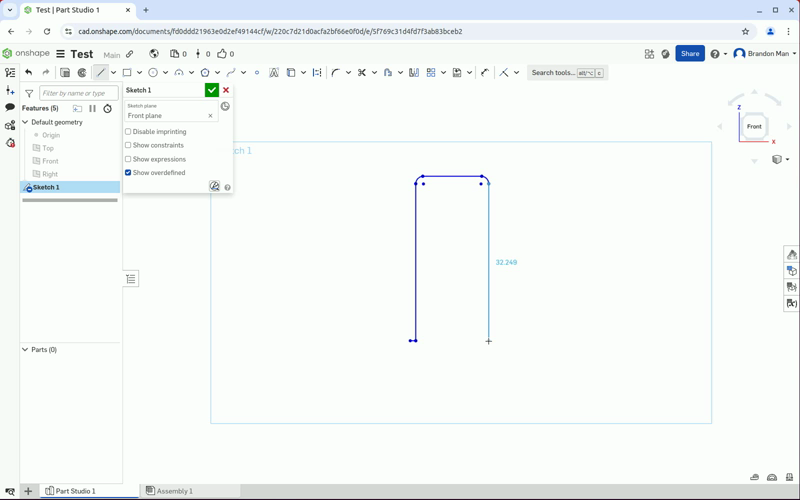
key_up(shift)
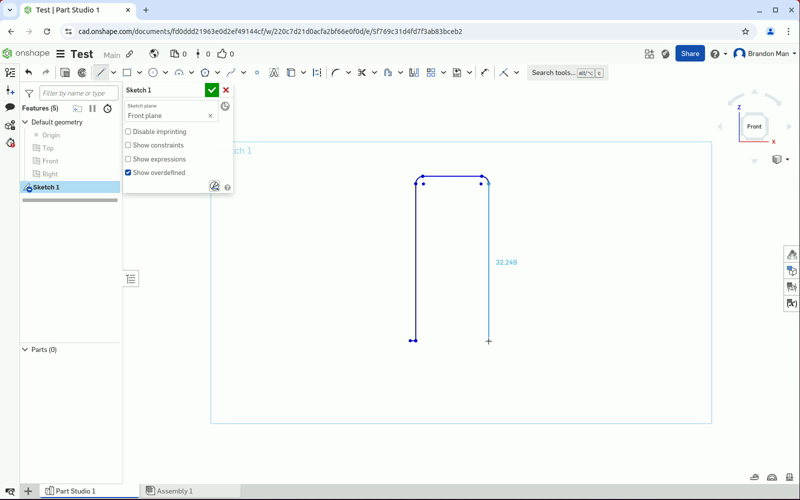
key_down(shift)
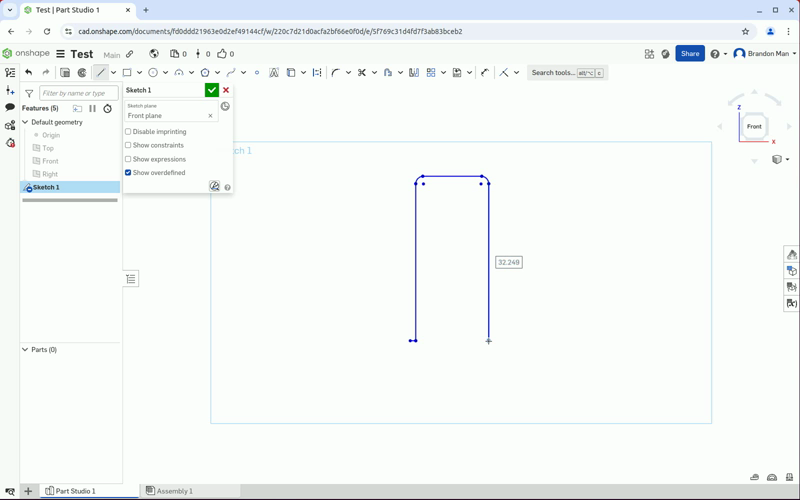
mouse_move(518, 340)
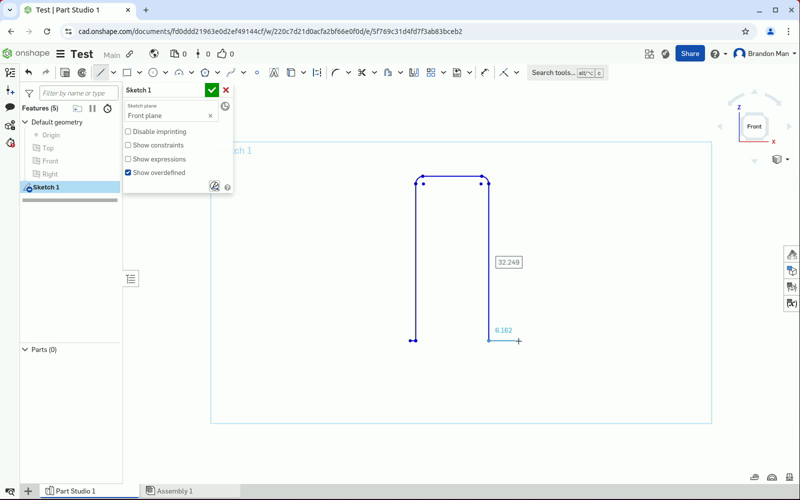
mouse_move(494, 340)
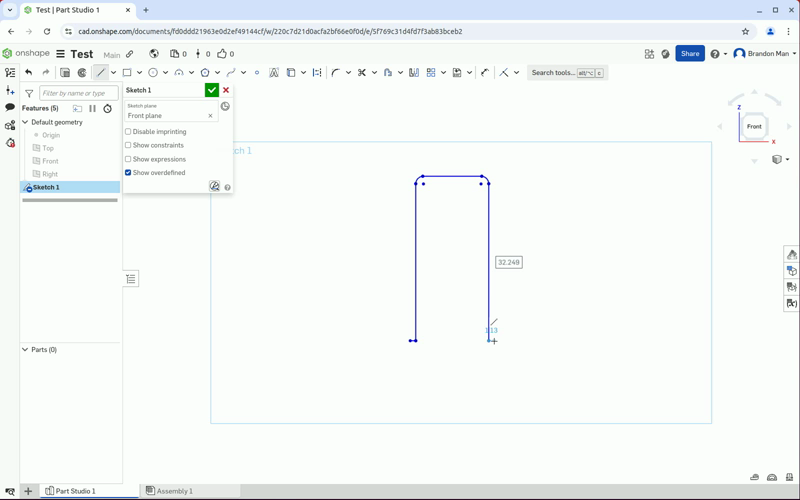
scroll(6)
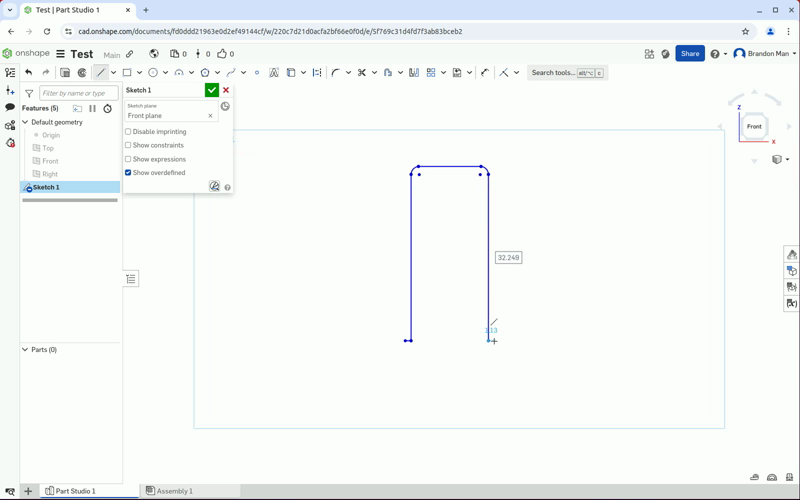
scroll(6)
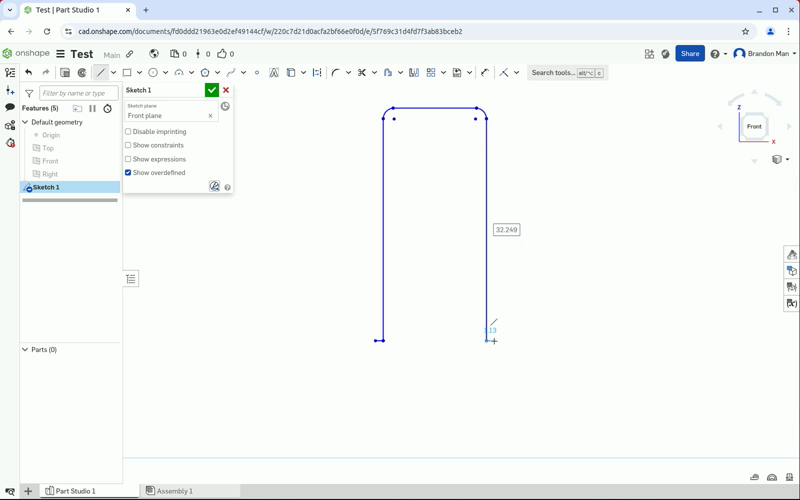
scroll(6)
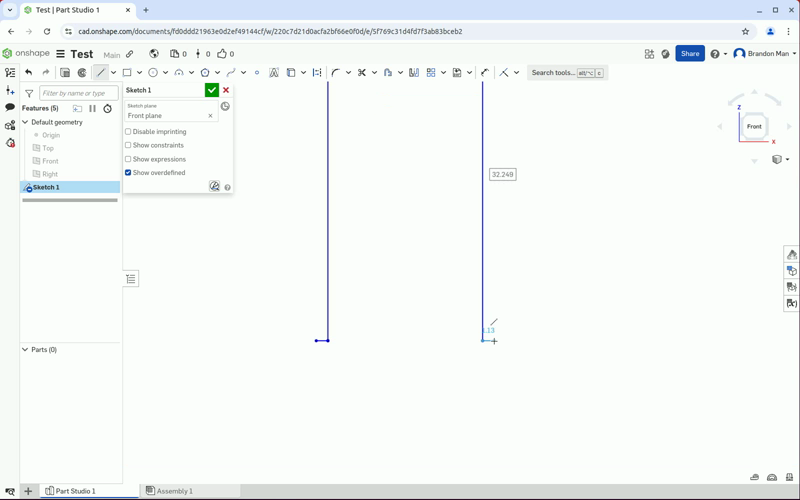
scroll(6)
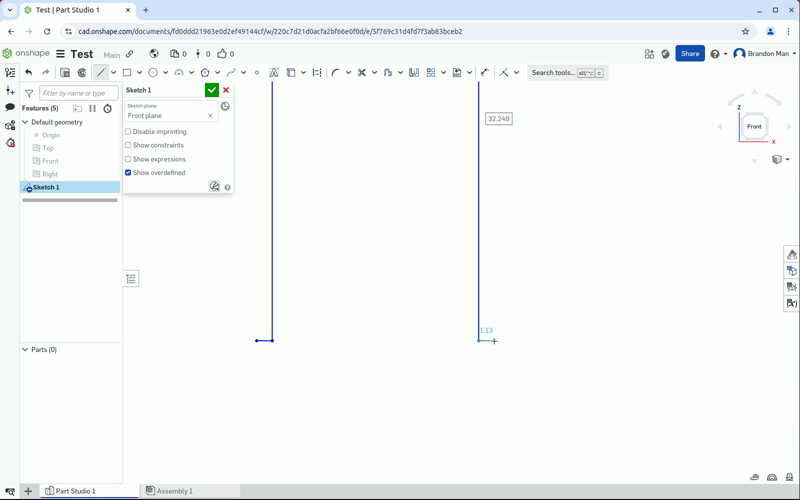
scroll(6)
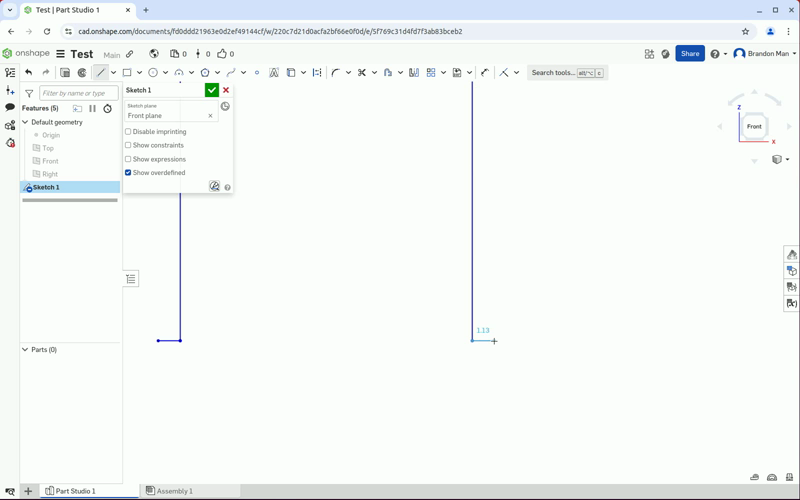
scroll(6)
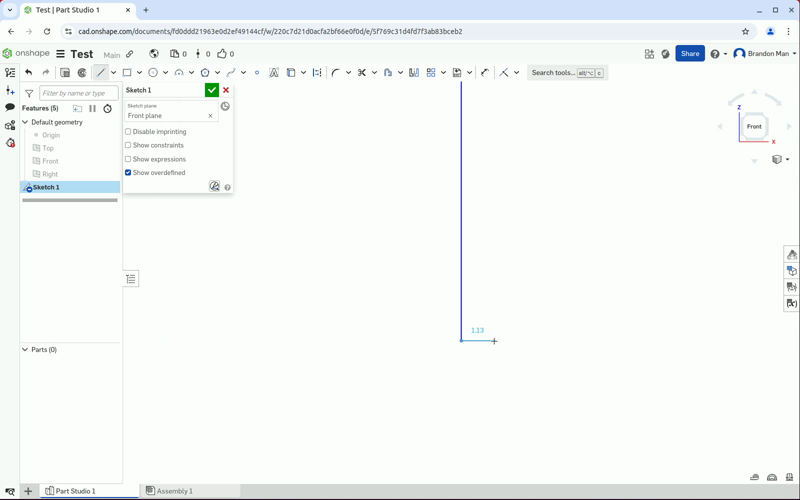
scroll(6)
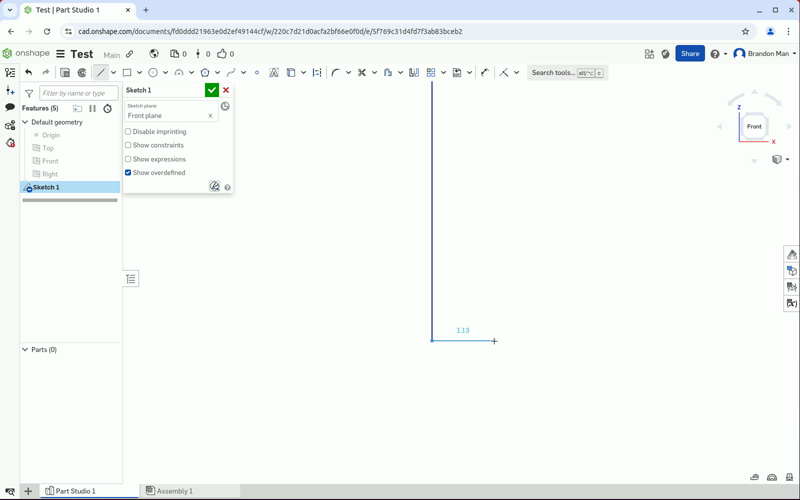
click(494, 340)
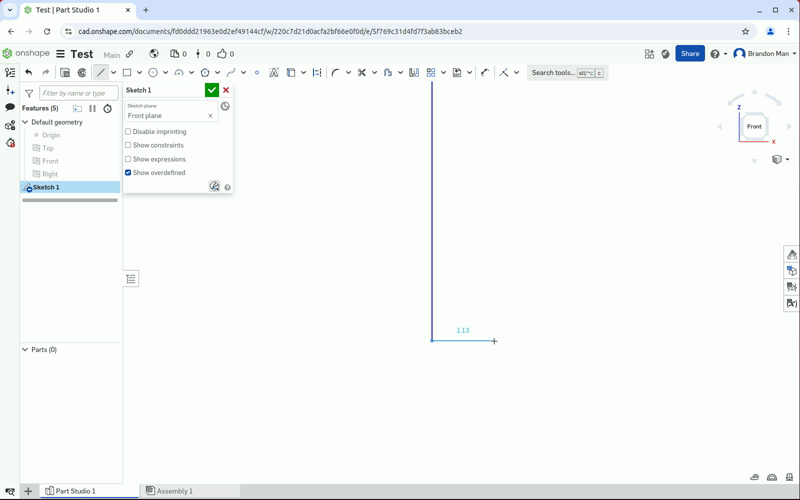
scroll(-6)
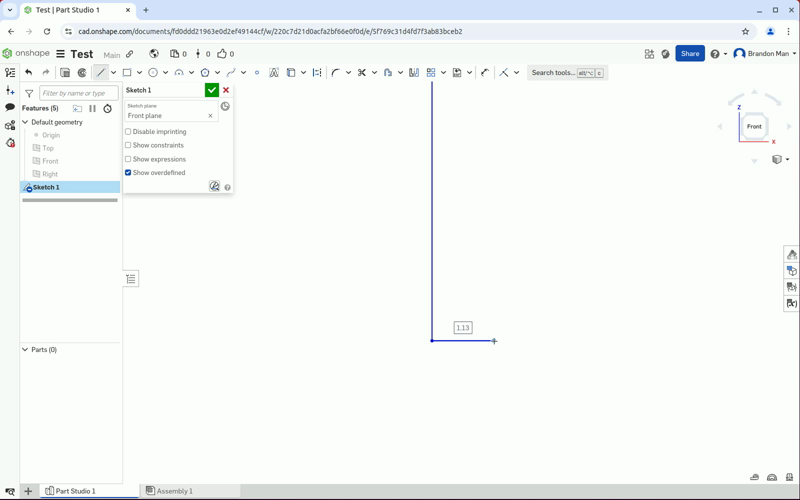
scroll(-6)
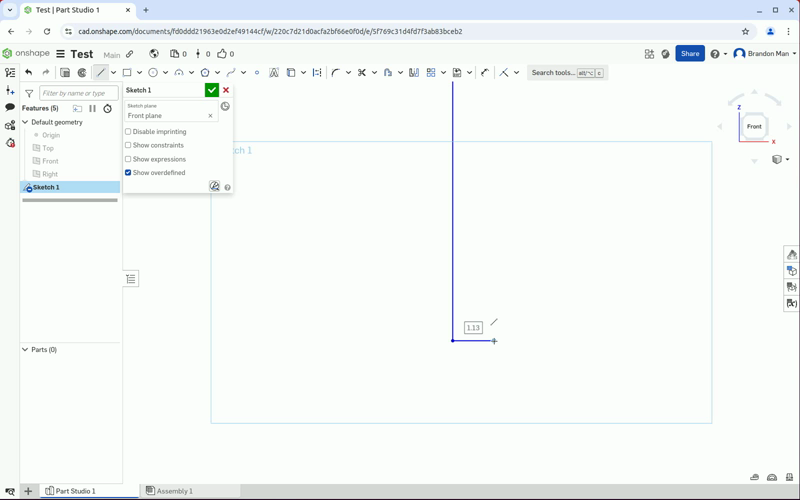
scroll(-6)
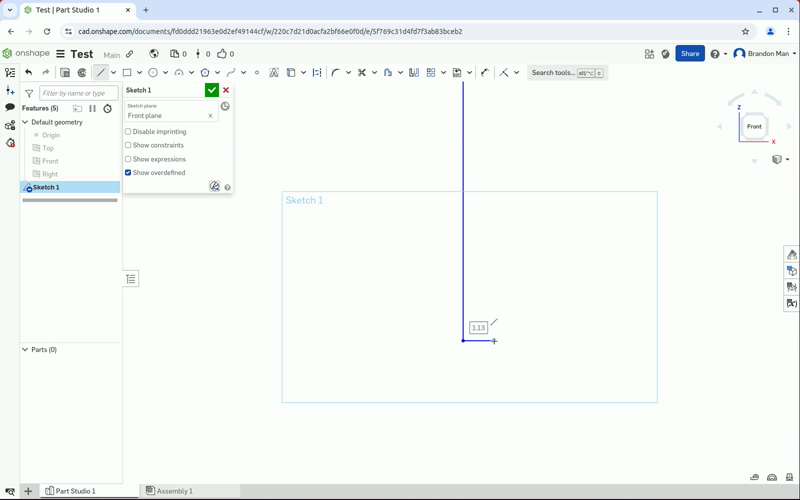
scroll(-6)
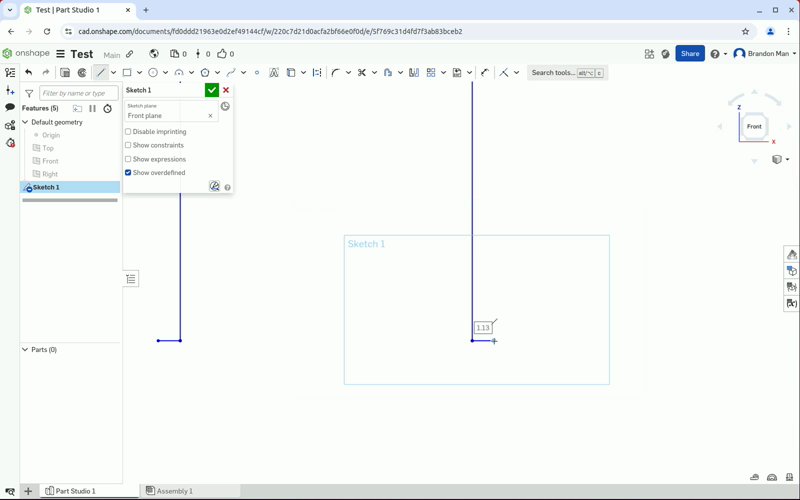
scroll(-6)
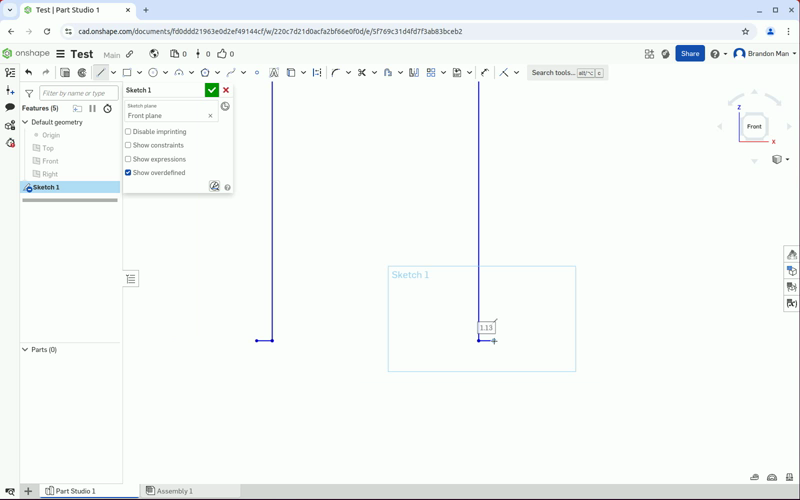
scroll(-6)
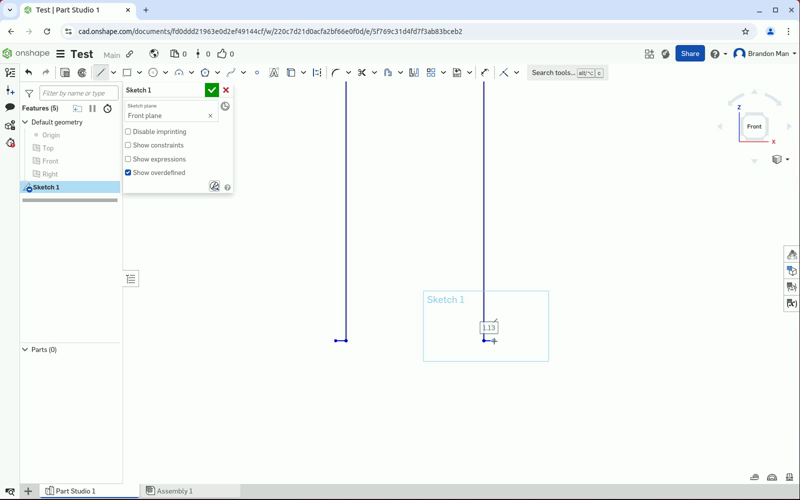
scroll(-6)
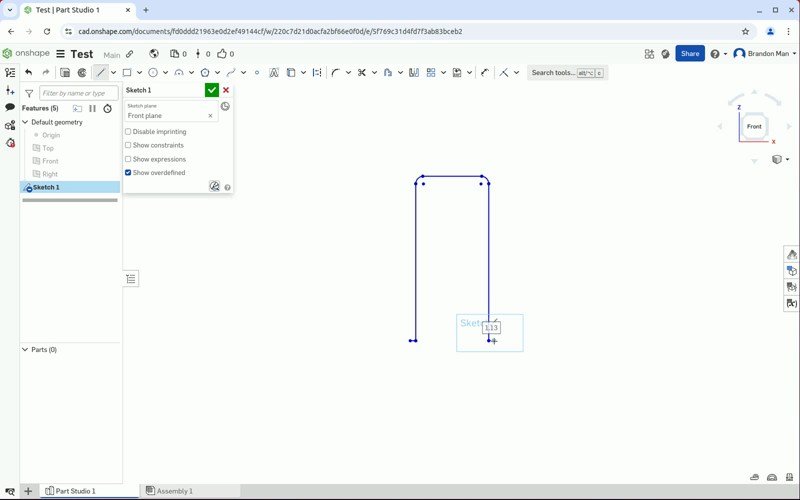
key_up(shift)
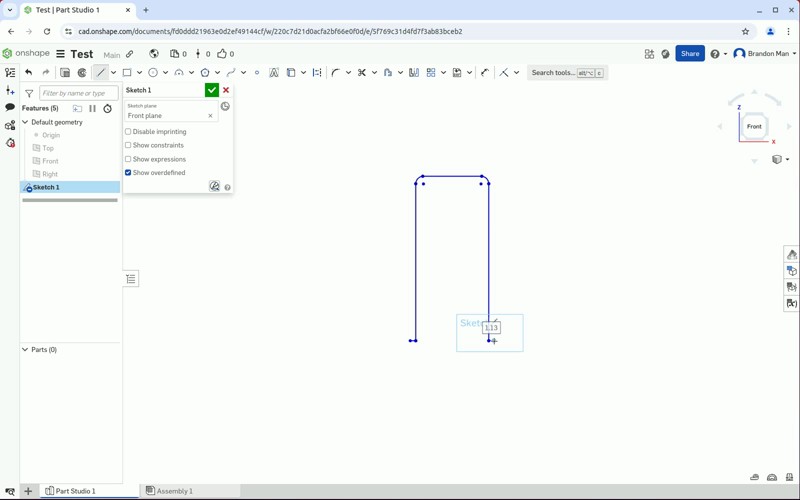
key_down(shift)
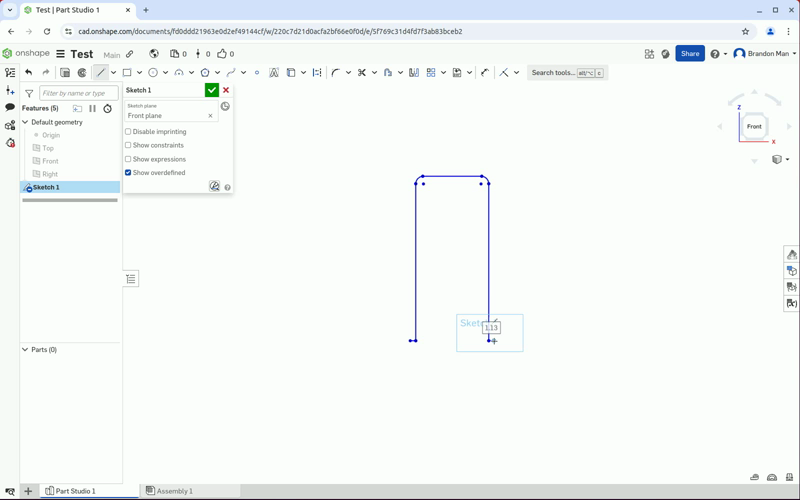
mouse_move(494, 178)
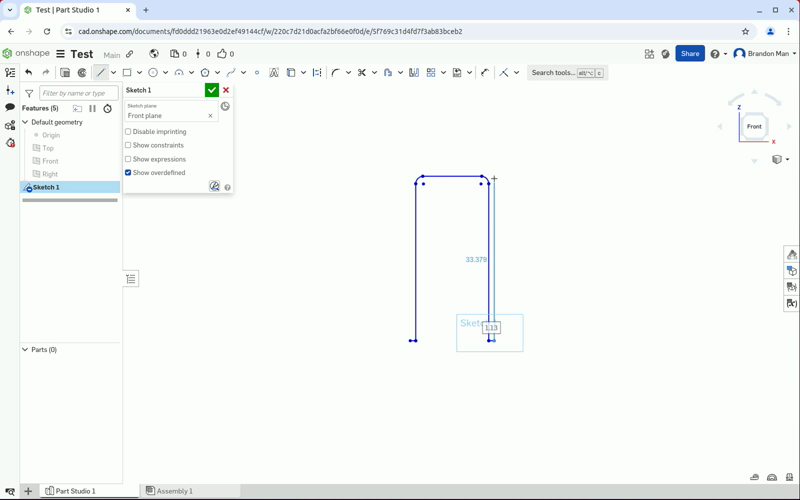
click(494, 178)
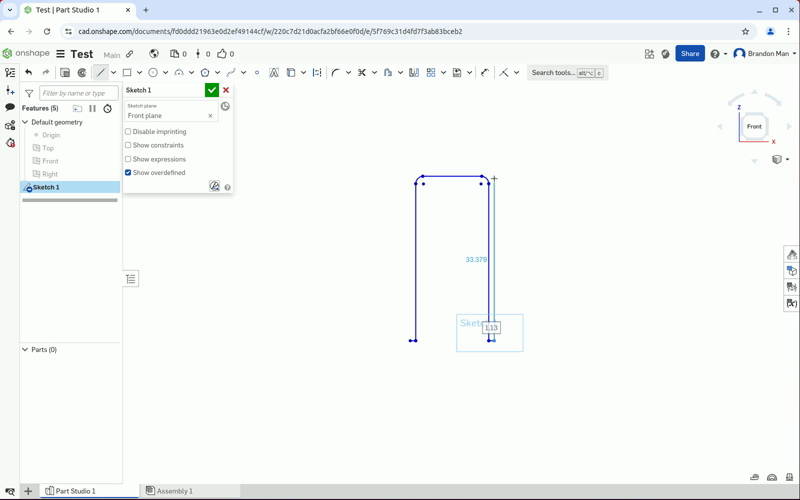
key_up(shift)
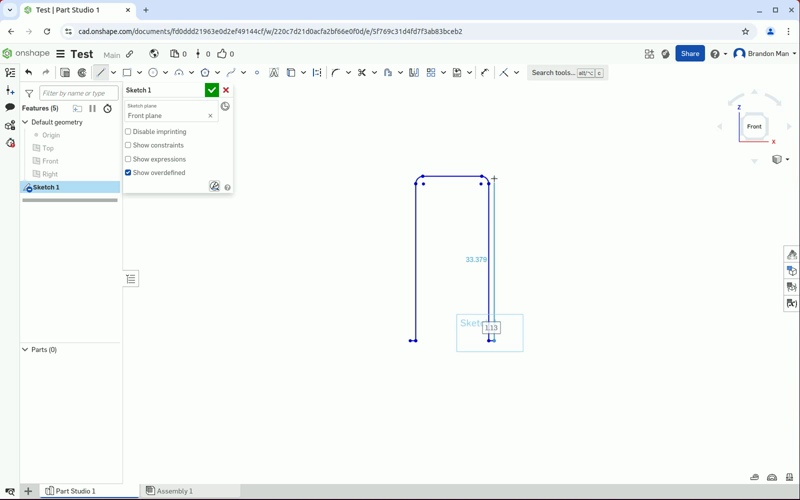
key(esc)
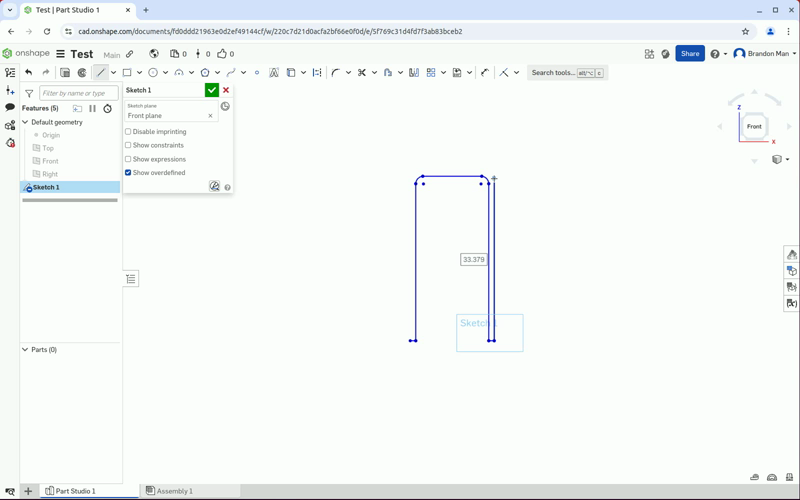
key(a)
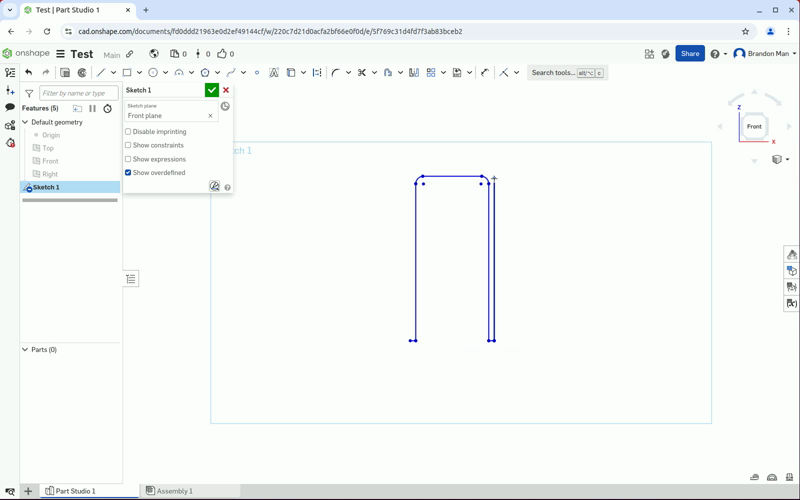
mouse_move(494, 178)
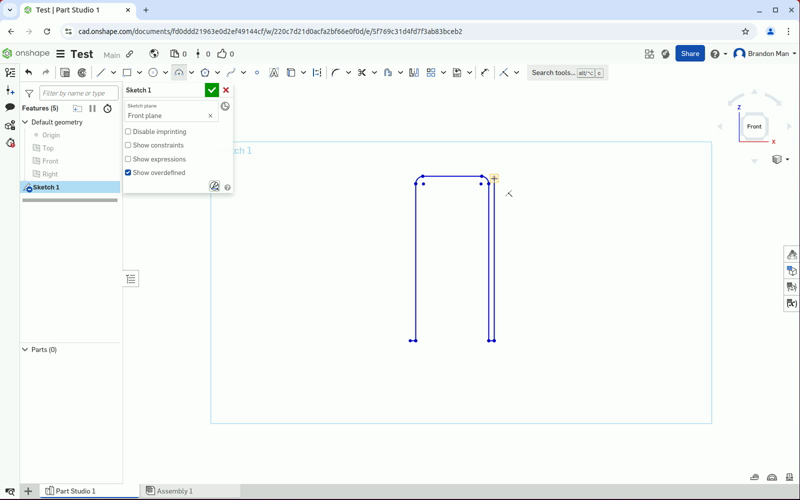
click(494, 178)
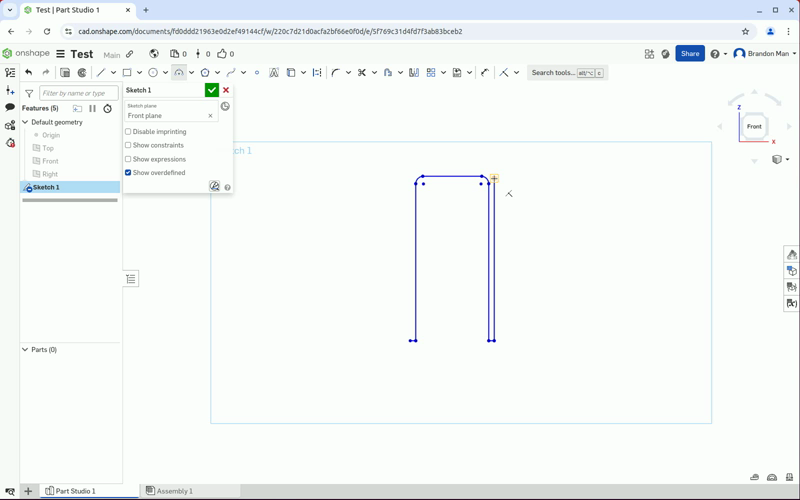
key_down(shift)
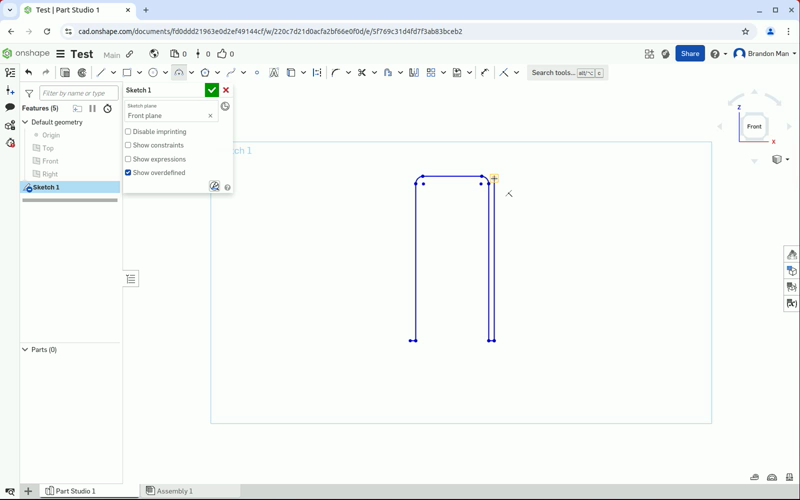
mouse_move(486, 170)
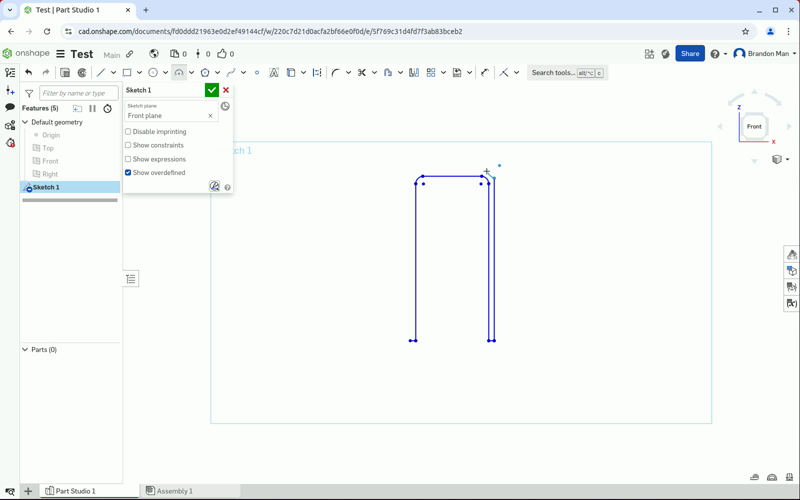
click(486, 170)
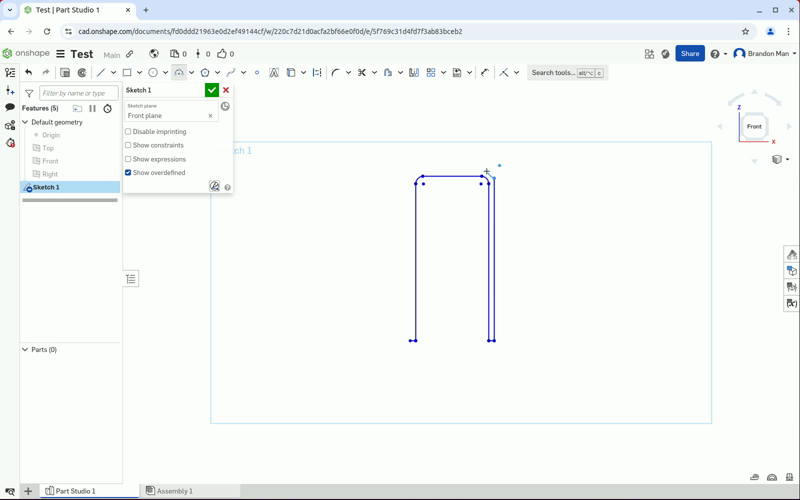
mouse_move(492, 173)
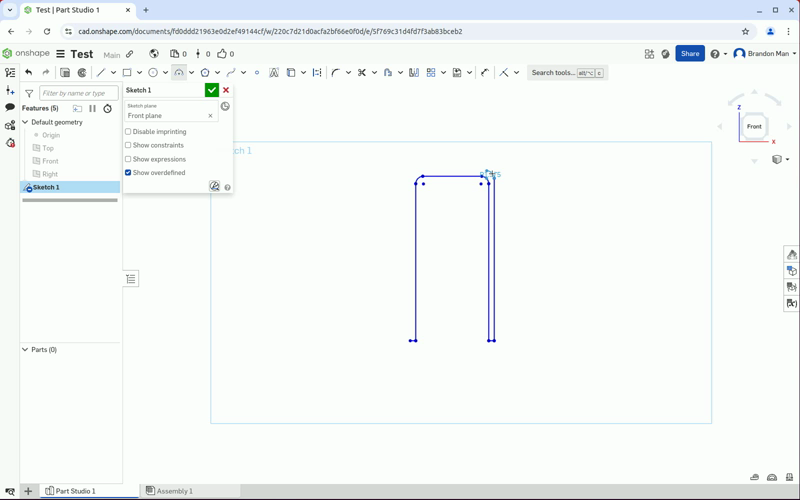
click(492, 173)
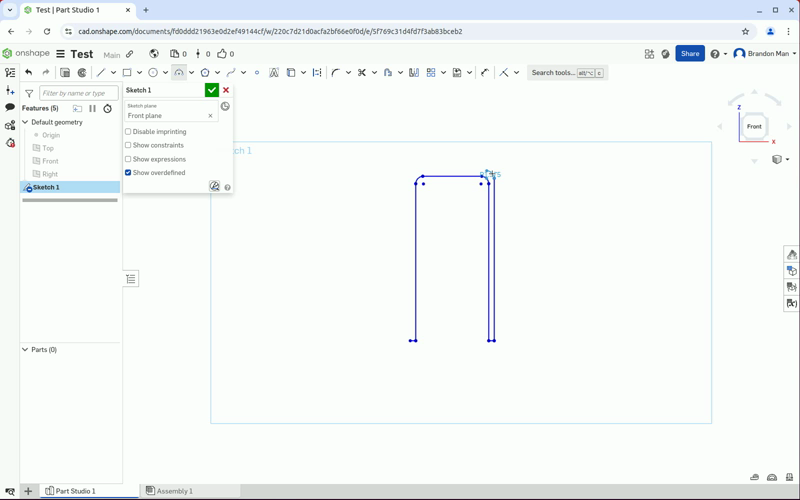
key_up(shift)
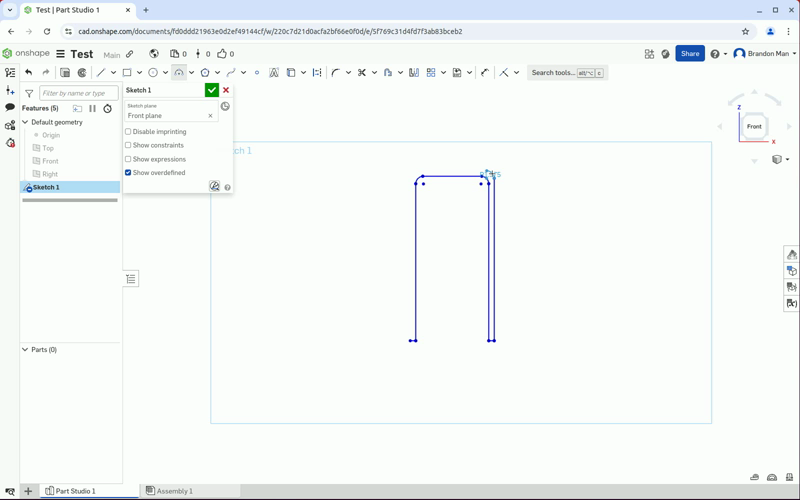
key(esc)
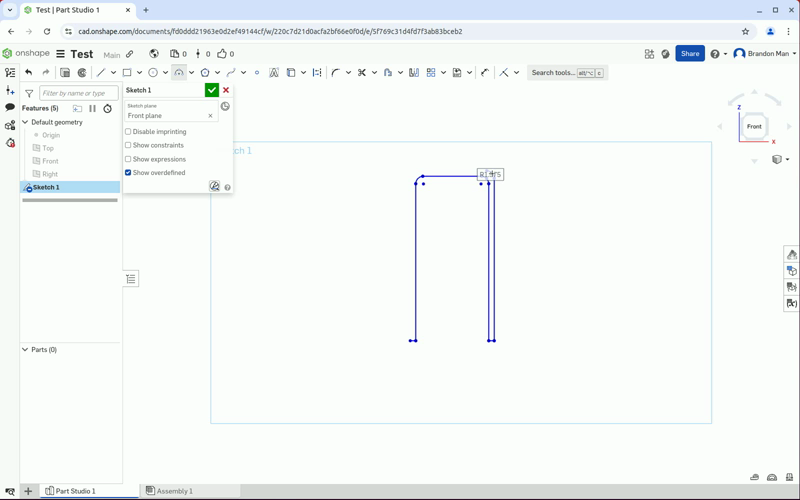
key(l)
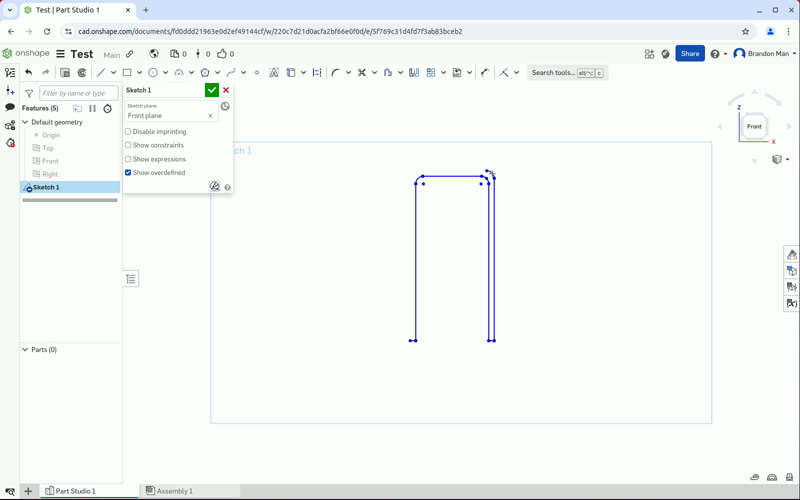
mouse_move(486, 170)
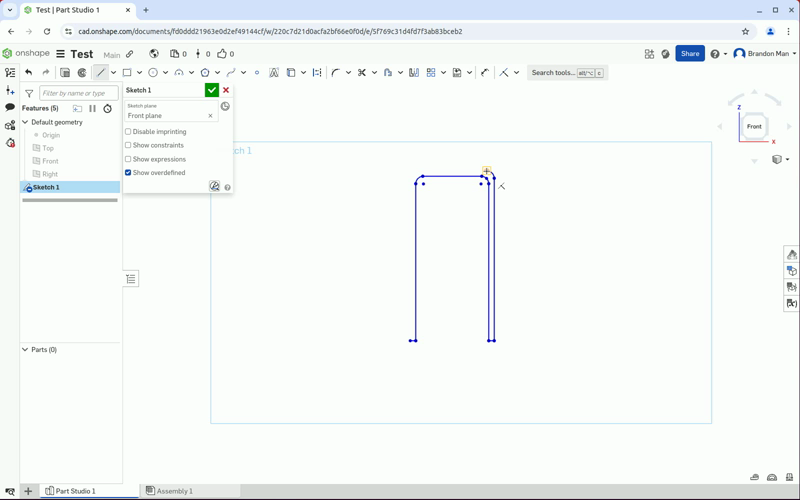
click(486, 170)
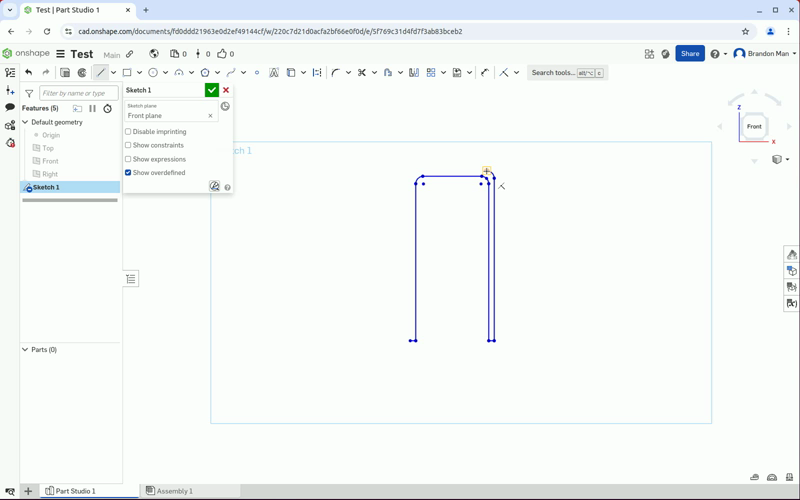
key_down(shift)
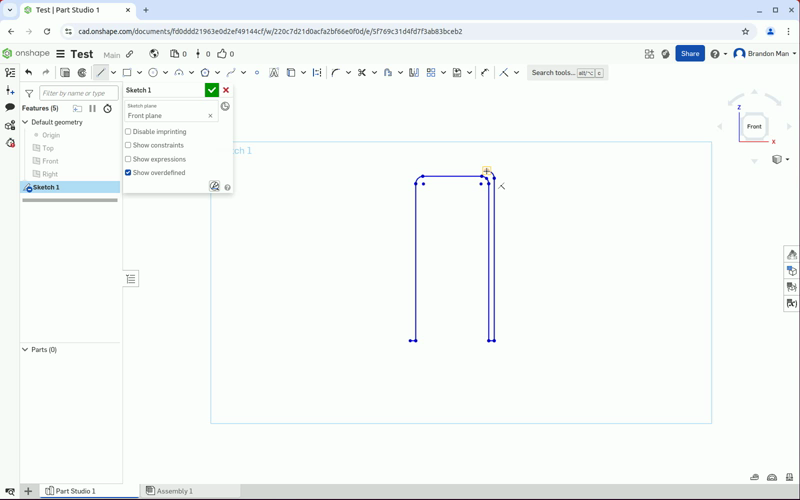
mouse_move(417, 170)
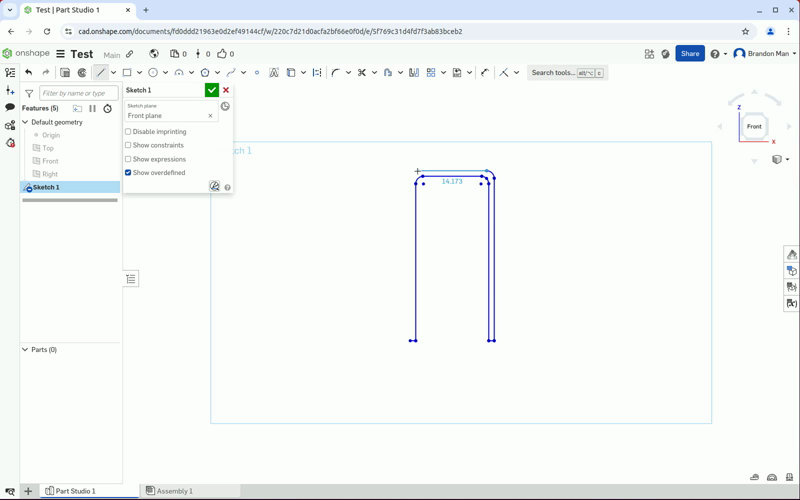
click(417, 170)
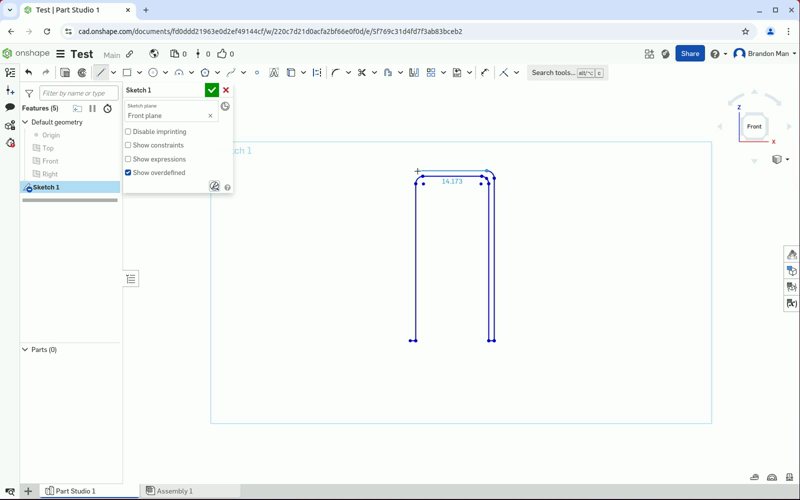
key_up(shift)
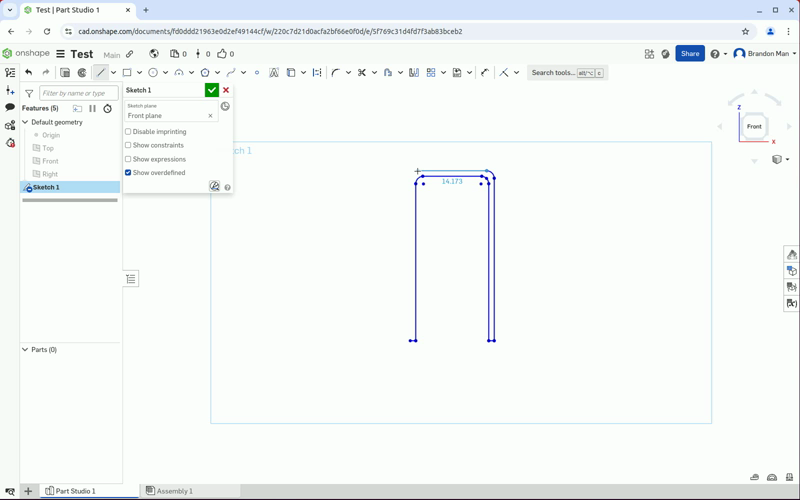
key(esc)
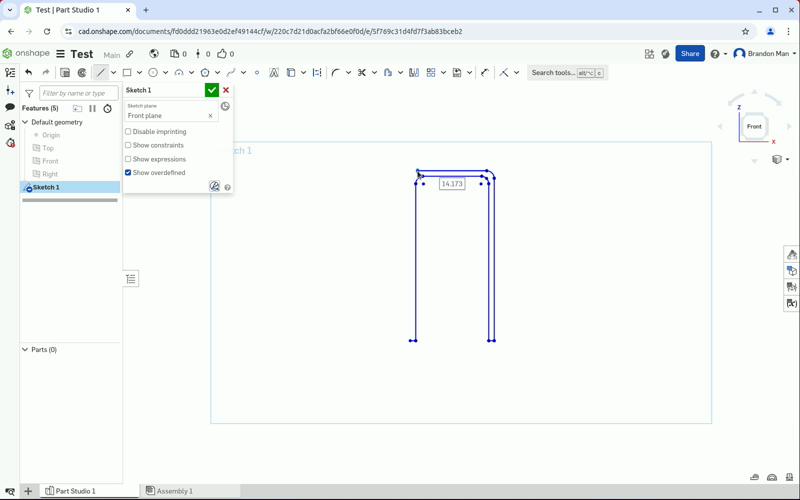
key(a)
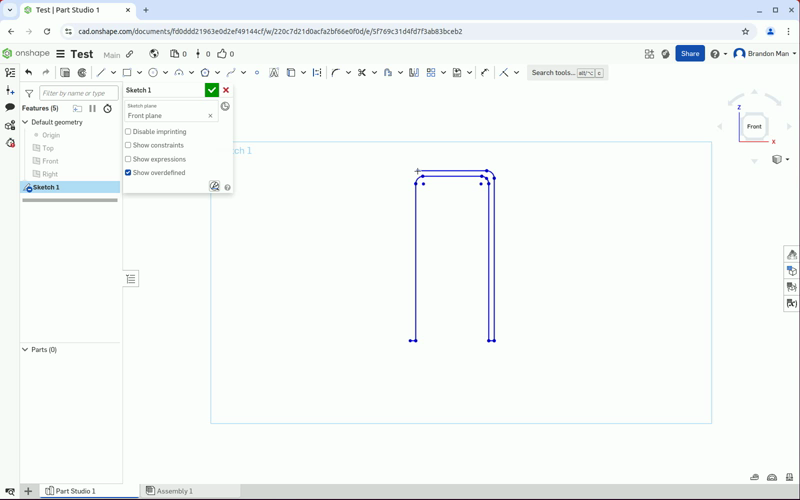
mouse_move(417, 170)
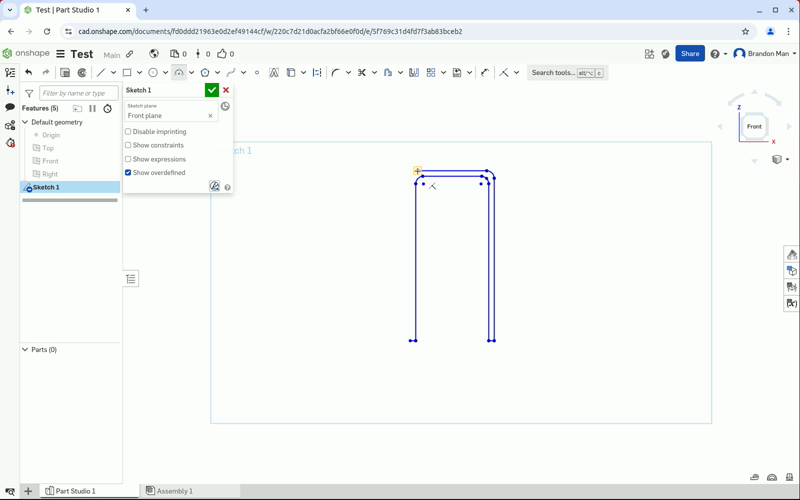
click(417, 170)
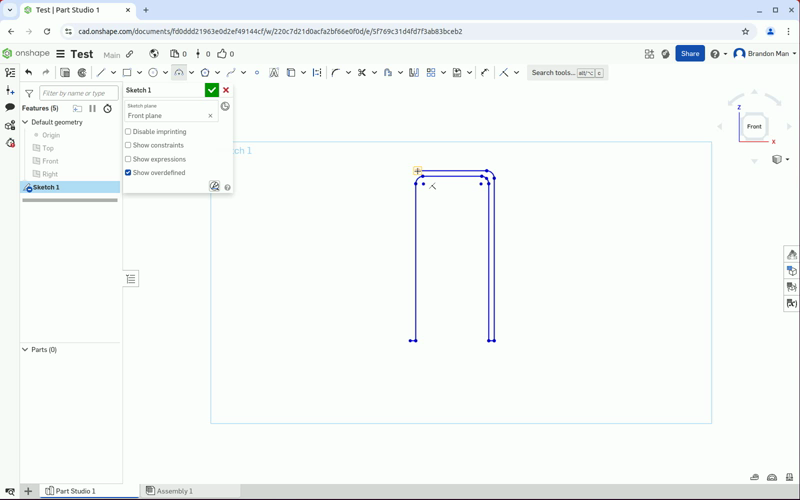
key_down(shift)
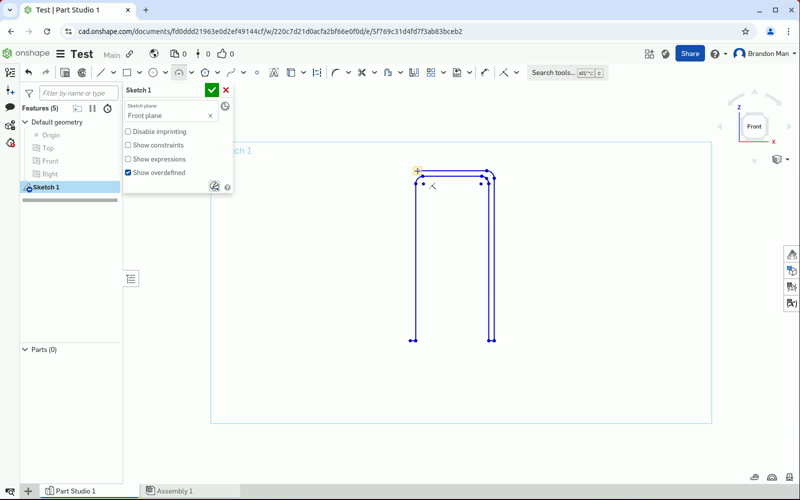
mouse_move(410, 178)
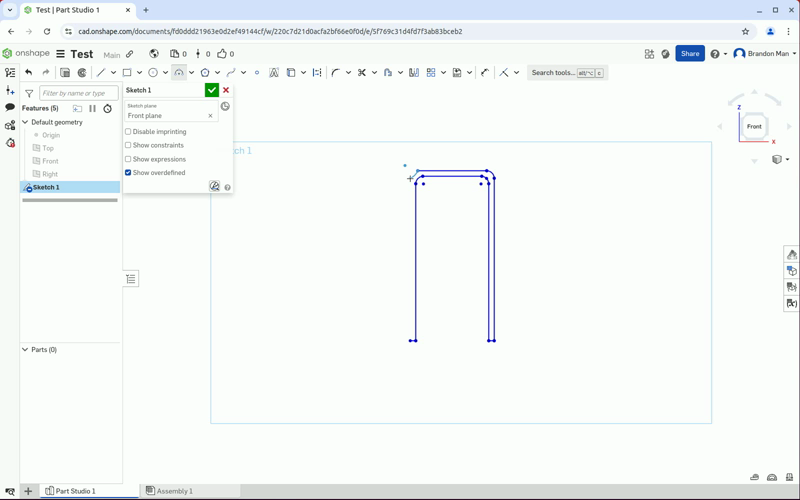
click(410, 178)
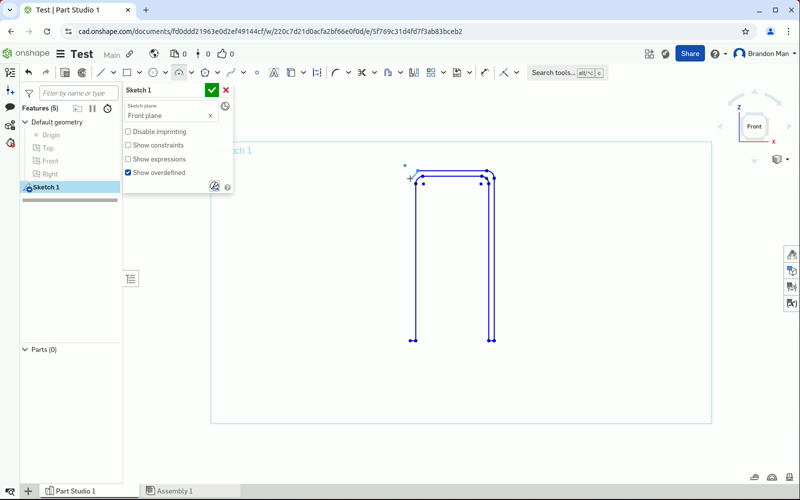
mouse_move(412, 173)
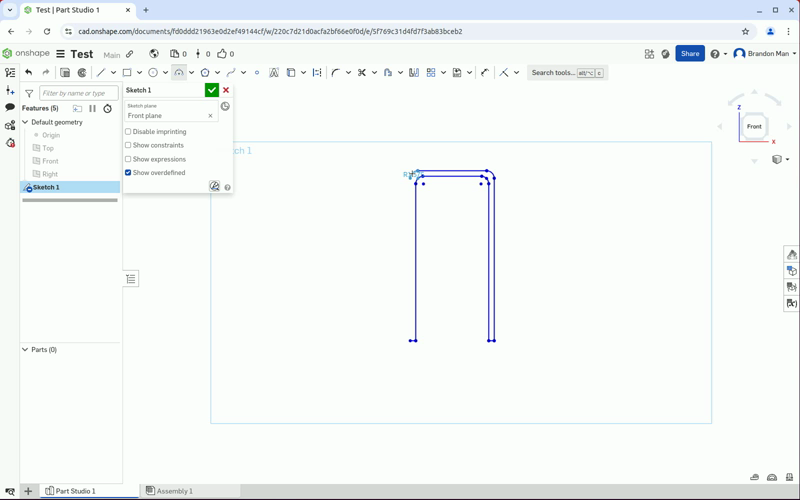
click(412, 173)
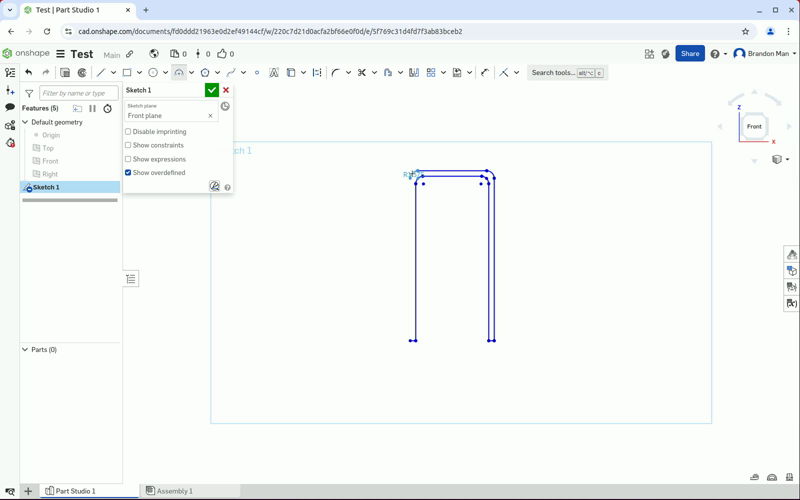
key_up(shift)
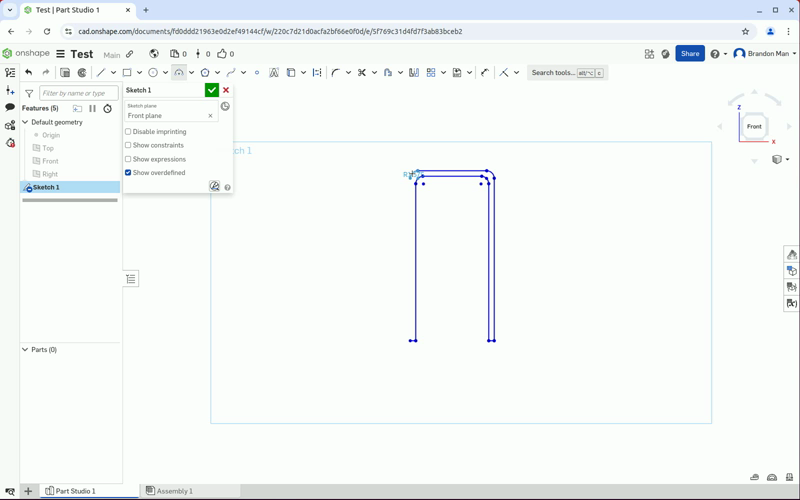
key(esc)
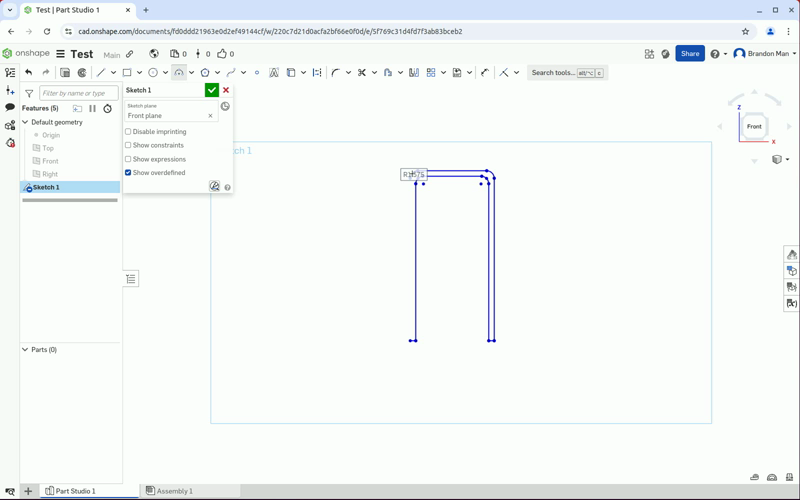
key(l)
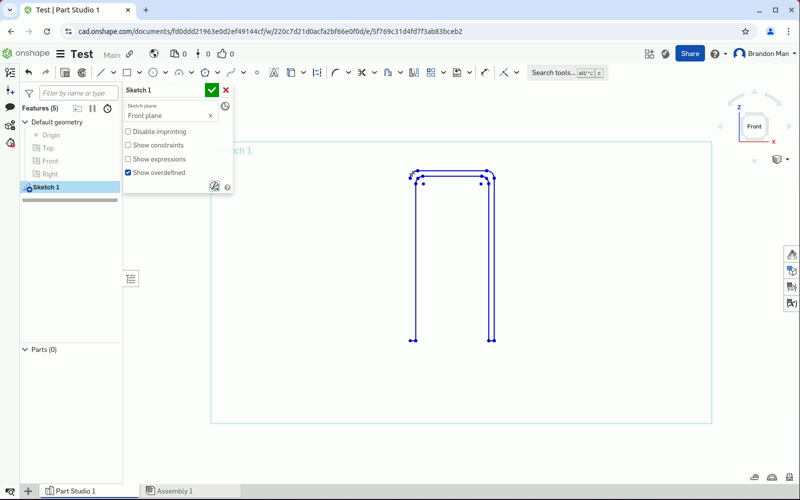
mouse_move(410, 178)
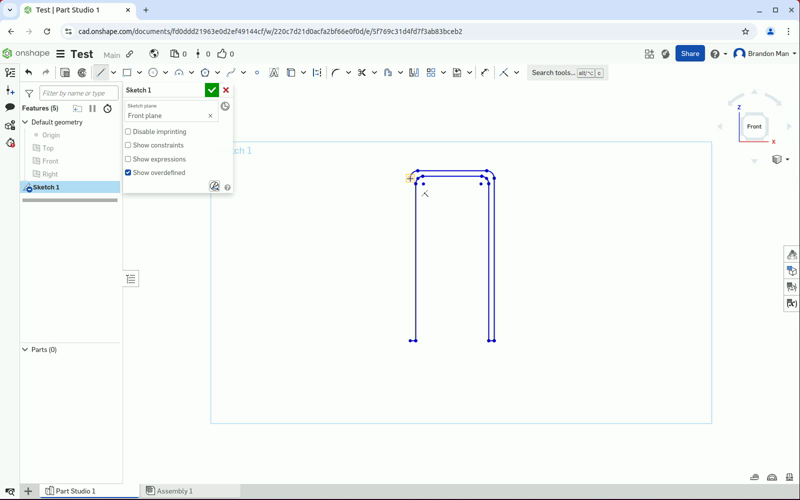
click(410, 178)
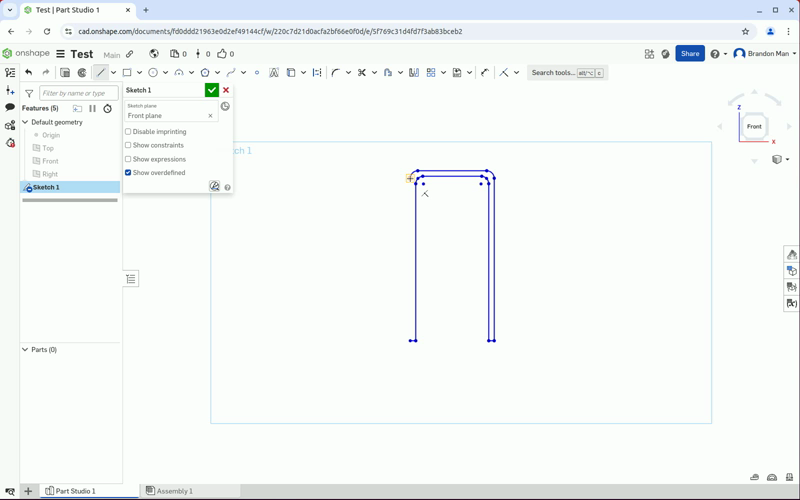
key_down(shift)
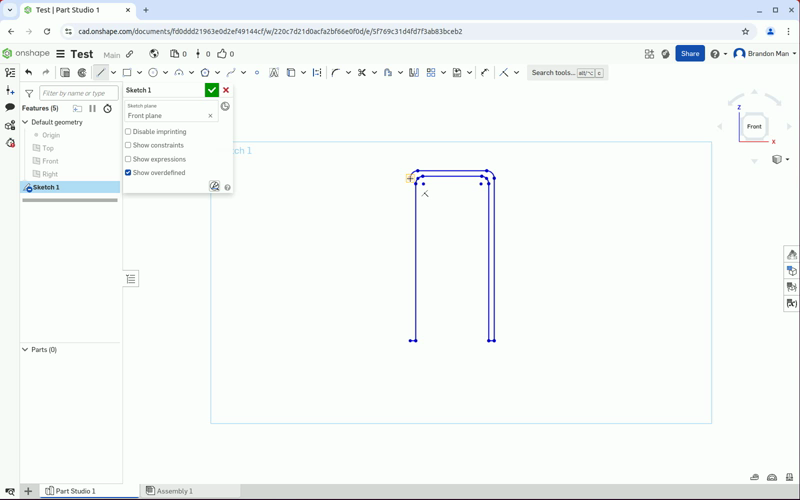
mouse_move(410, 340)
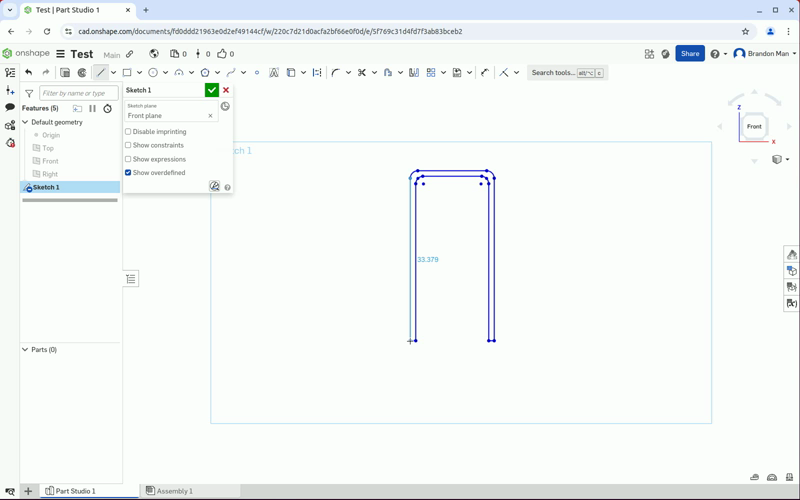
key_up(shift)
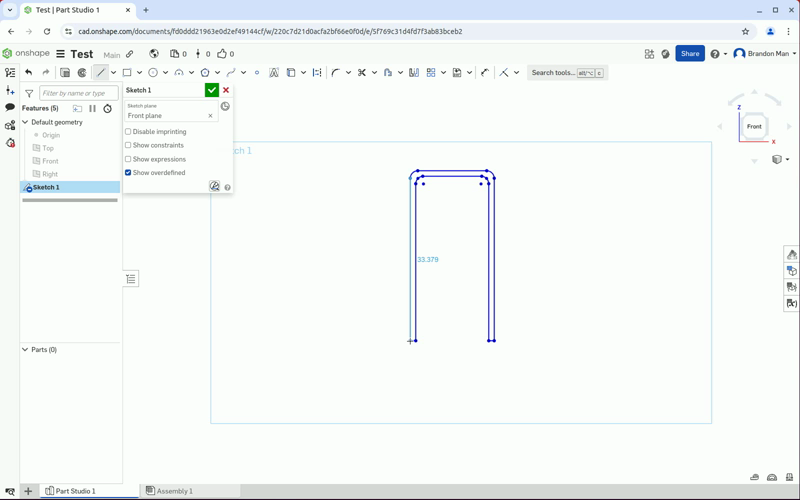
click(410, 340)
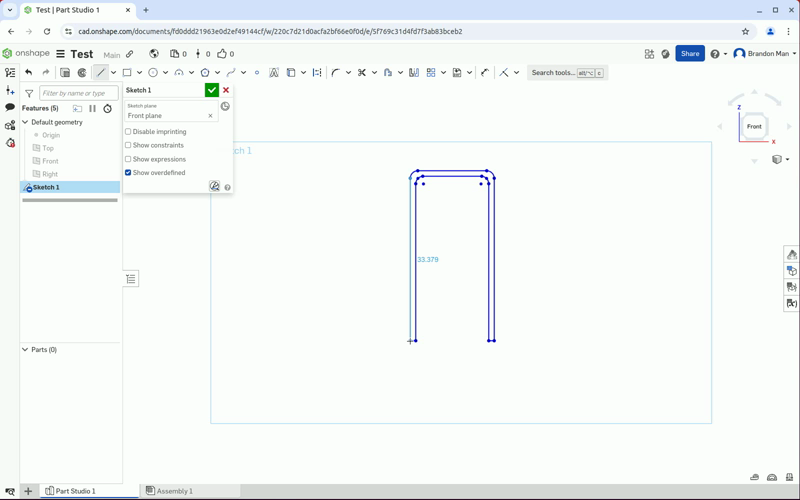
key(esc)
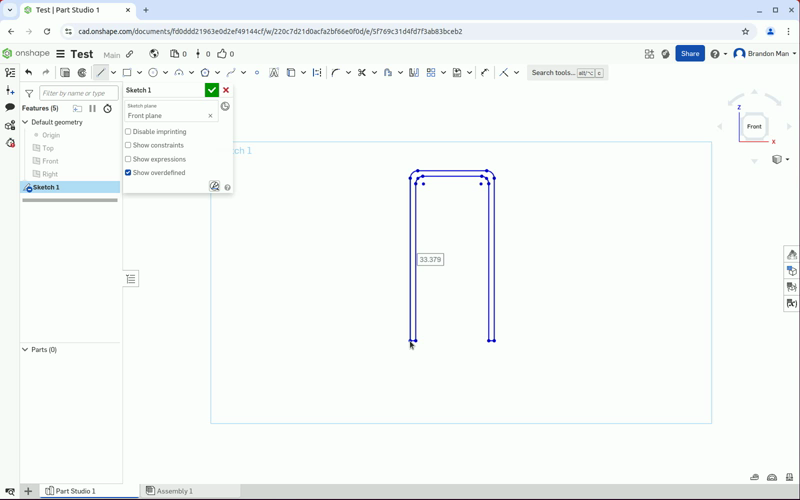
mouse_move(412, 240)
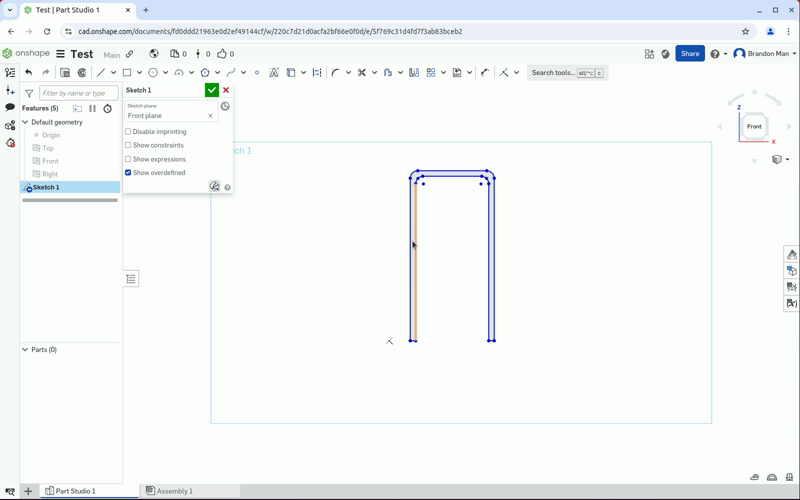
click(412, 240)
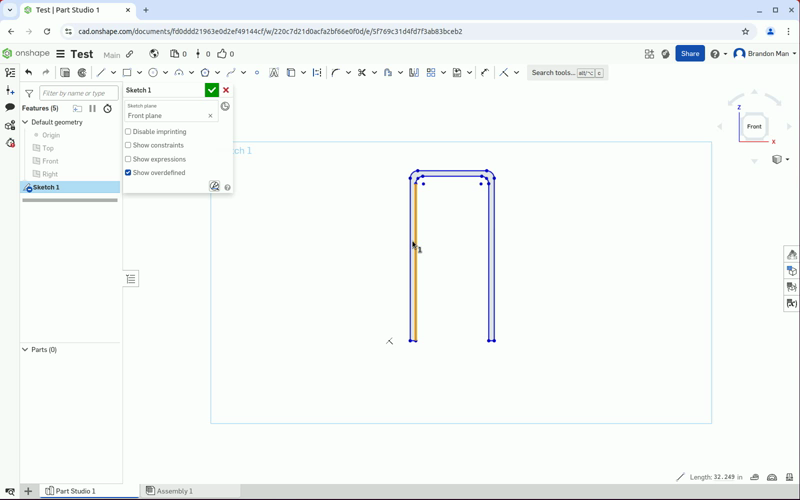
mouse_move(73, 352)
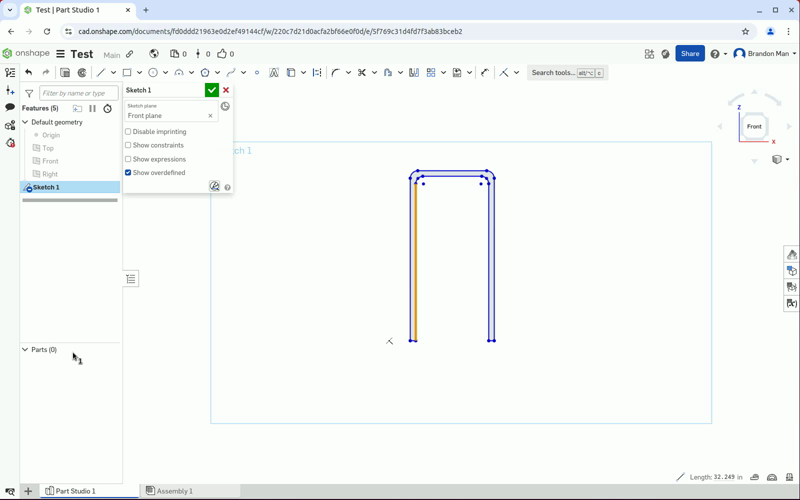
key(shift+y)
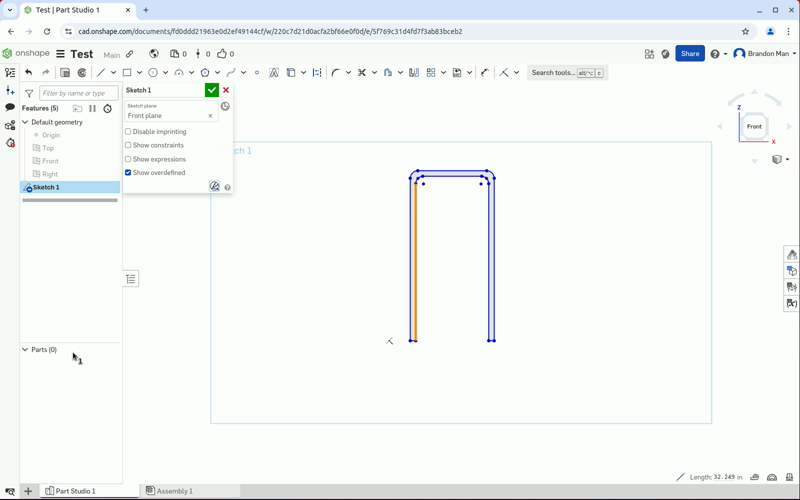
key(shift+e)
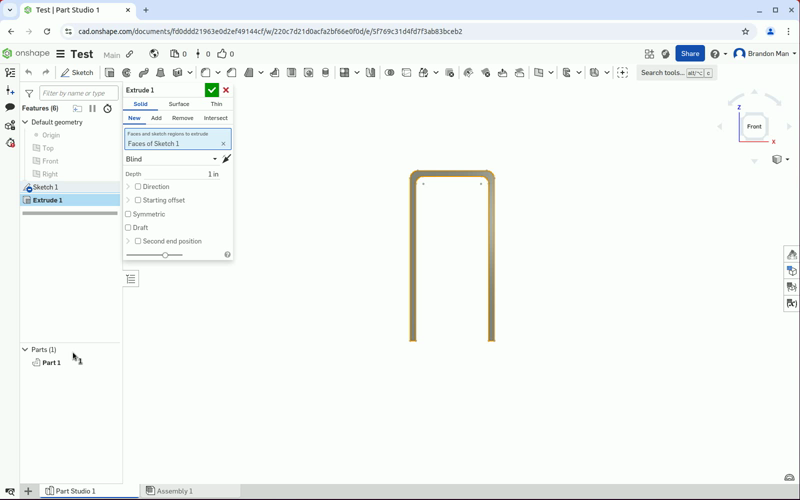
mouse_move(143, 106)
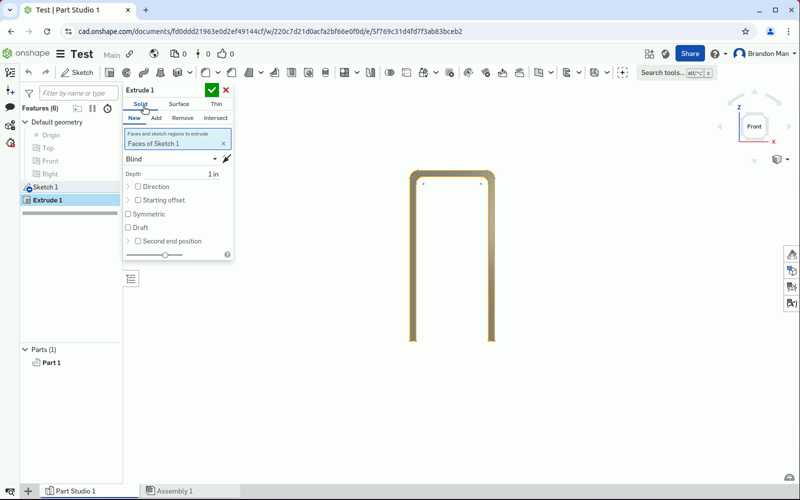
click(143, 106)
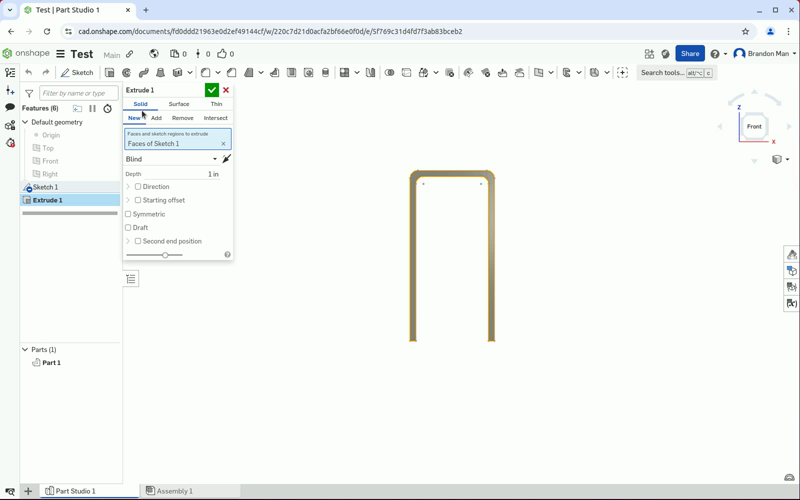
mouse_move(137, 120)
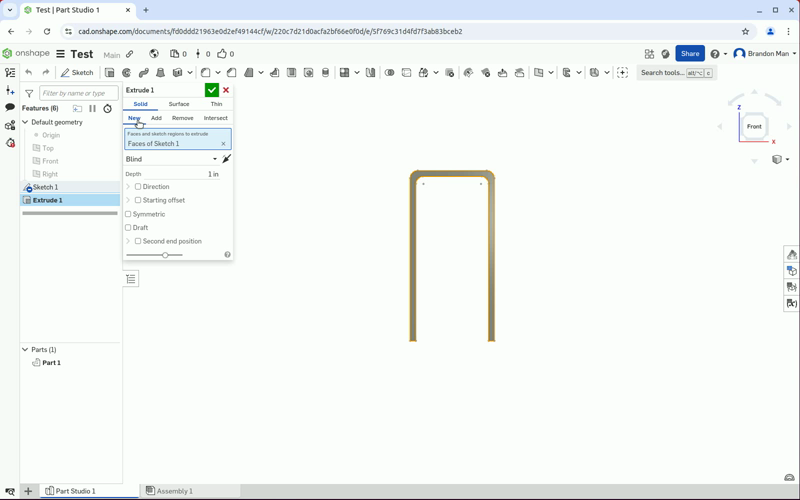
click(137, 120)
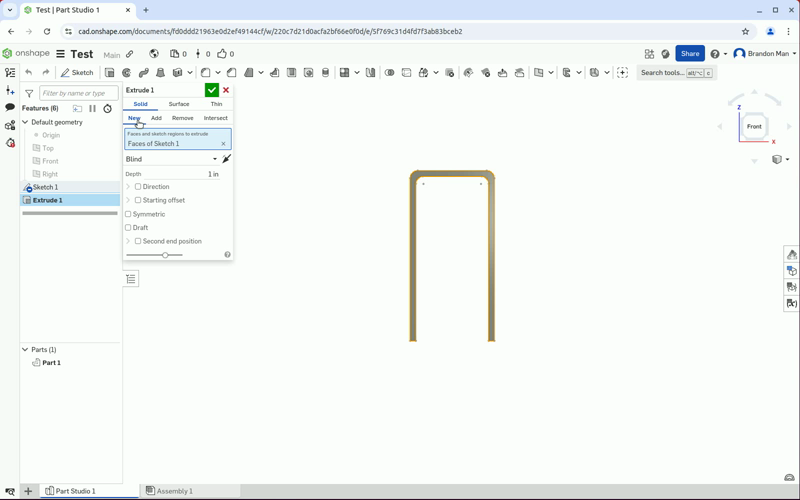
key(tab, 4)
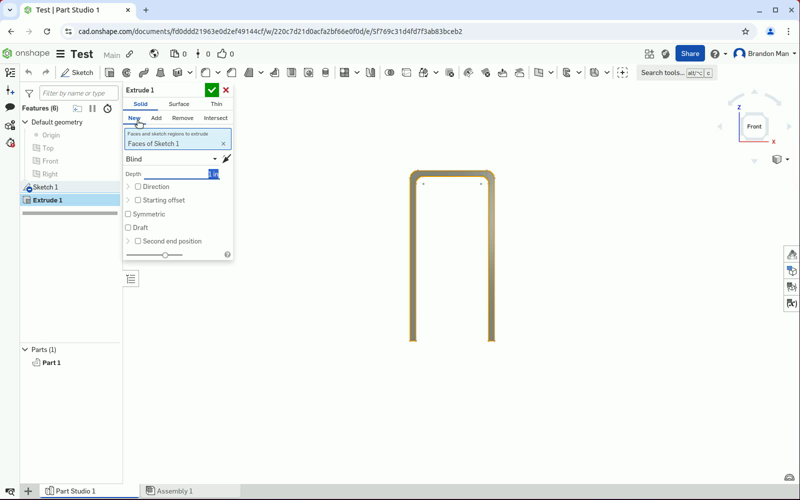
text(20.942)
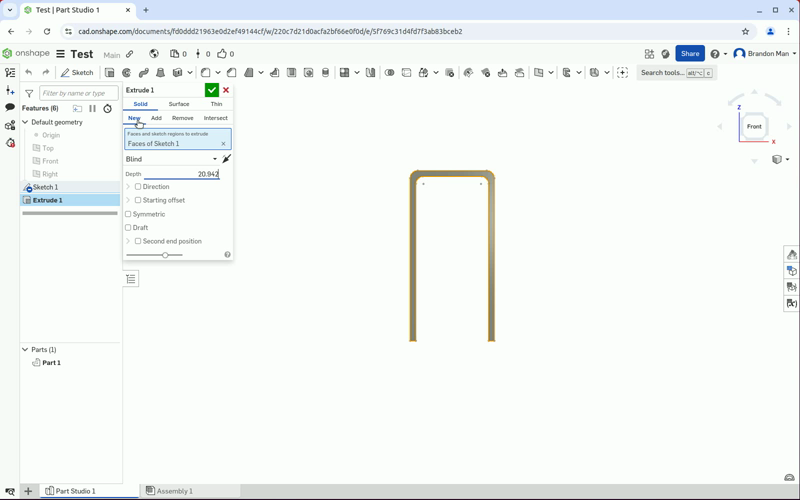
key(enter)
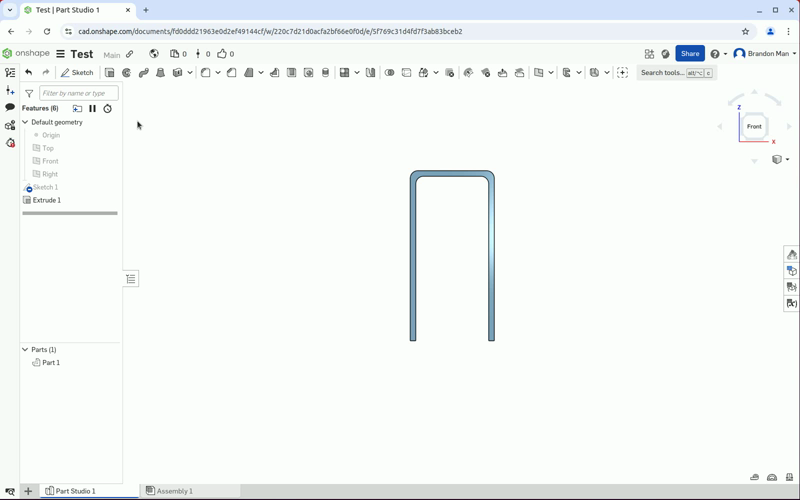
key(shift+h)
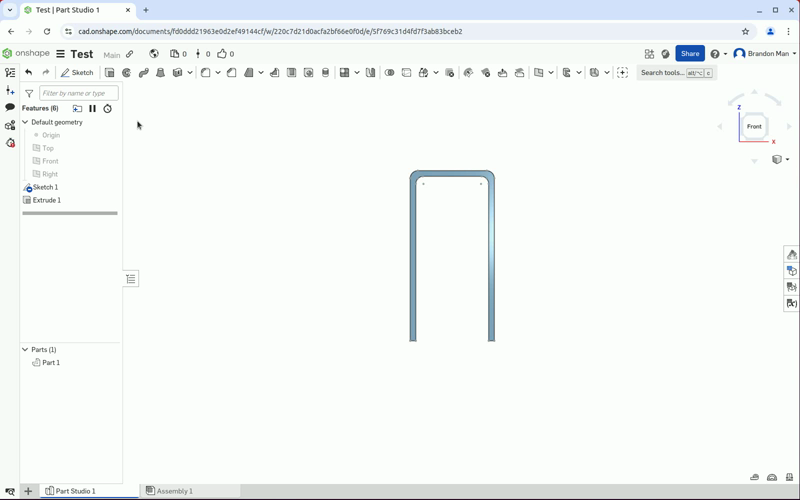
key(shift+h)
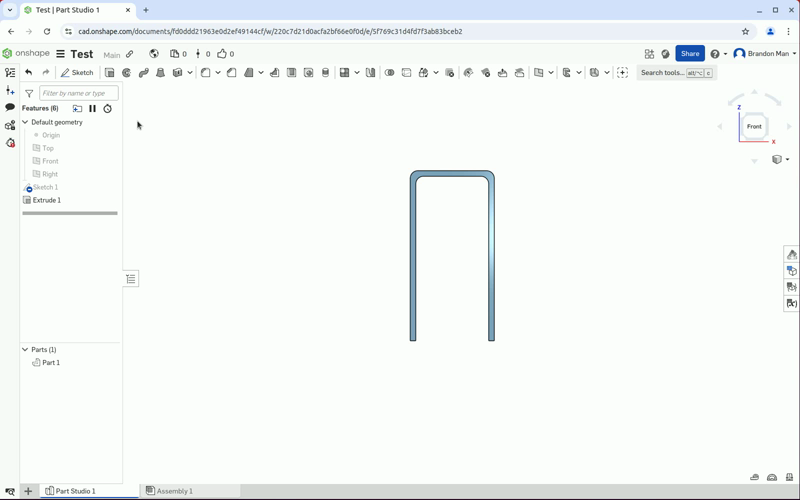
mouse_move(73, 189)
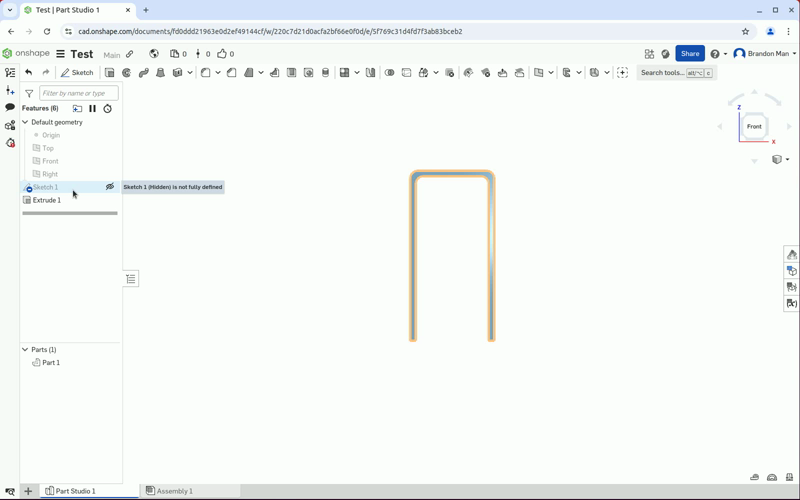
click(73, 189)
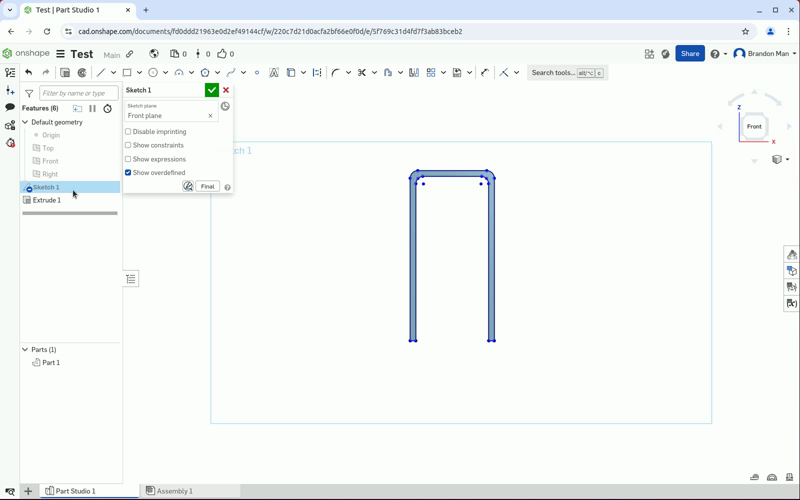
mouse_move(229, 92)
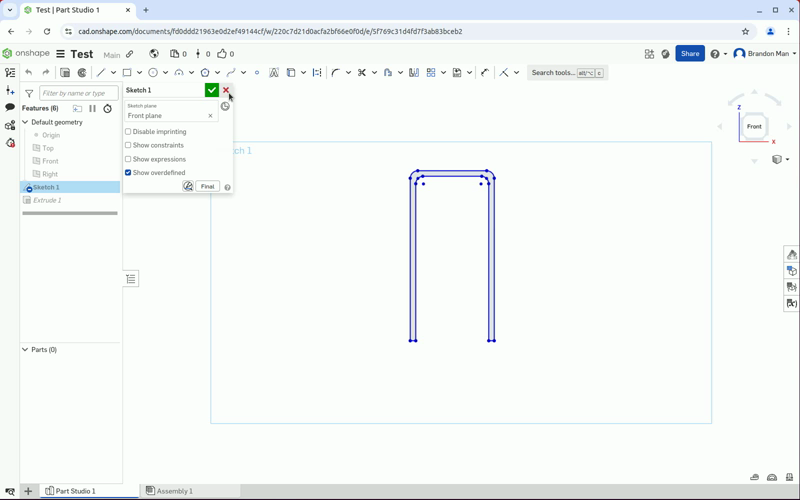
click(229, 92)
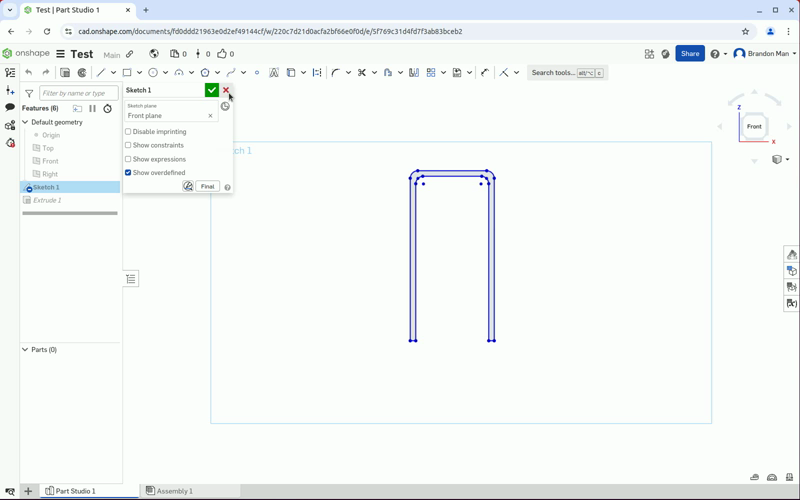
mouse_move(73, 352)
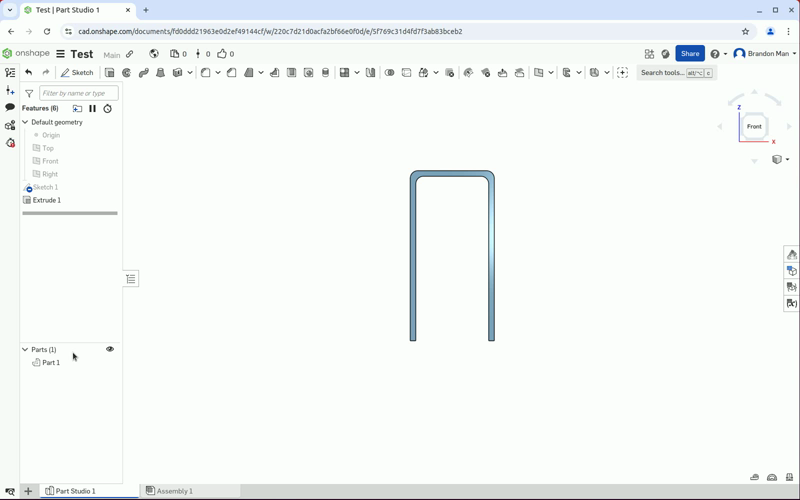
key(y)
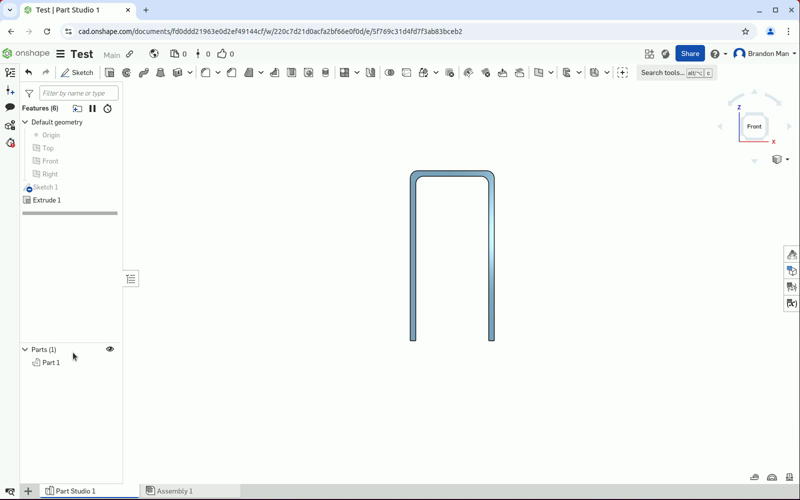
key(shift+p)
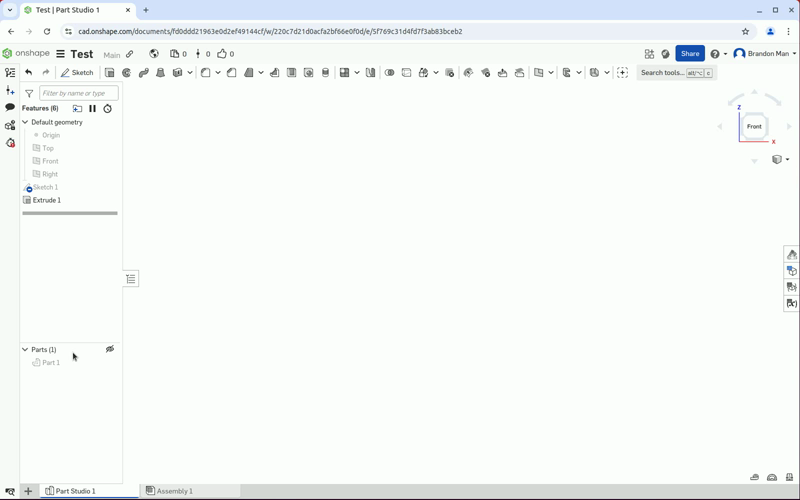
key(space)
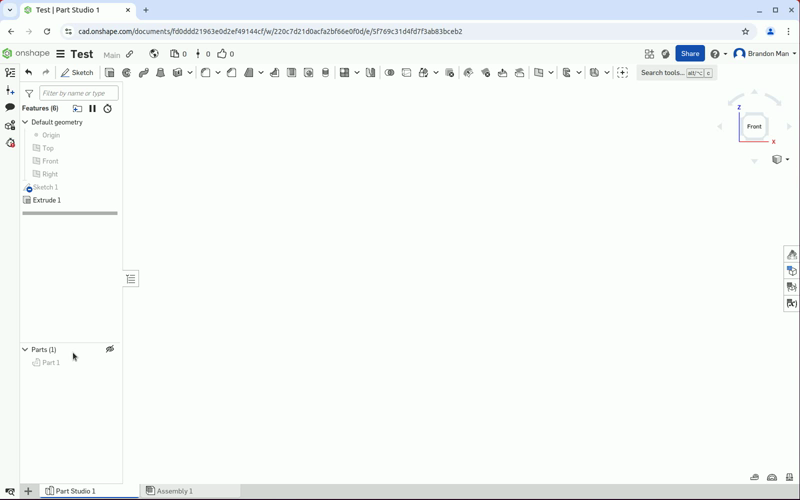
key_down(shift)
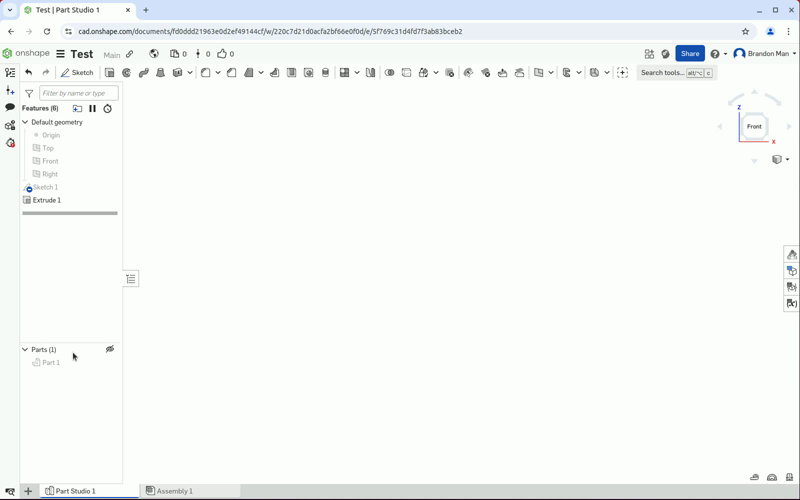
key(down)
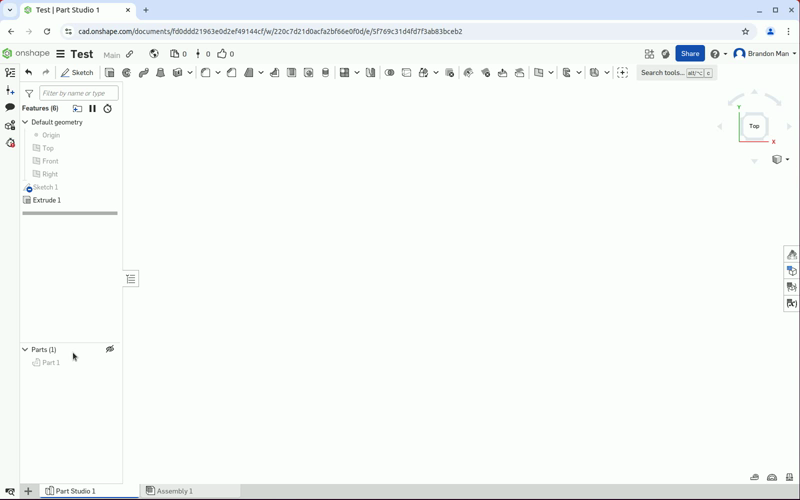
key_up(shift)
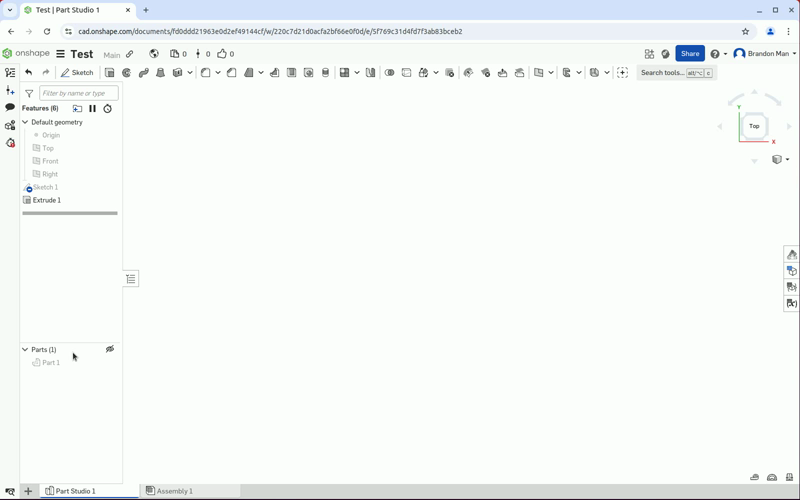
mouse_move(73, 352)
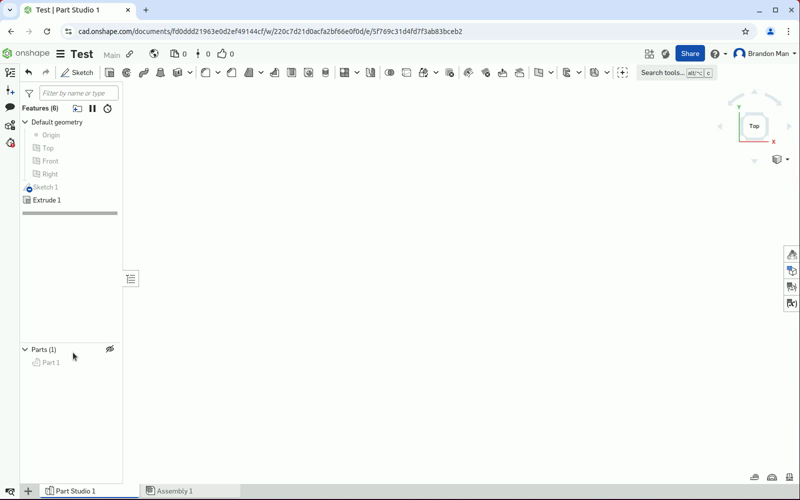
key(shift+y)
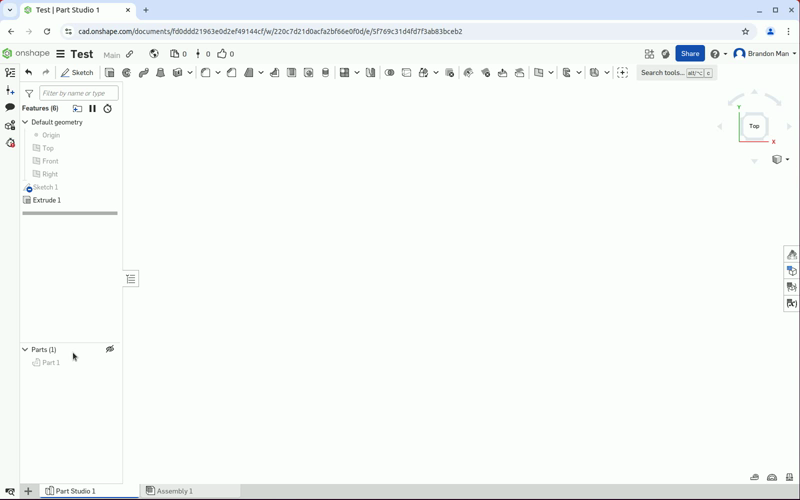
key(shift+s)
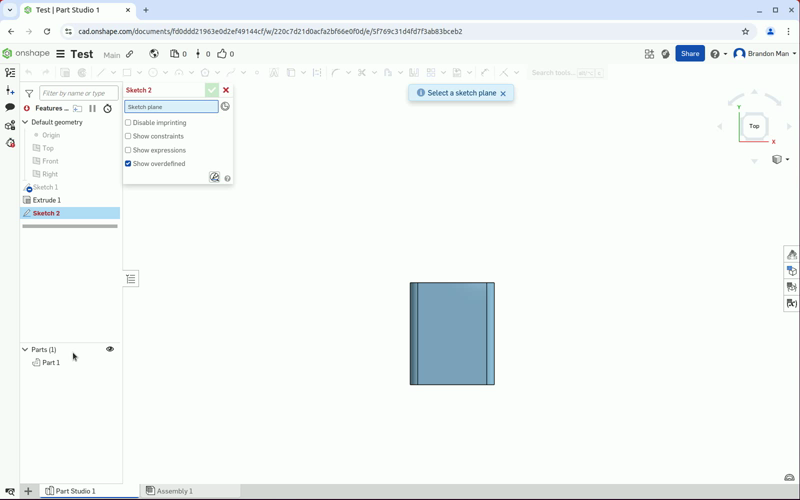
mouse_move(73, 150)
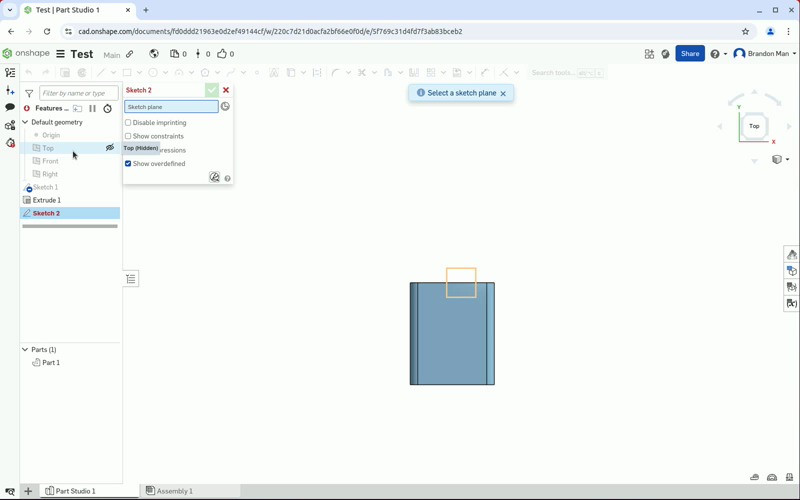
click(73, 150)
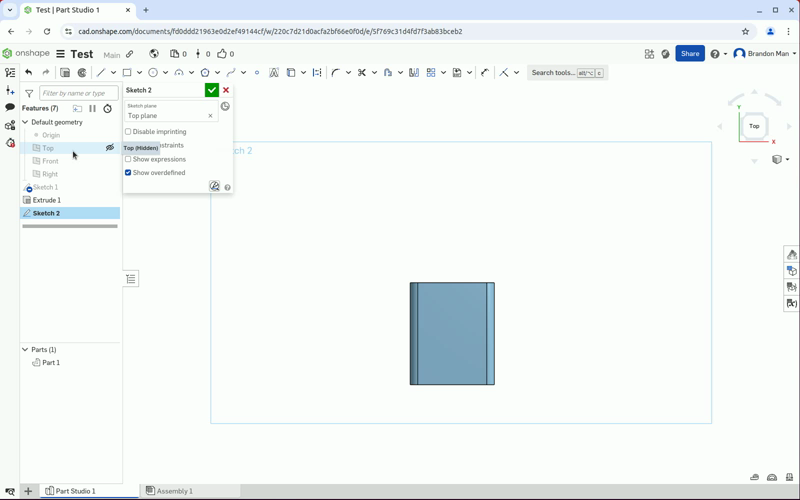
mouse_move(73, 352)
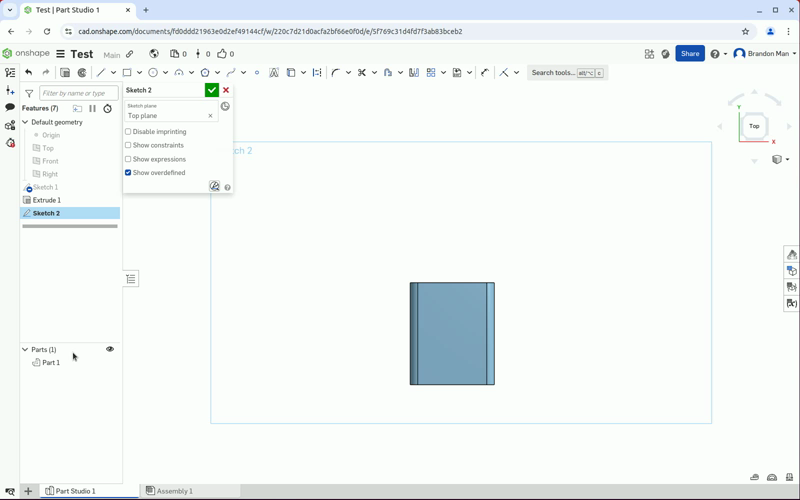
key(y)
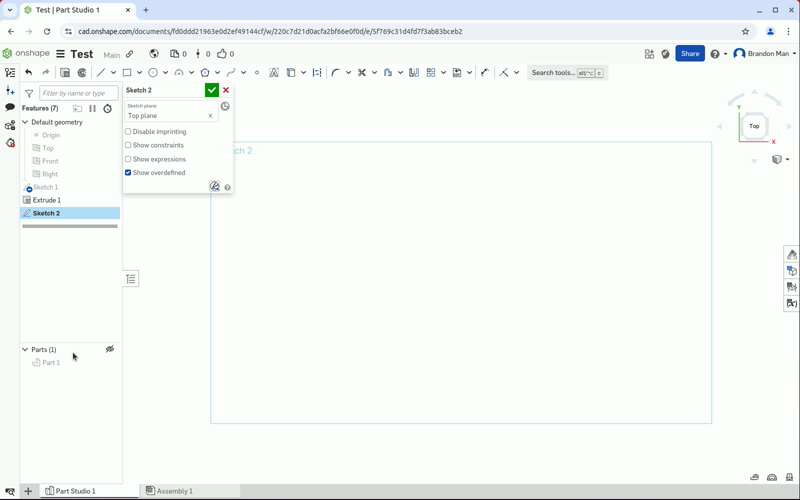
key(c)
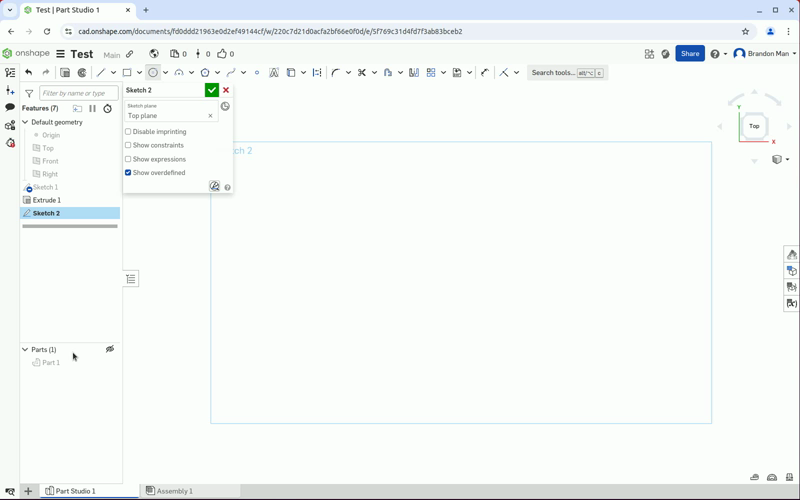
key_down(shift)
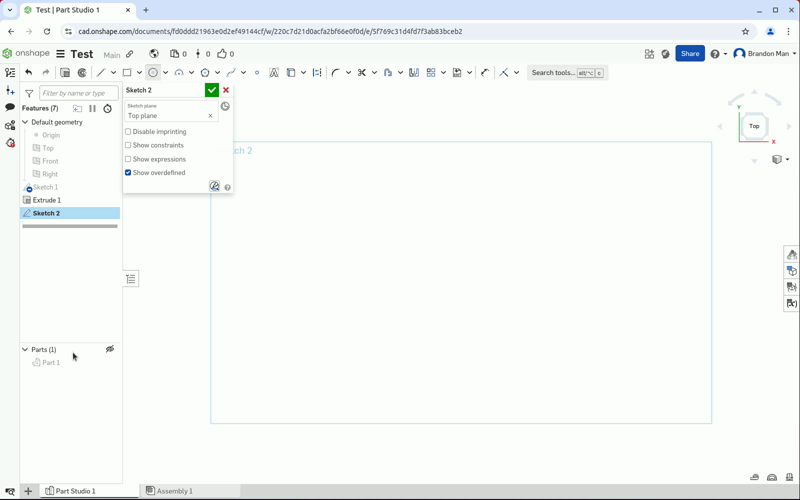
mouse_move(452, 334)
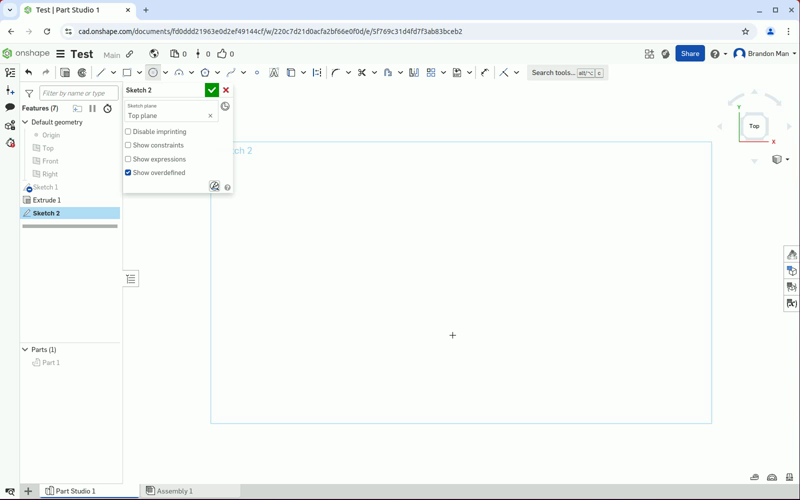
click(452, 334)
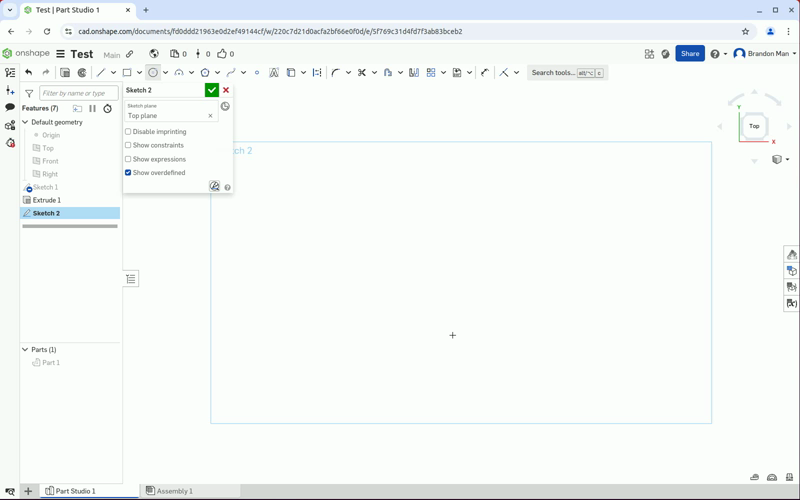
key_up(shift)
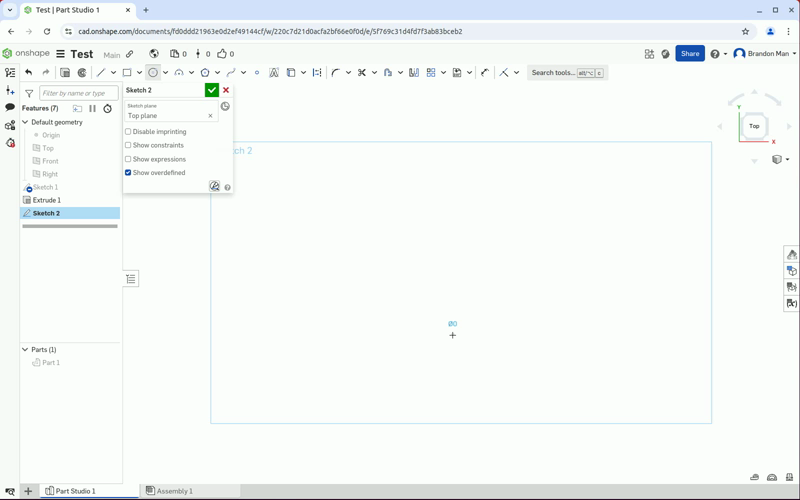
mouse_move(470, 334)
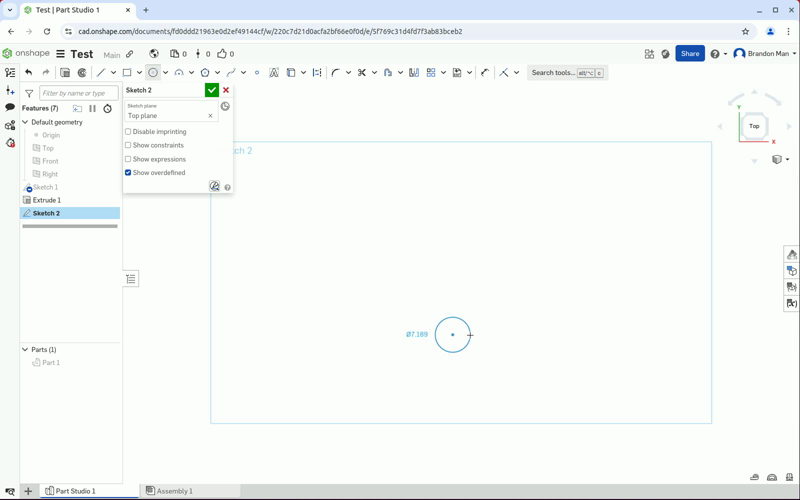
click(470, 334)
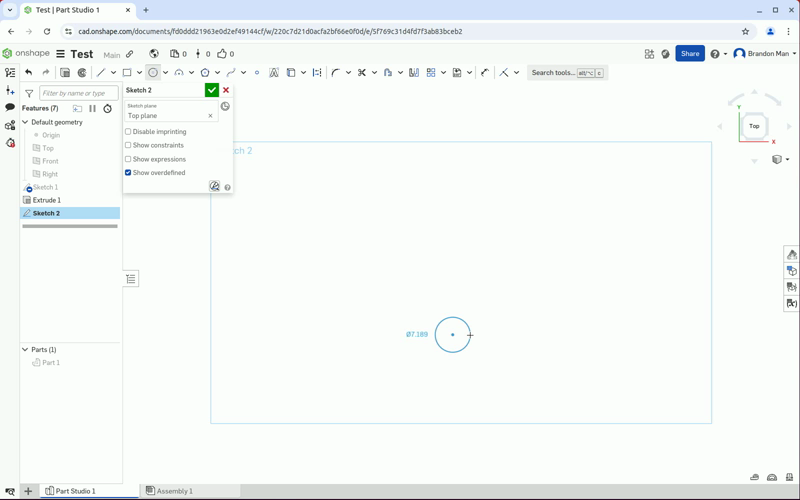
key(esc)
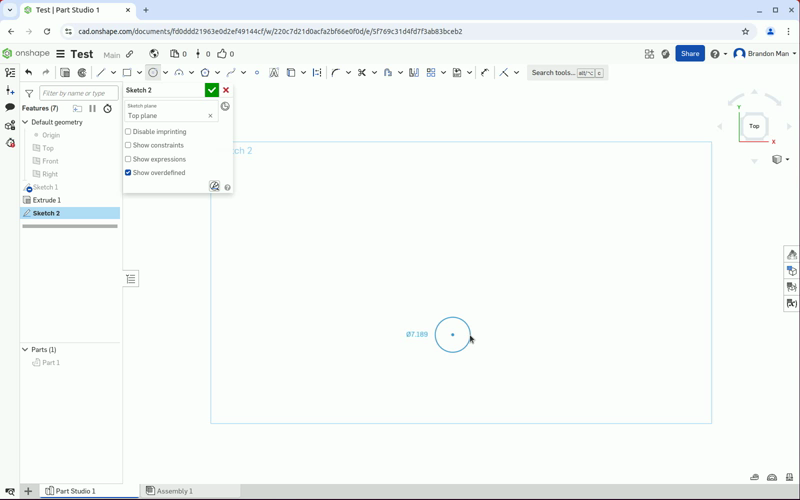
mouse_move(465, 333)
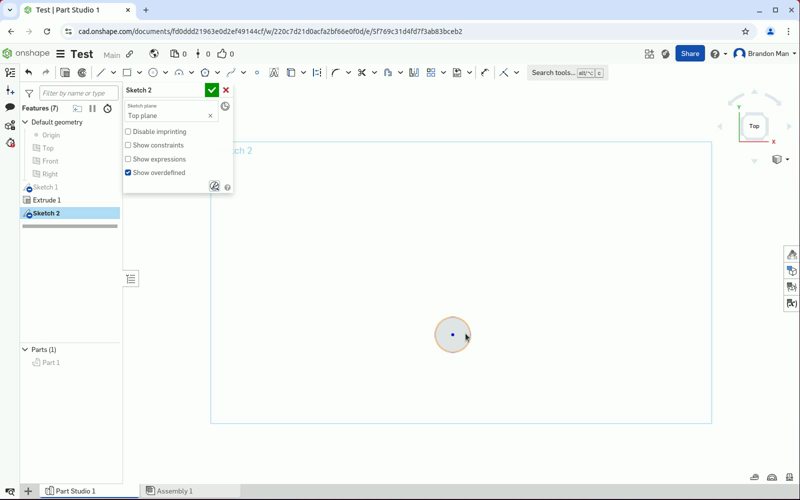
scroll(6)
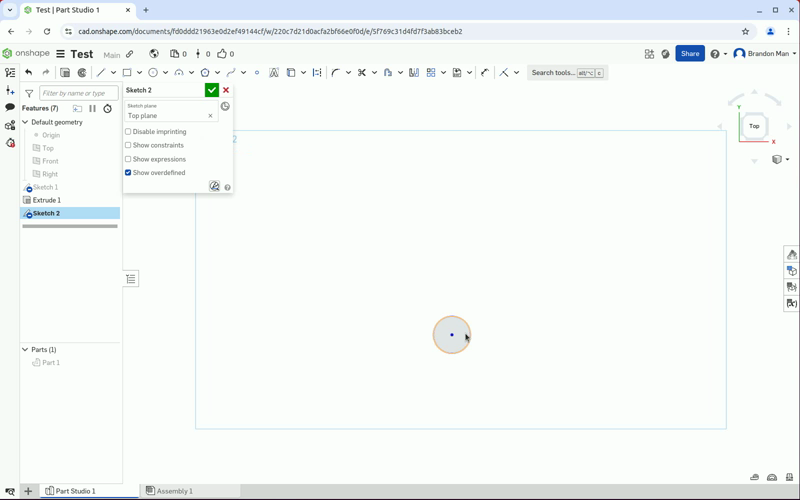
scroll(6)
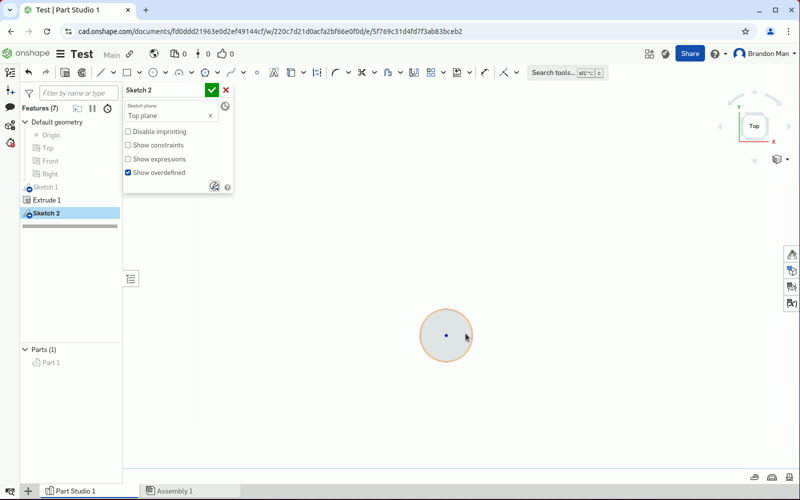
scroll(6)
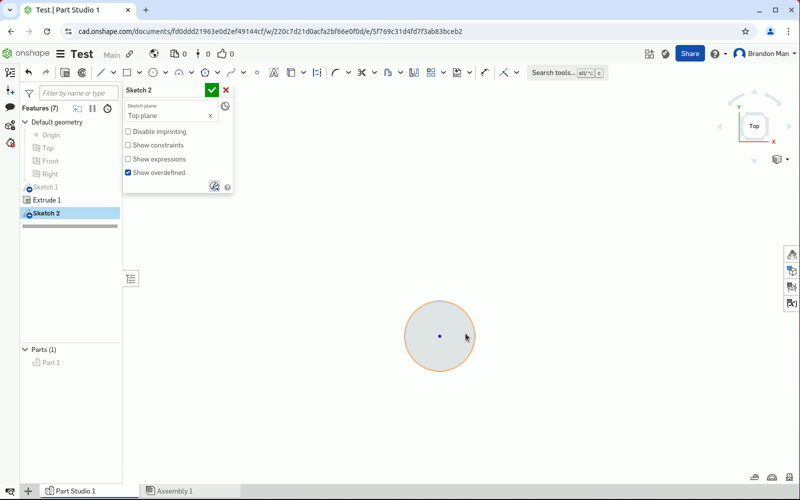
scroll(6)
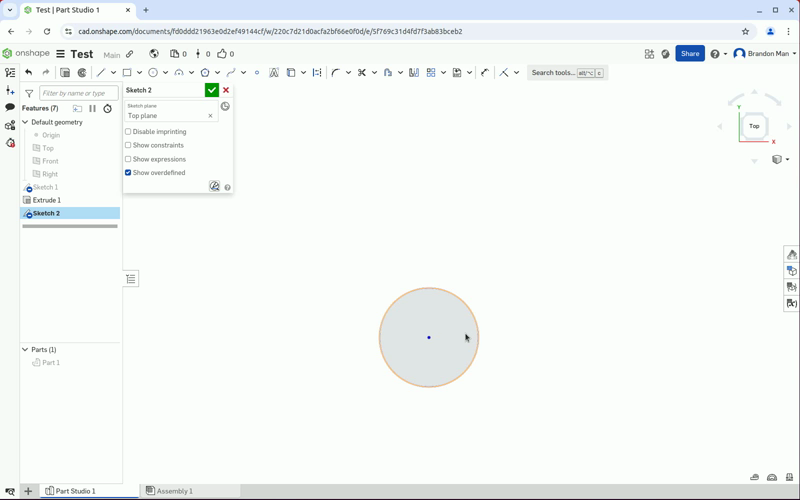
scroll(6)
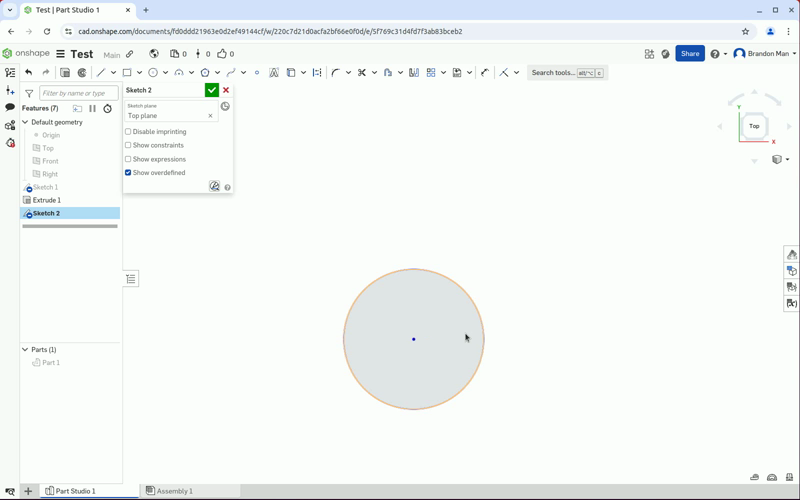
scroll(6)
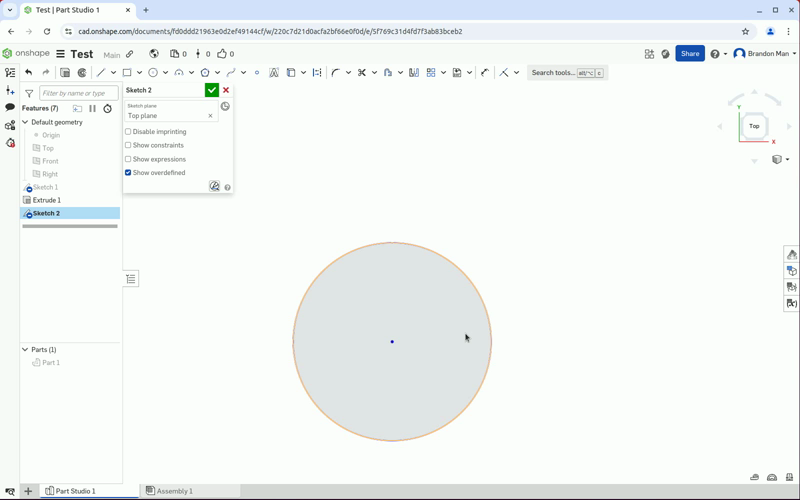
scroll(6)
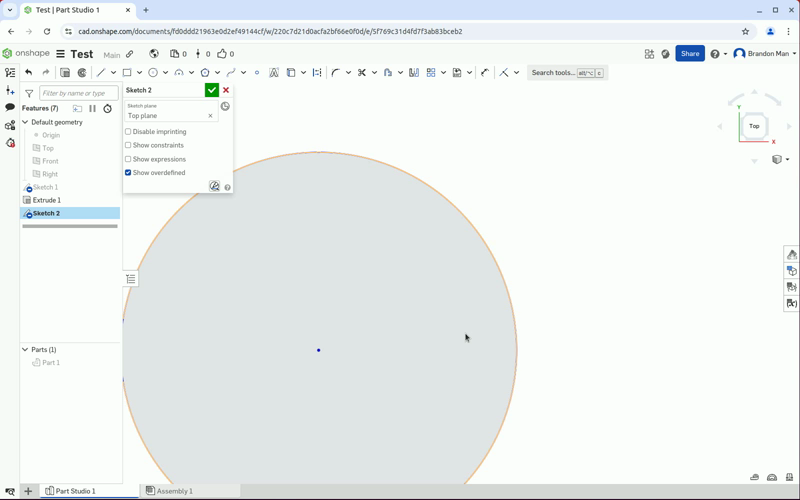
click(465, 333)
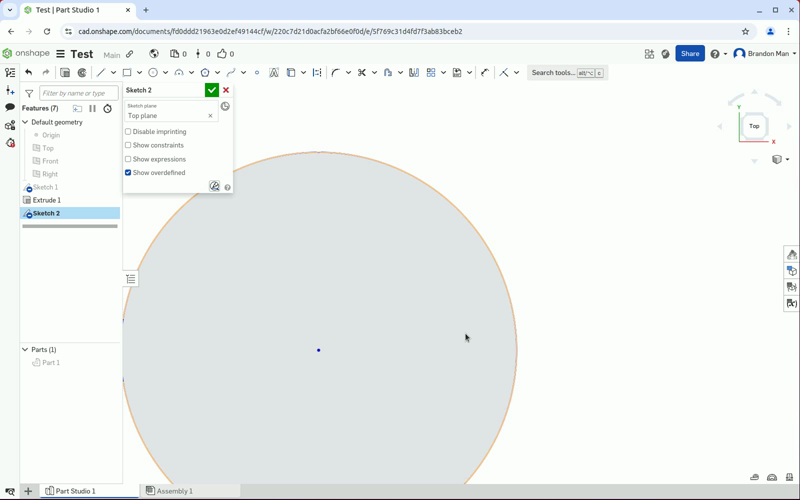
scroll(-6)
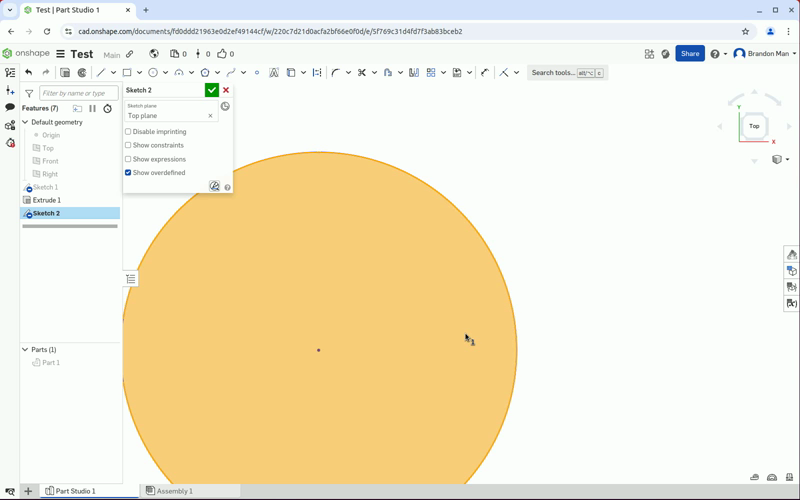
scroll(-6)
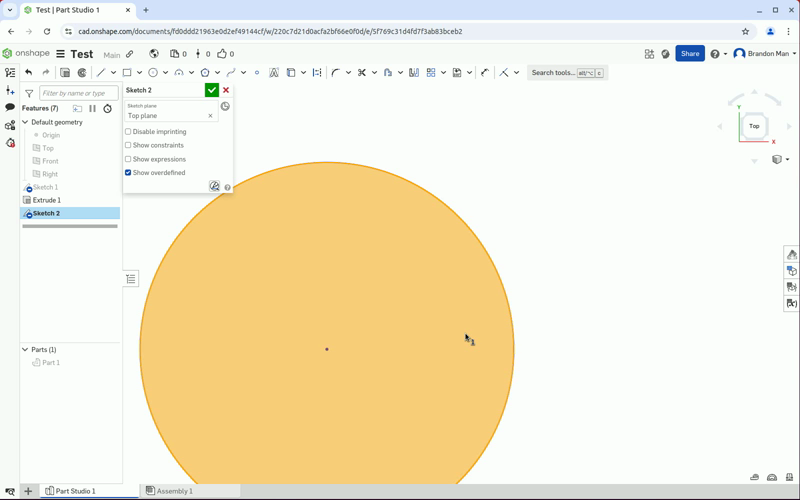
scroll(-6)
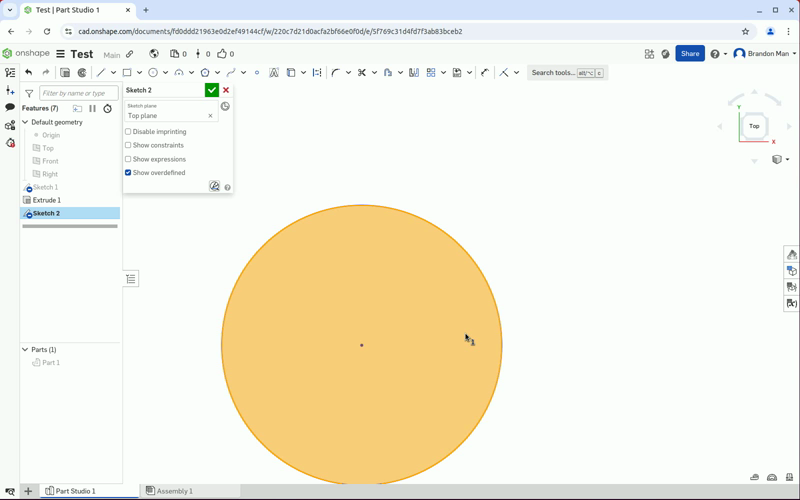
scroll(-6)
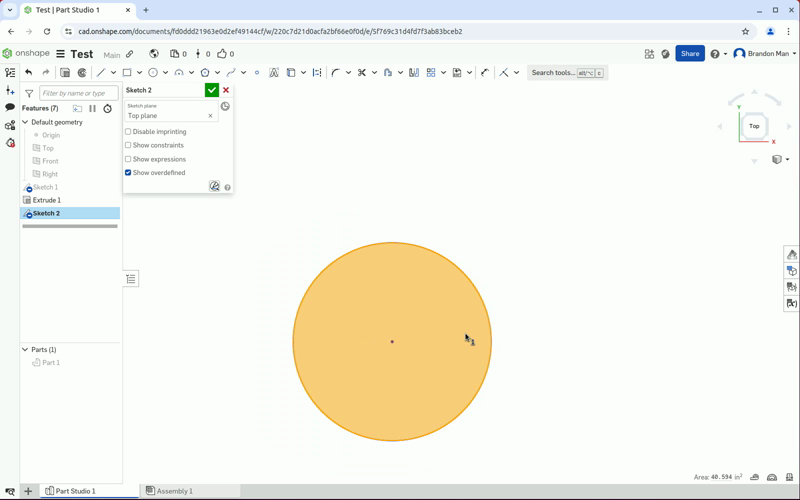
scroll(-6)
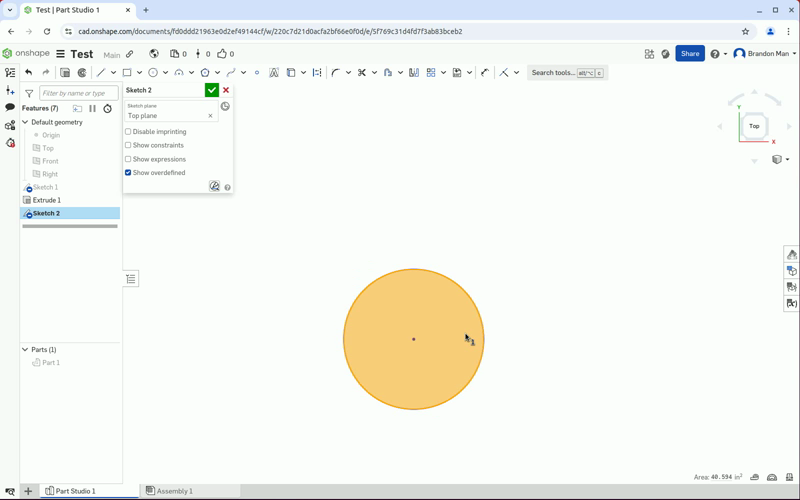
scroll(-6)
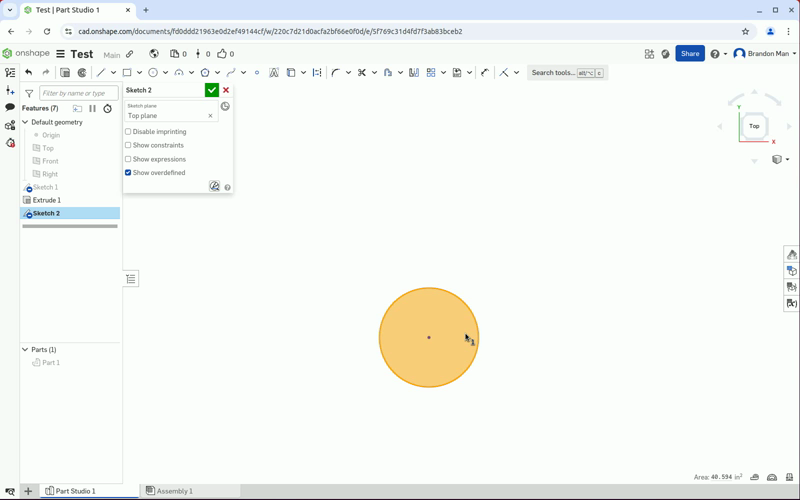
scroll(-6)
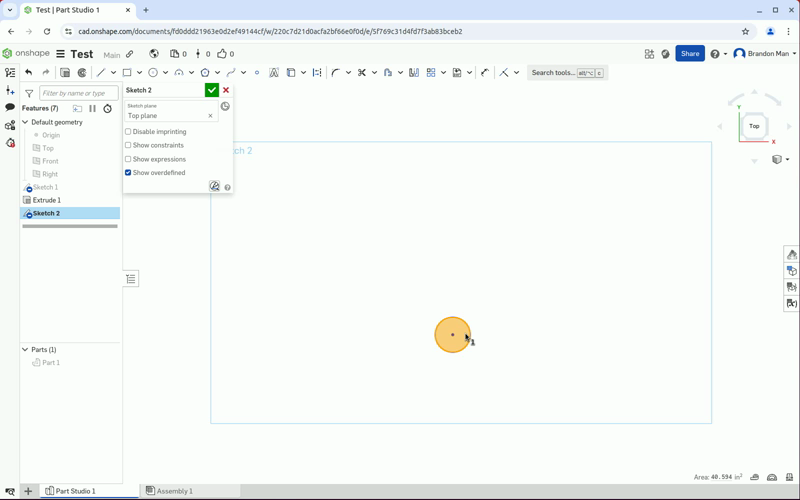
mouse_move(73, 352)
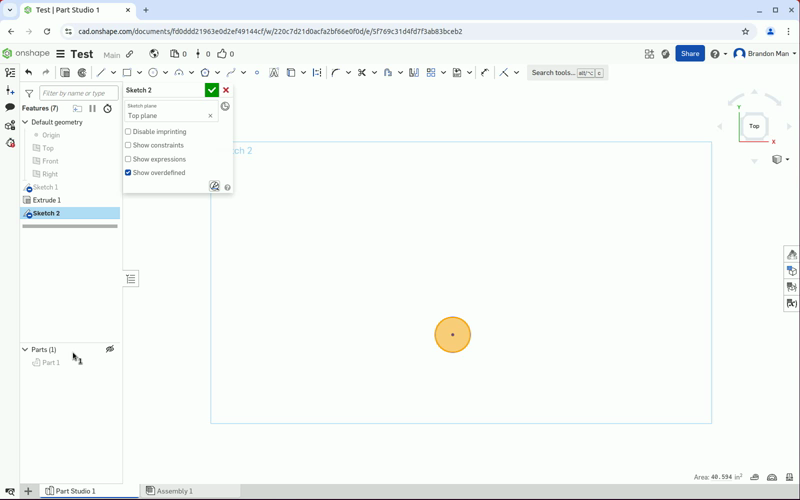
key(shift+y)
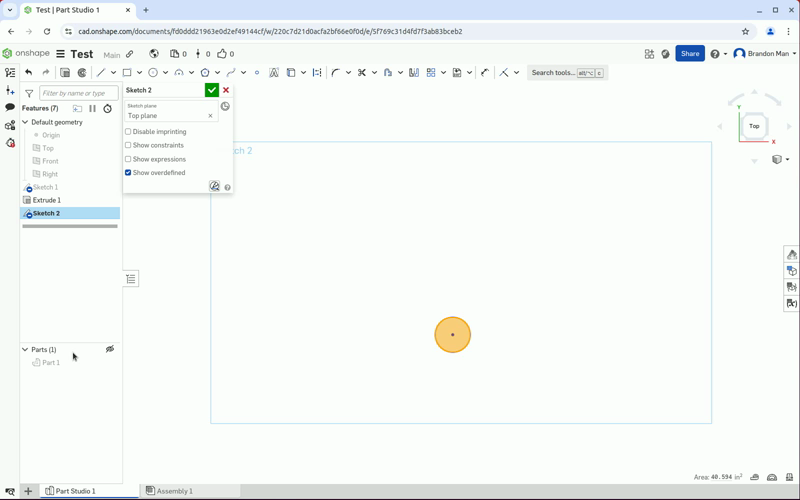
key(shift+e)
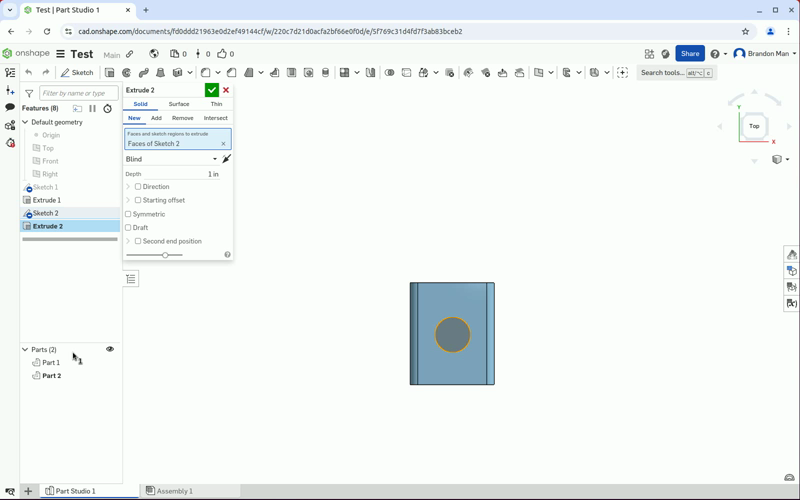
mouse_move(143, 106)
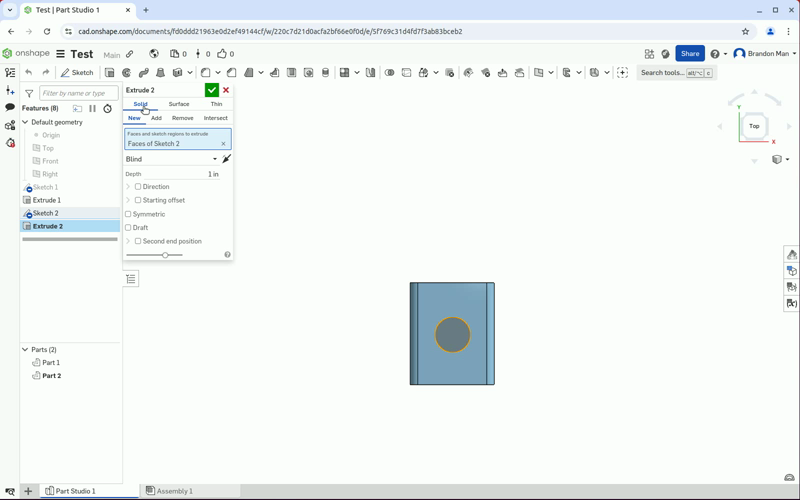
click(143, 106)
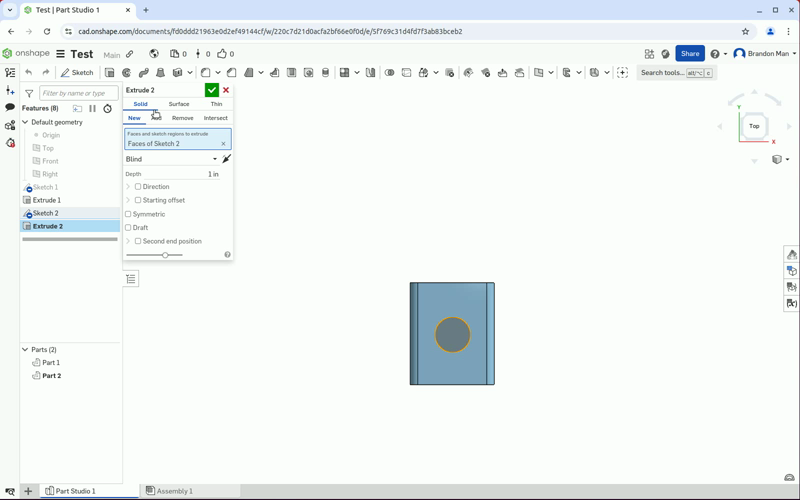
mouse_move(186, 120)
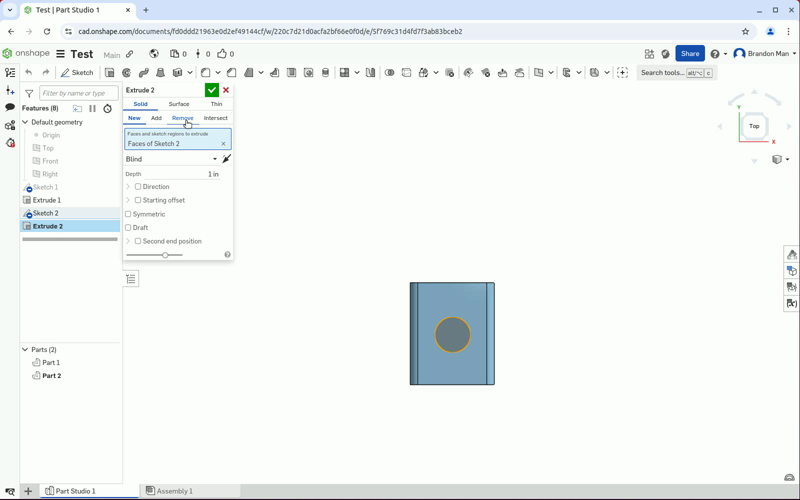
click(186, 120)
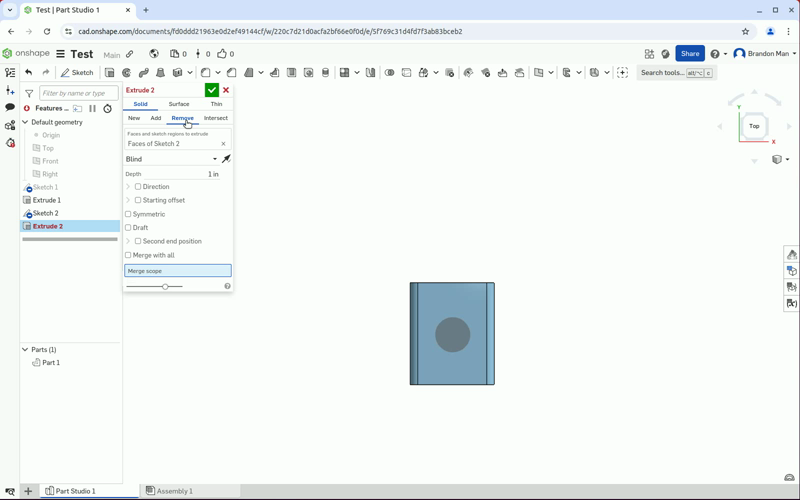
key(tab, 4)
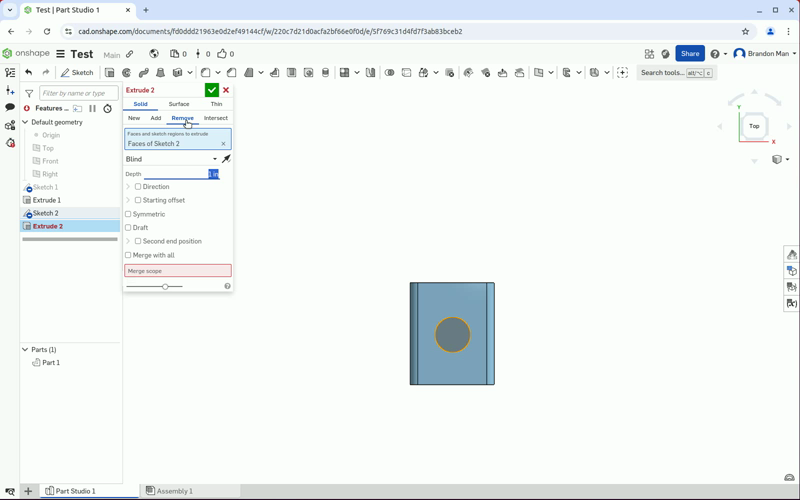
text(-61.14)
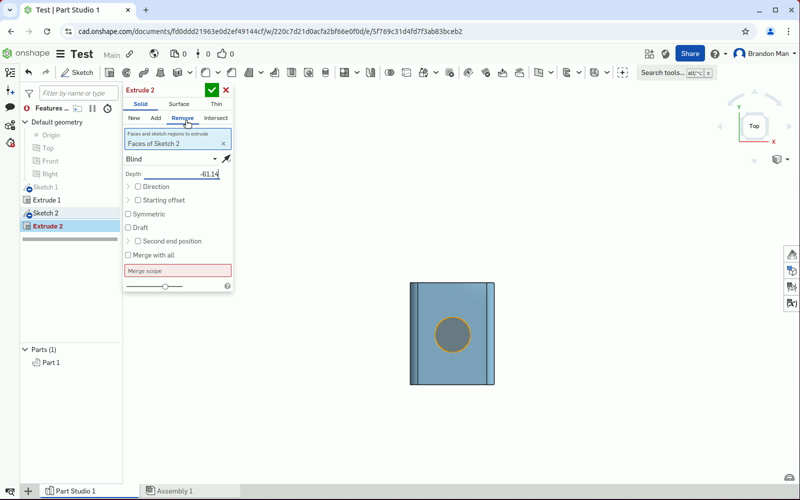
key(tab, 3)
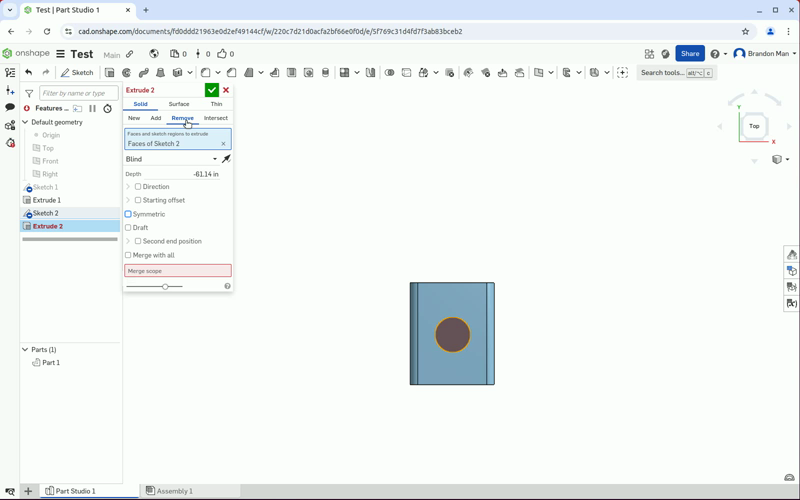
key(space)
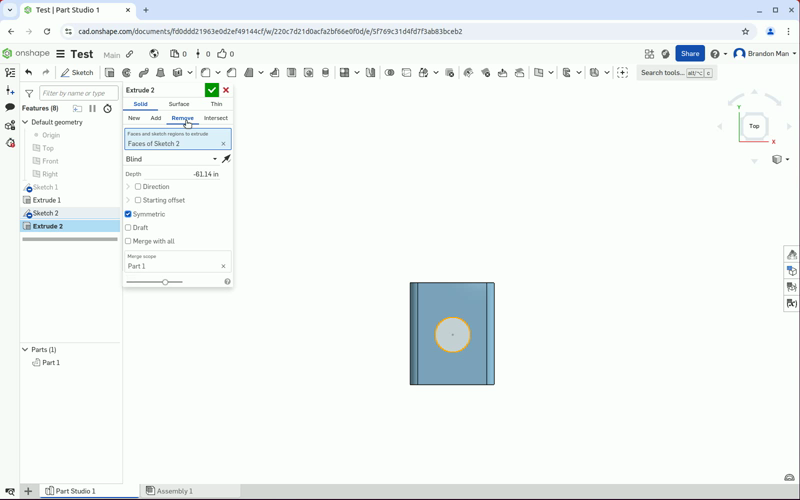
key(tab, 2)
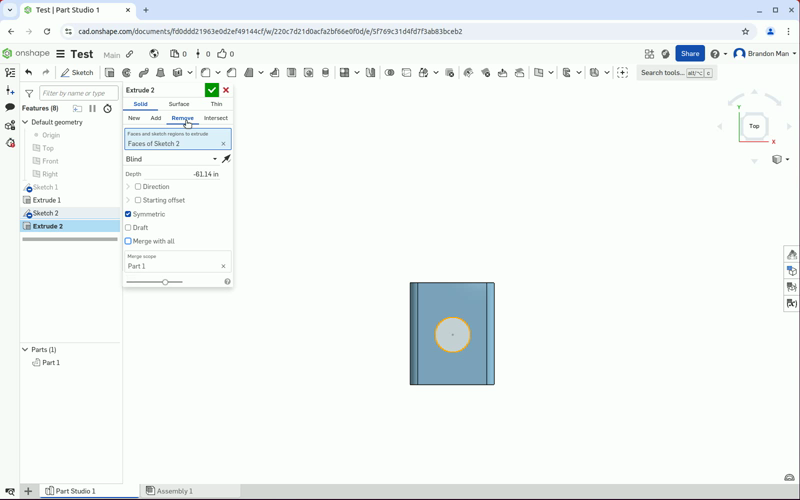
key(space)
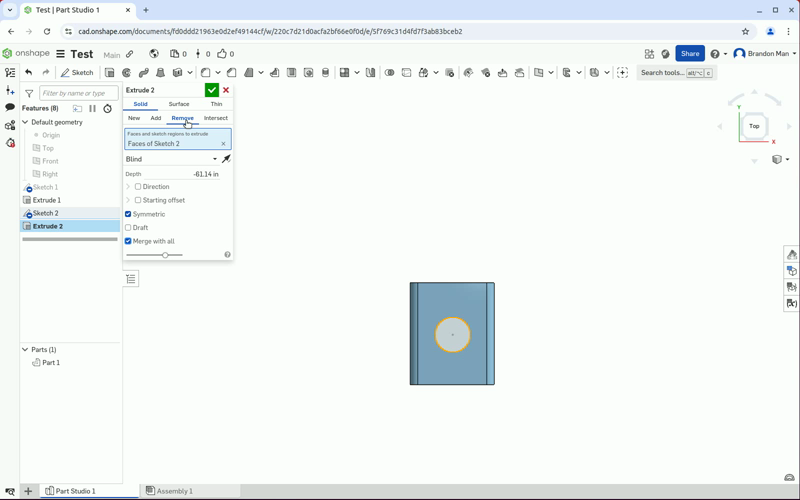
key(enter)
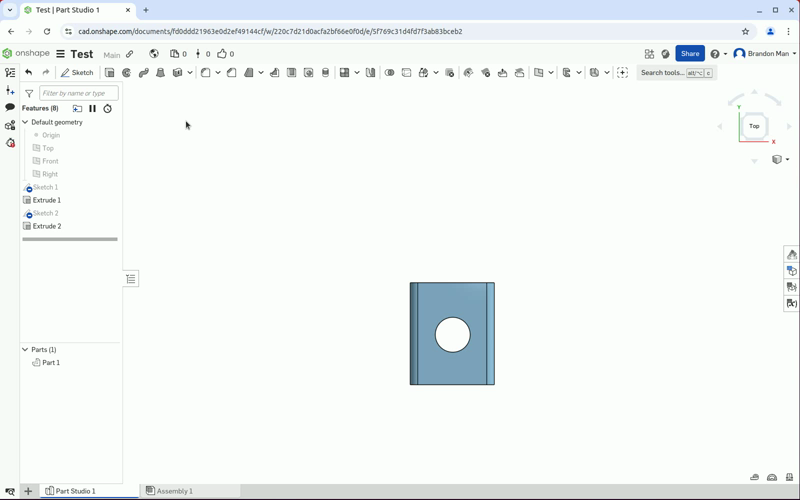
key(shift+h)
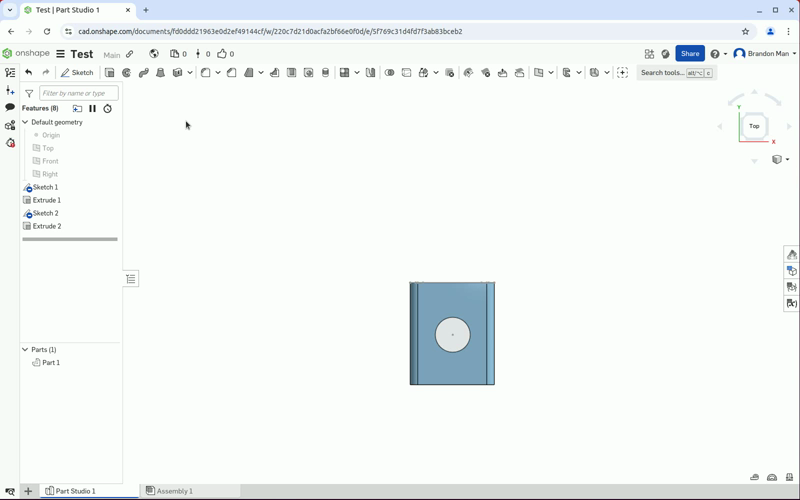
key(shift+h)
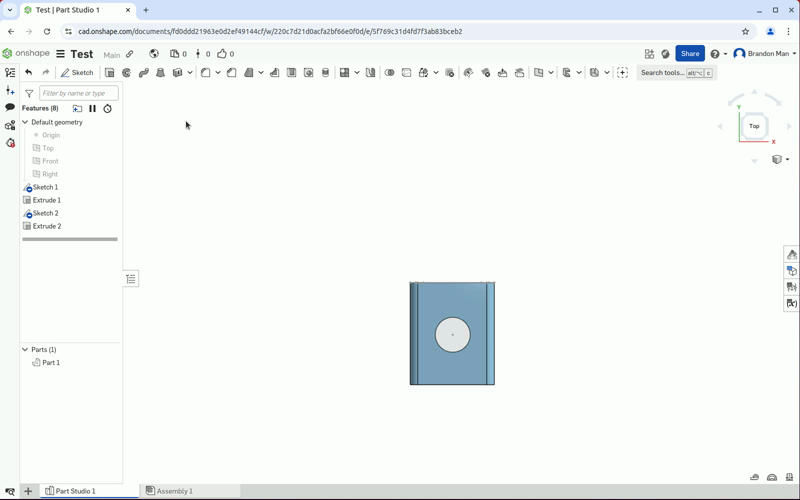
key(shift+7)
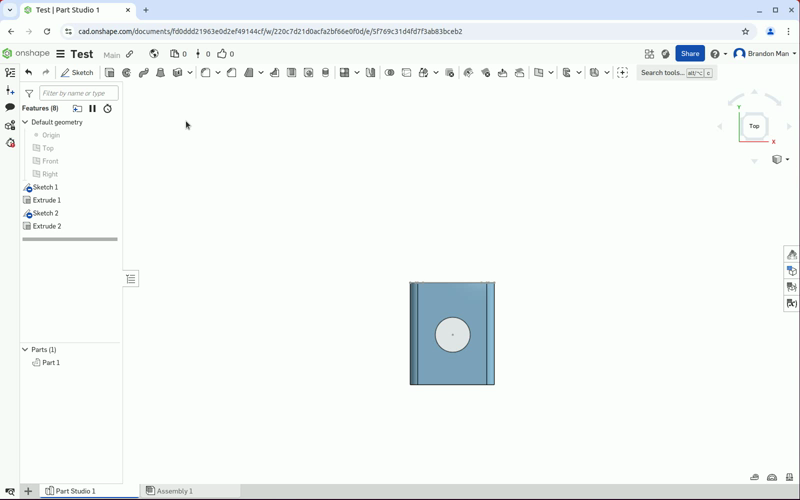
key(up, 3)
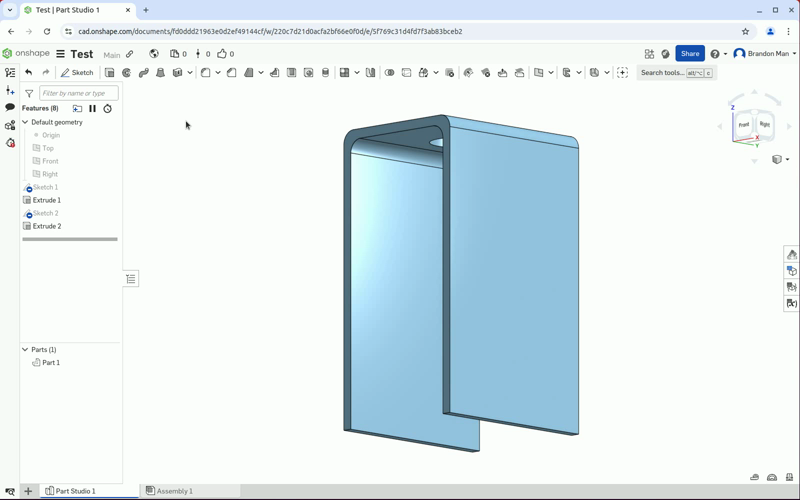
key(left, 3)
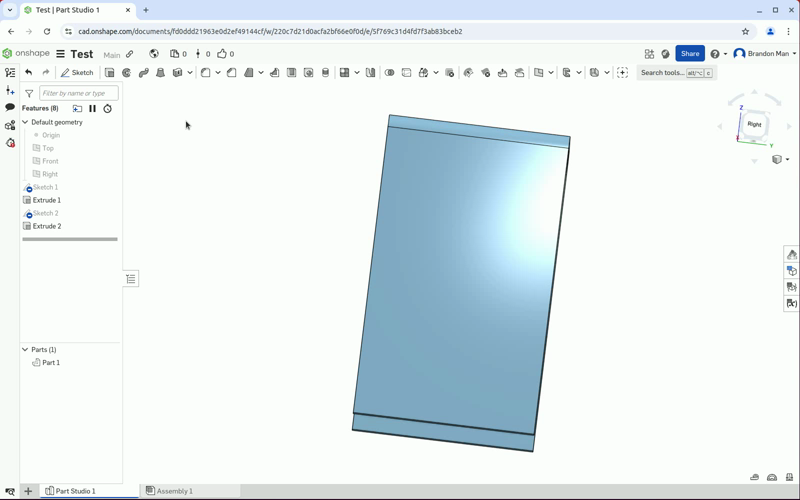
key(right, 3)
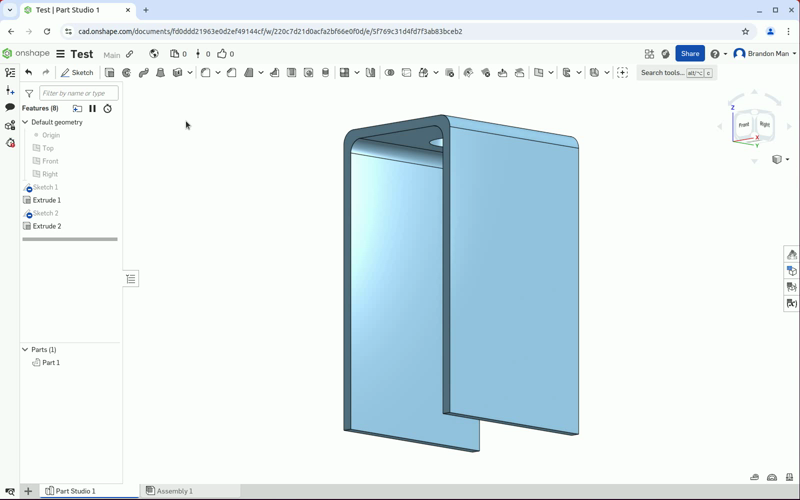
key(down, 3)
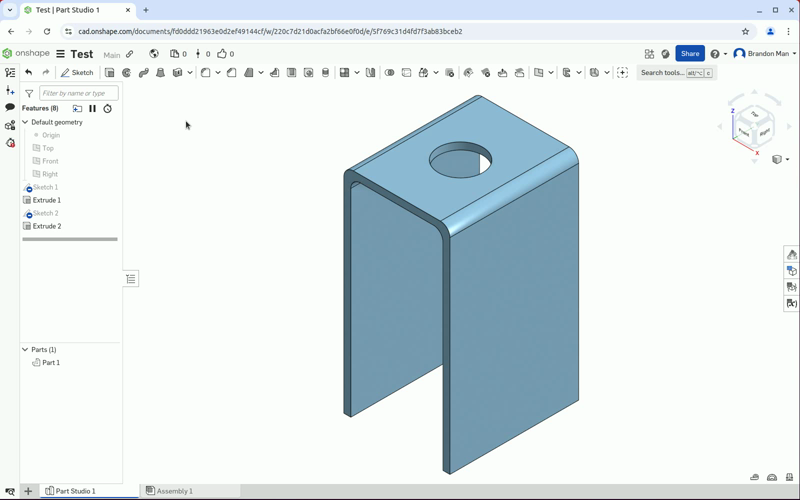
mouse_move(73, 189)
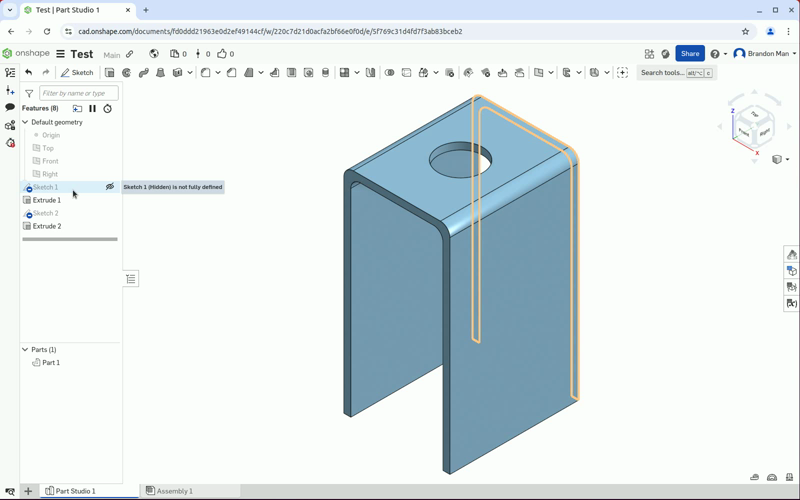
click(73, 189)